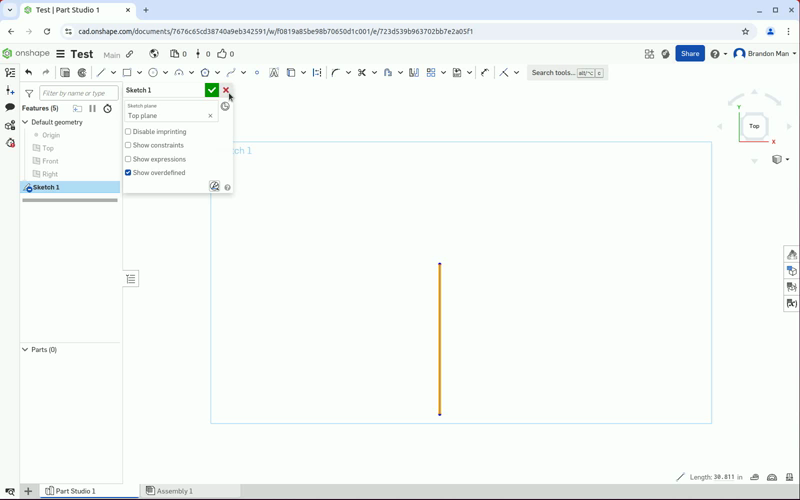
key(shift+h)
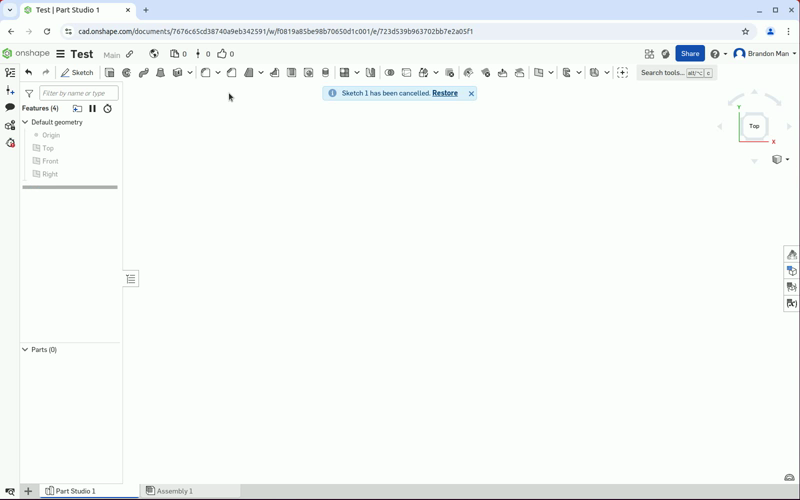
mouse_move(73, 352)
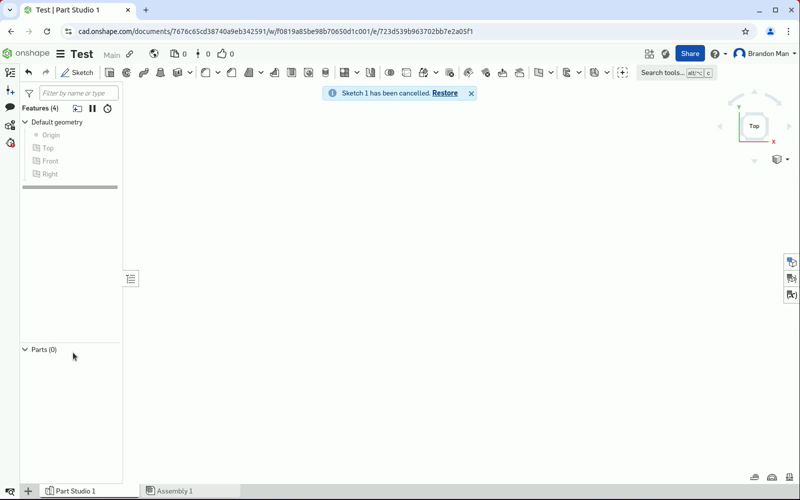
key(y)
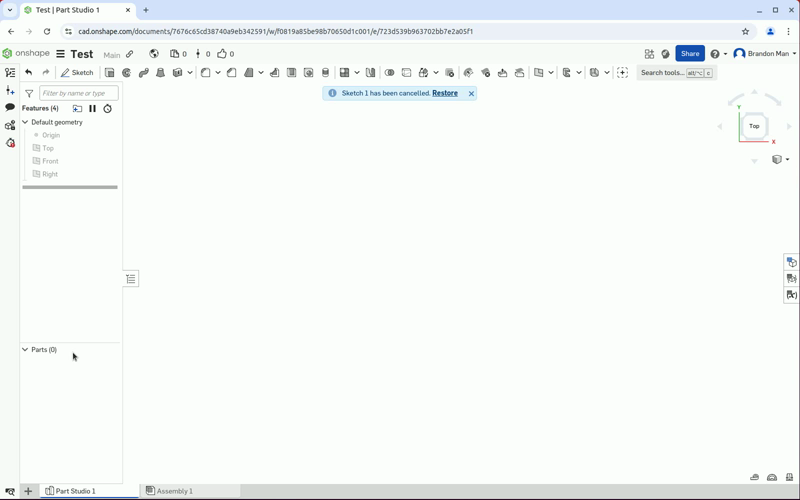
key(shift+p)
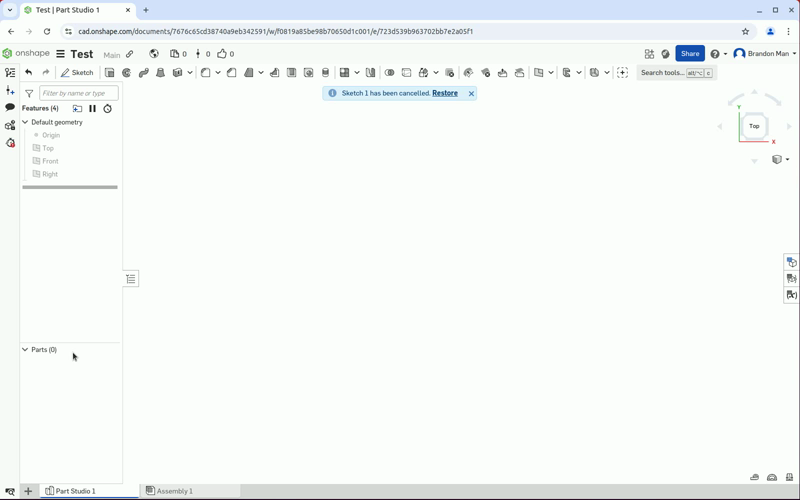
key(space)
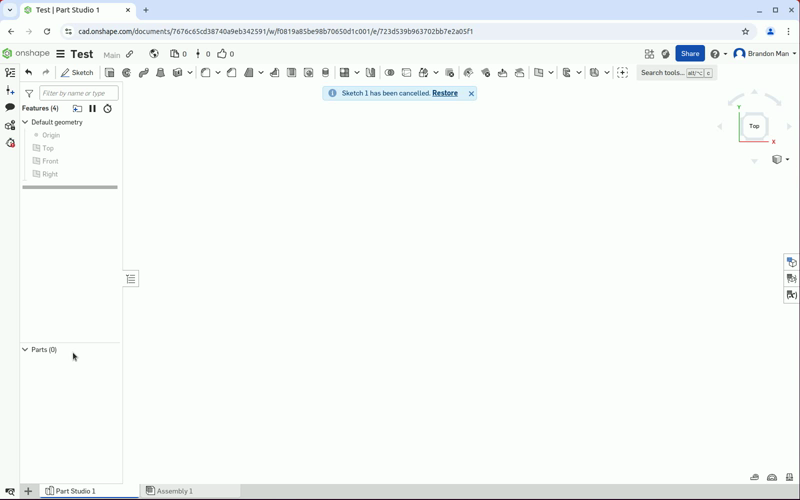
key_down(shift)
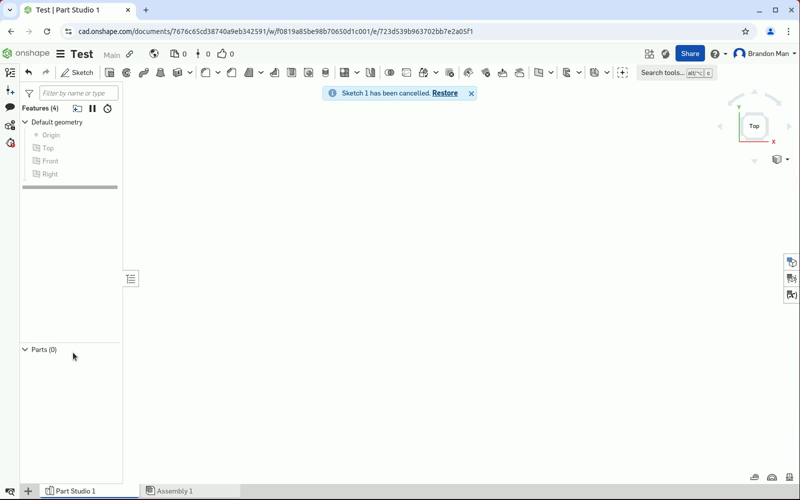
key(up)
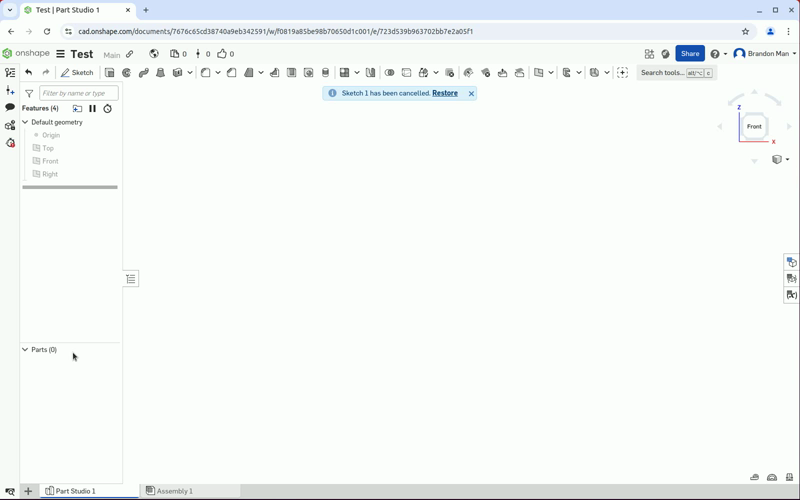
key_up(shift)
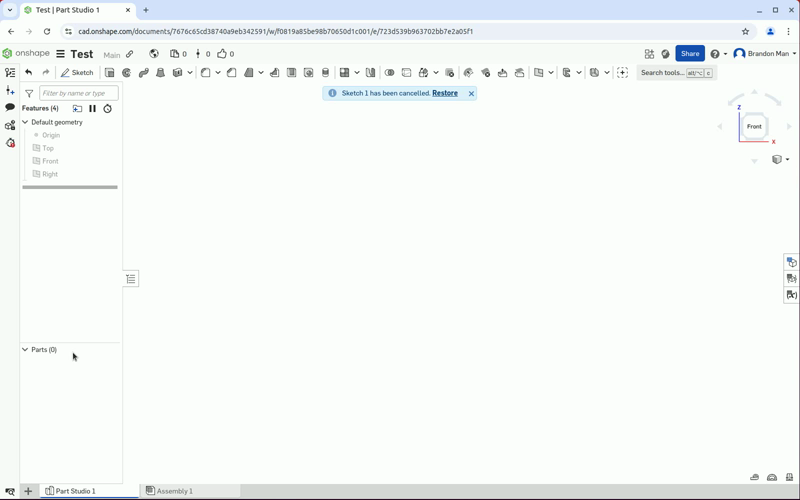
mouse_move(73, 352)
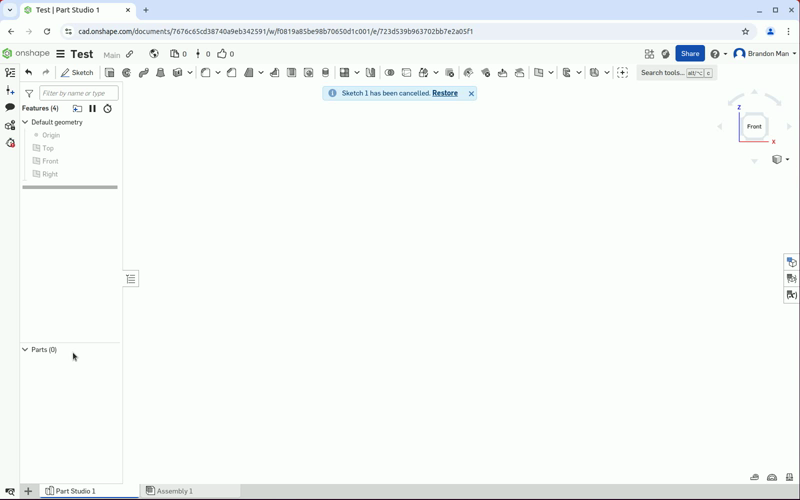
key(shift+y)
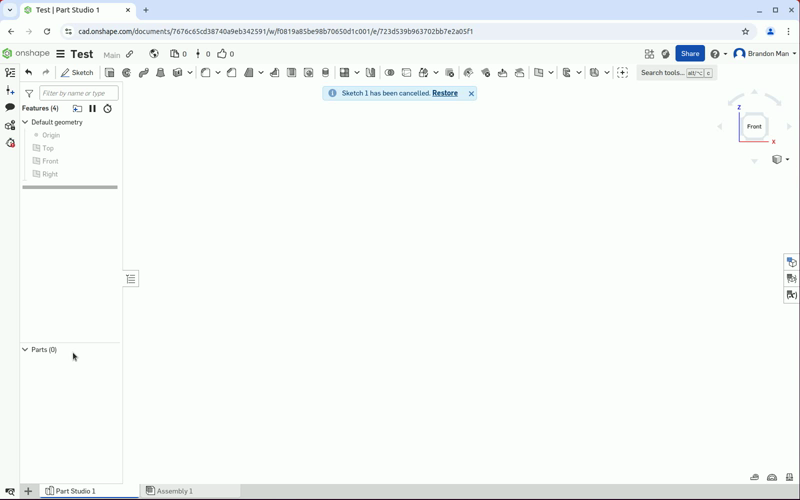
key(shift+s)
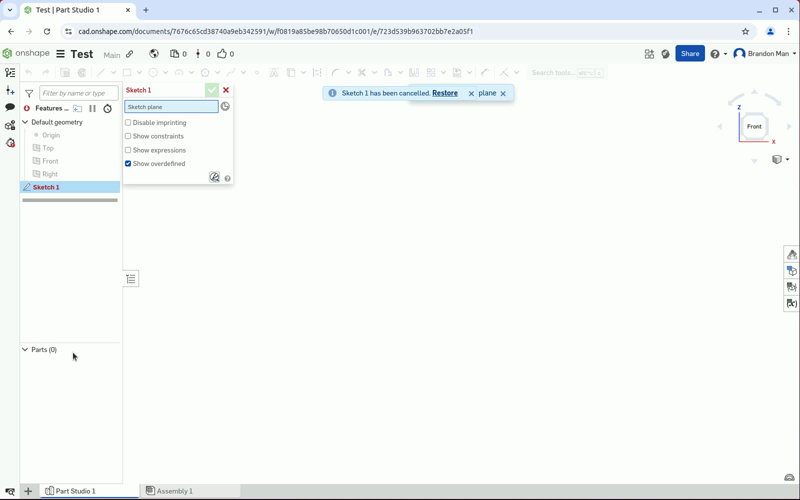
mouse_move(73, 163)
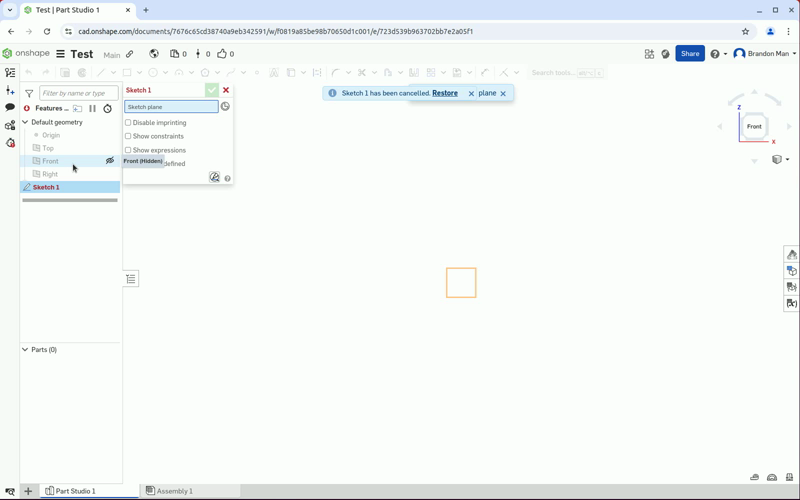
click(73, 163)
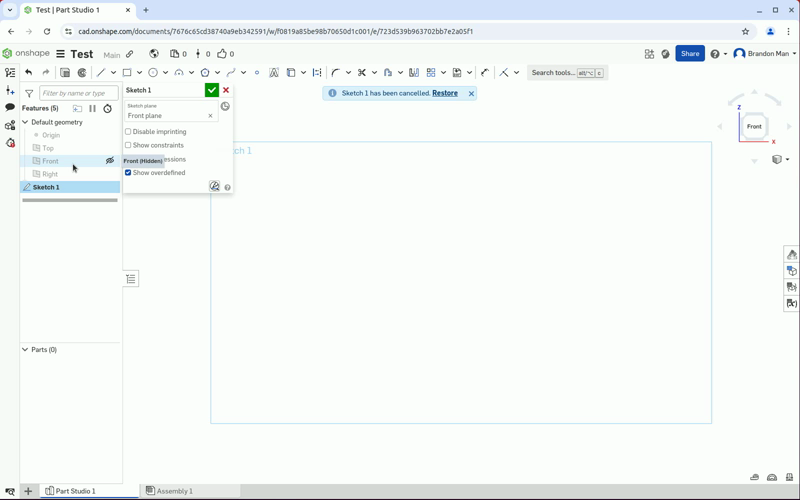
mouse_move(73, 352)
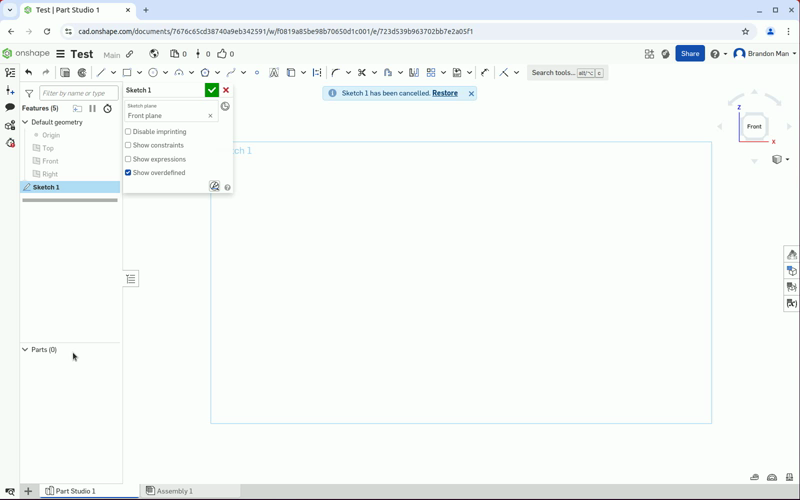
key(y)
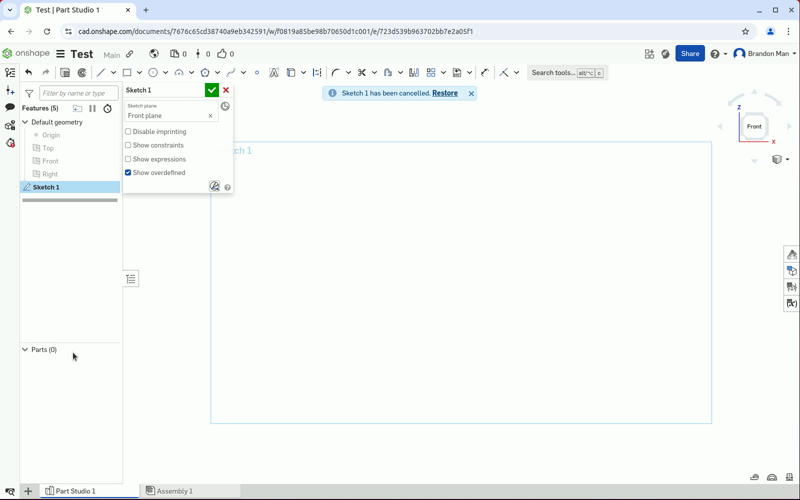
key(c)
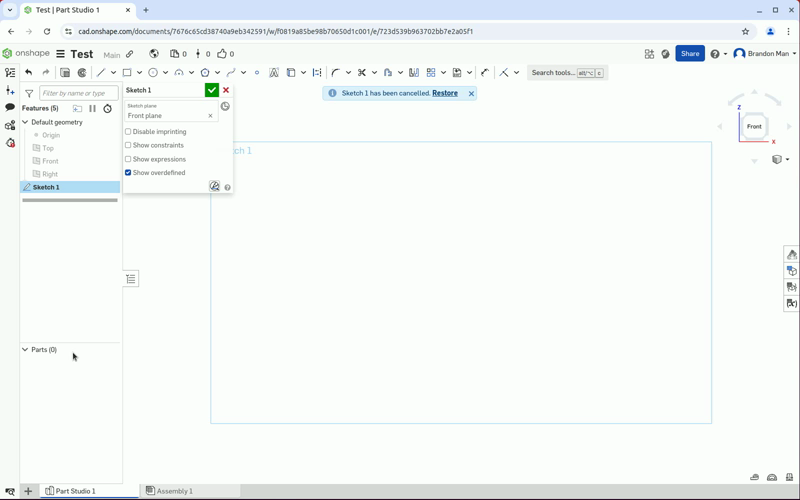
key_down(shift)
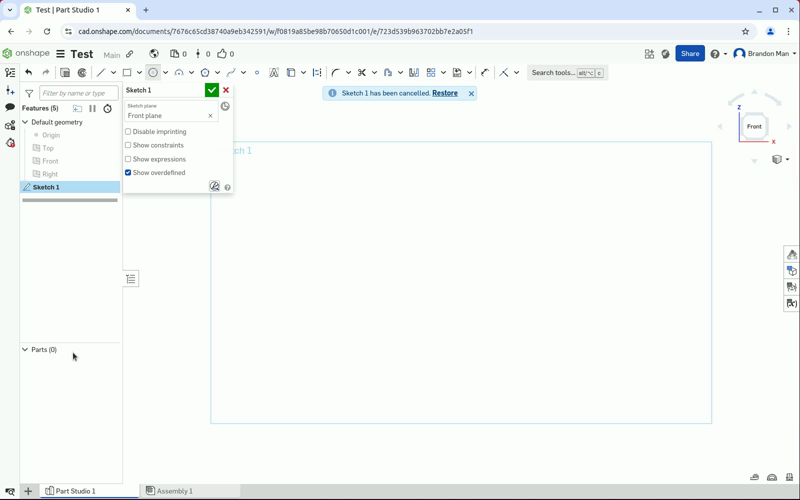
mouse_move(440, 265)
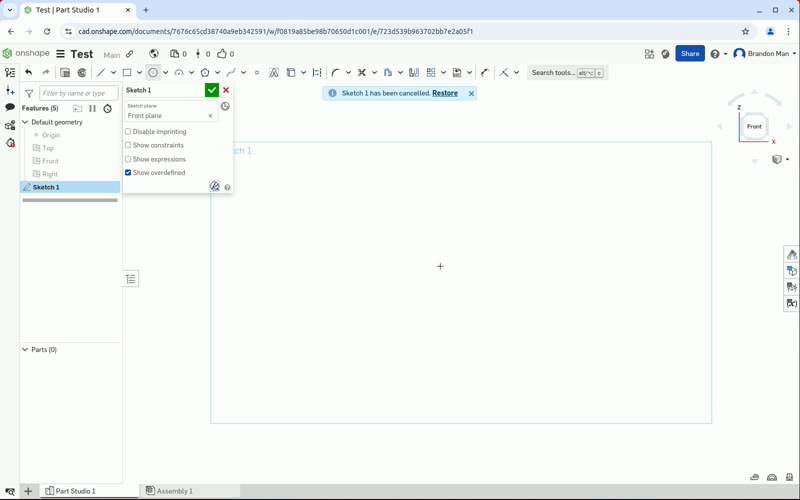
click(440, 265)
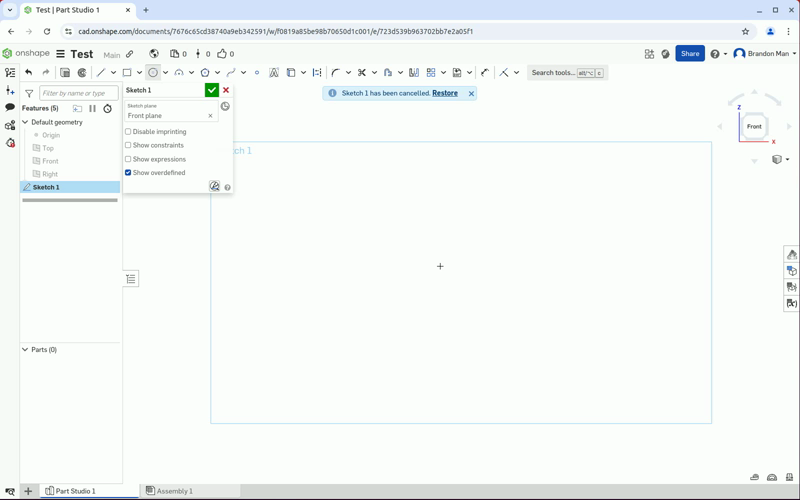
key_up(shift)
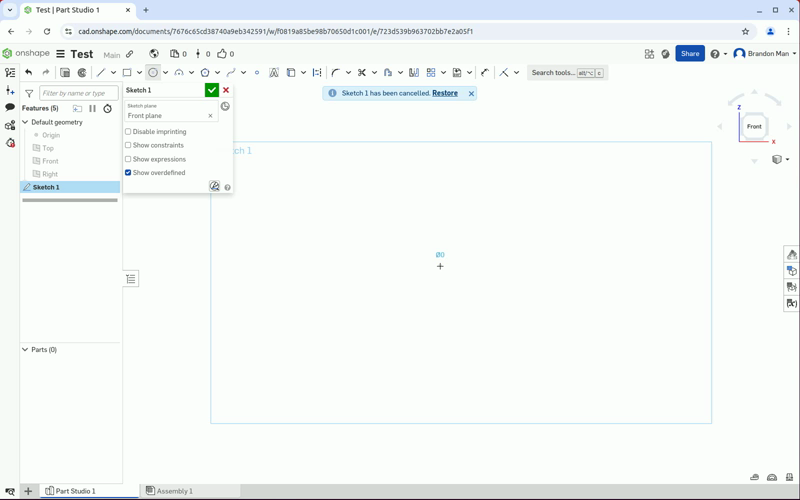
mouse_move(443, 265)
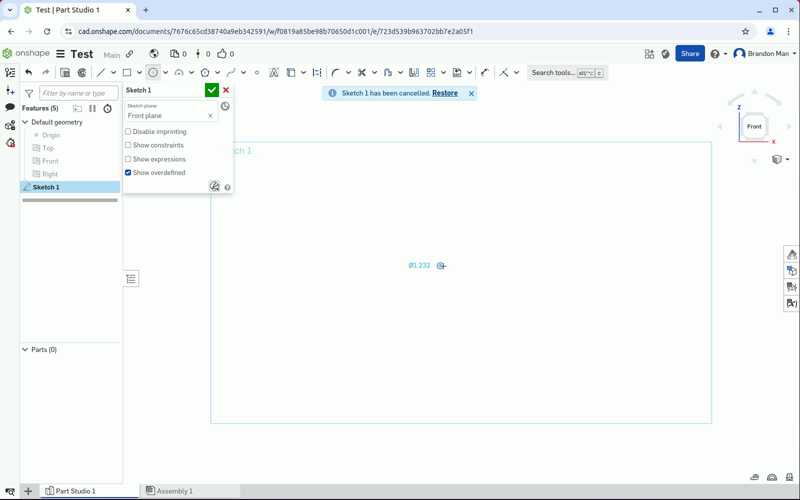
click(443, 265)
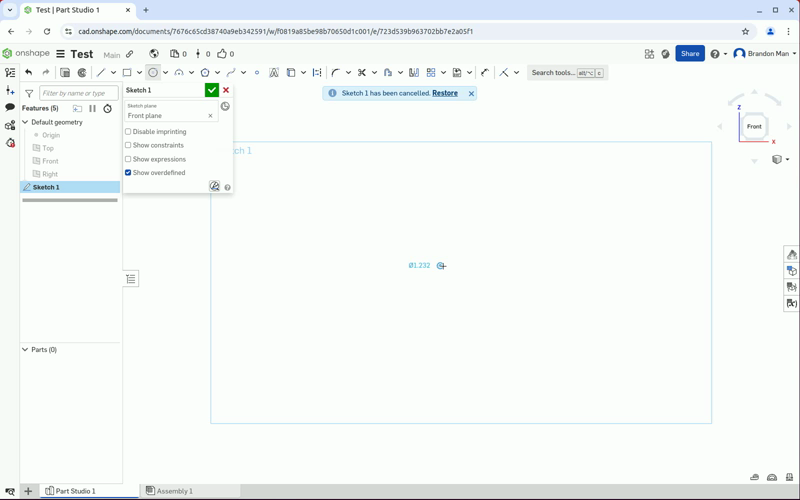
key(esc)
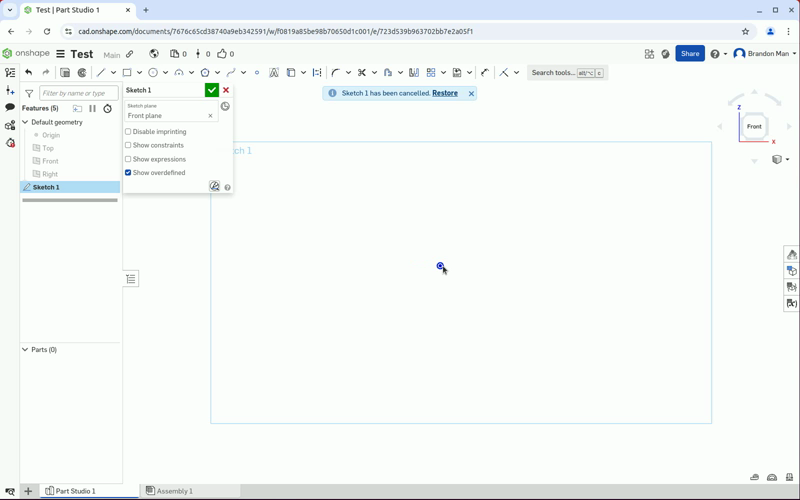
mouse_move(442, 264)
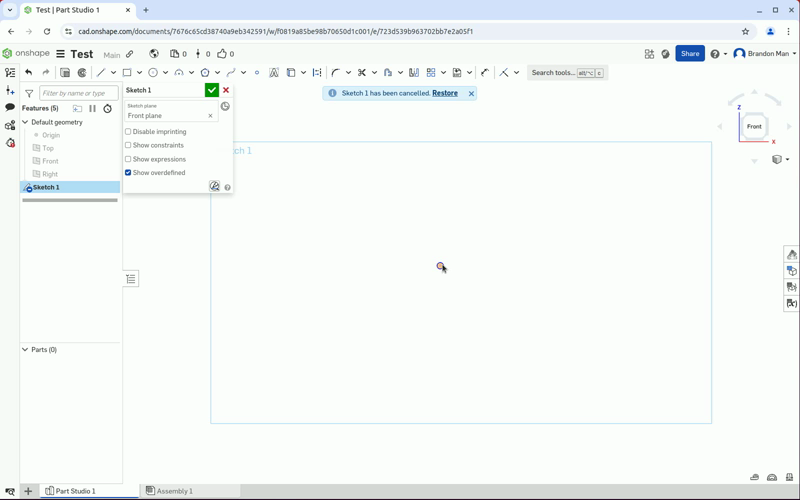
scroll(6)
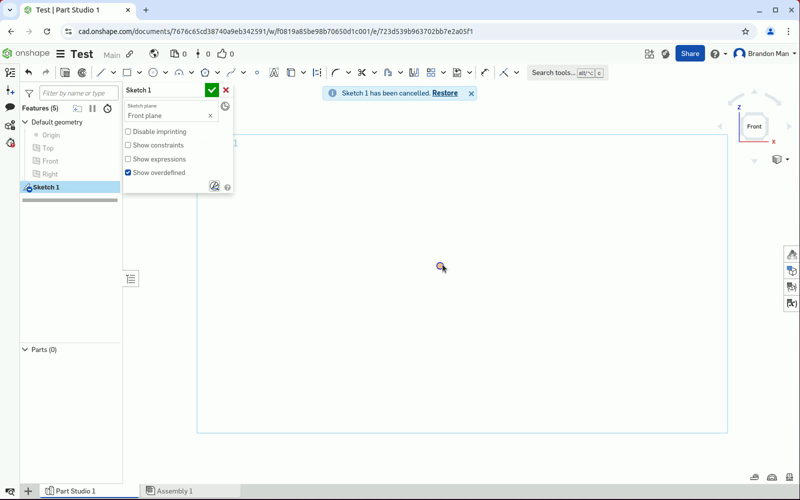
scroll(6)
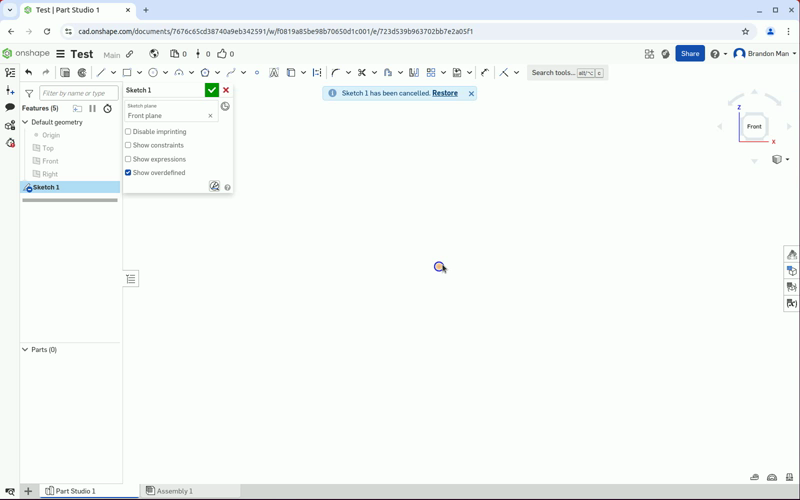
scroll(6)
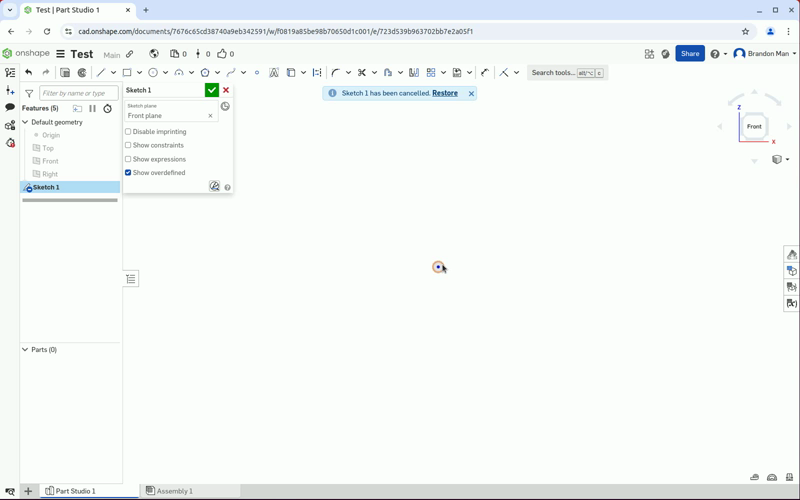
scroll(6)
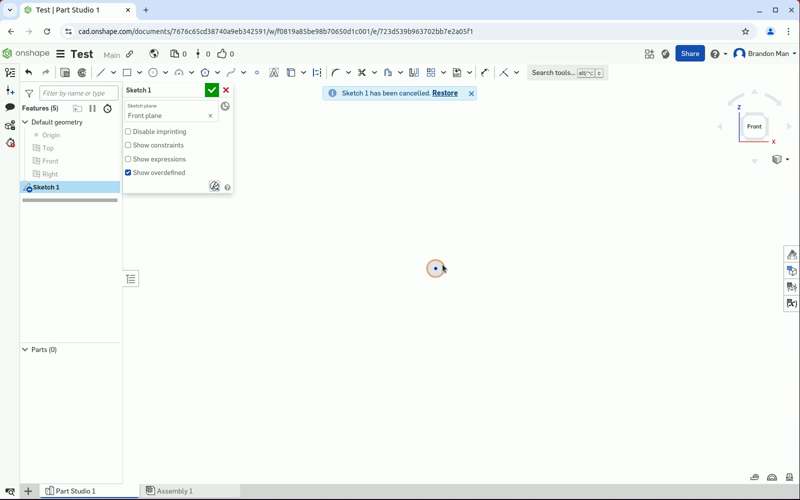
scroll(6)
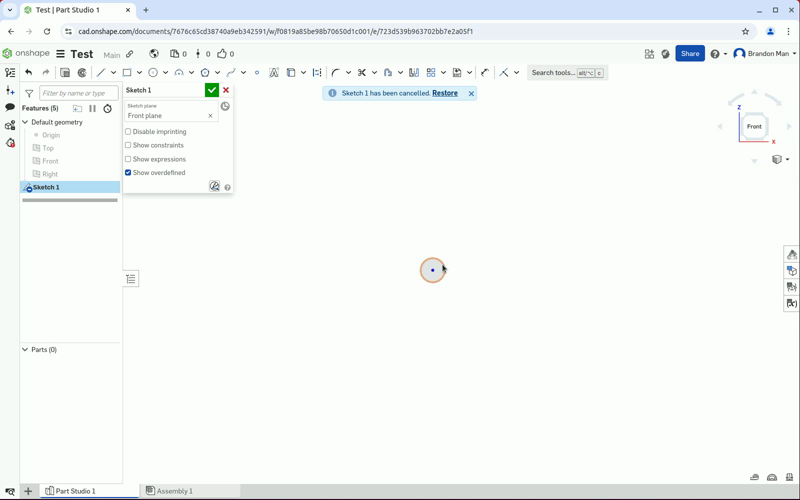
scroll(6)
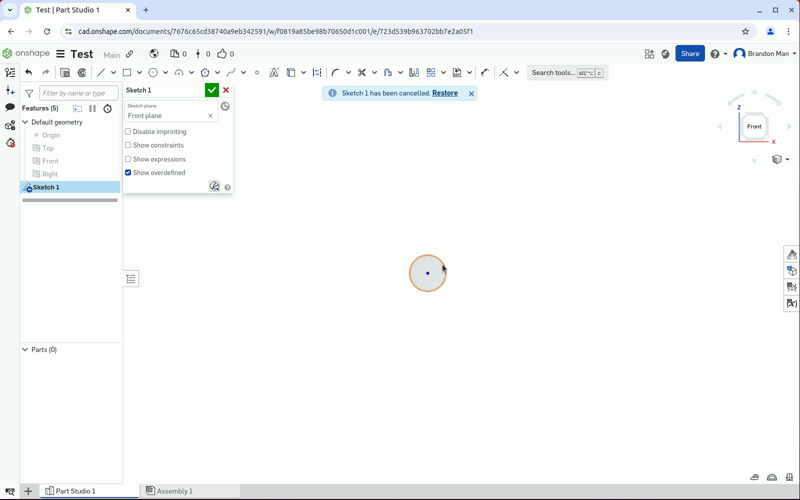
scroll(6)
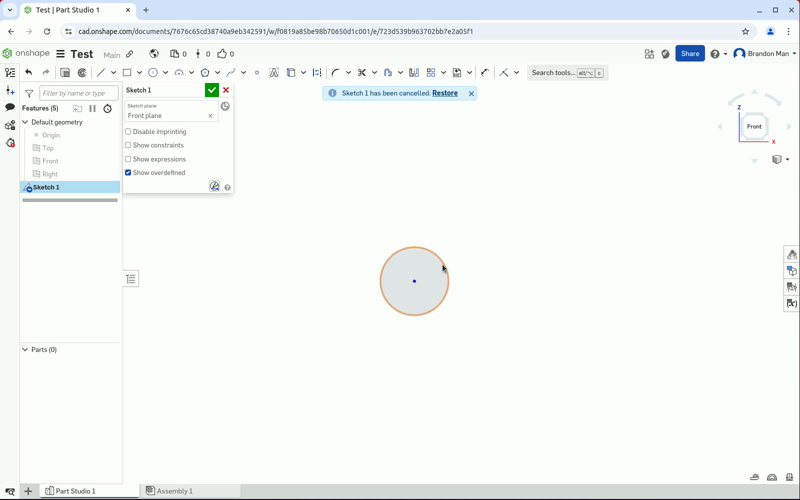
click(442, 264)
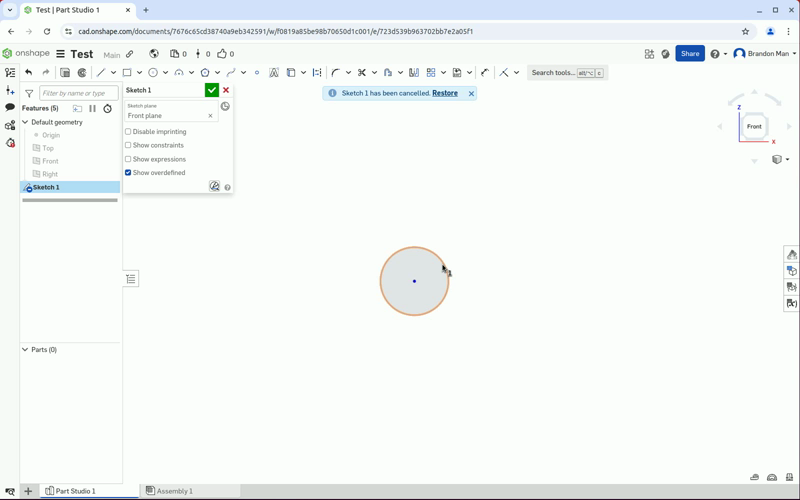
scroll(-6)
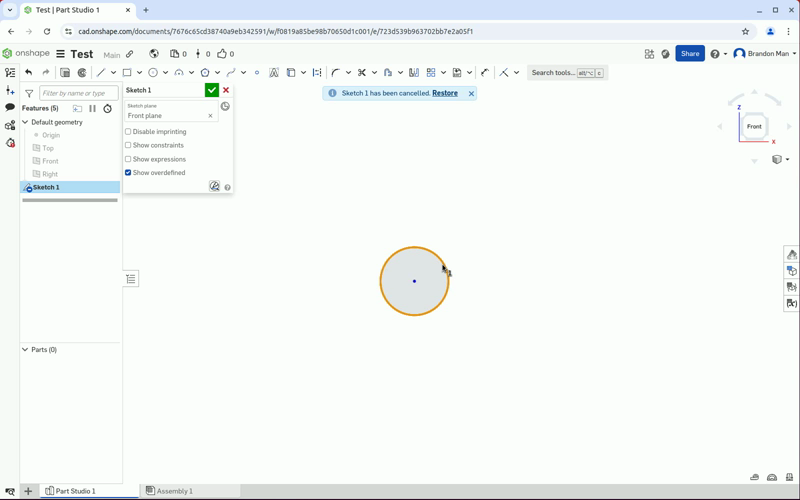
scroll(-6)
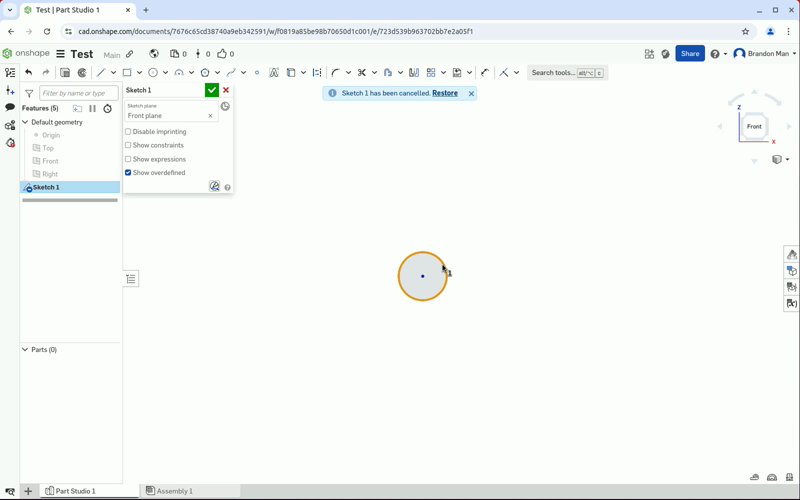
scroll(-6)
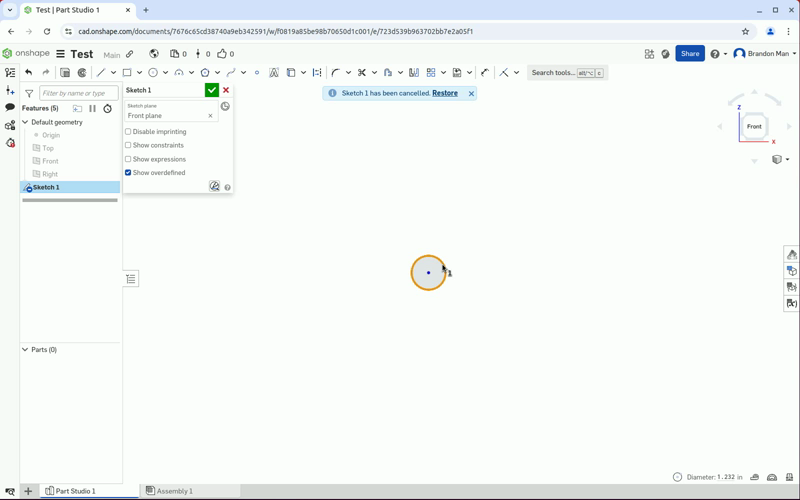
scroll(-6)
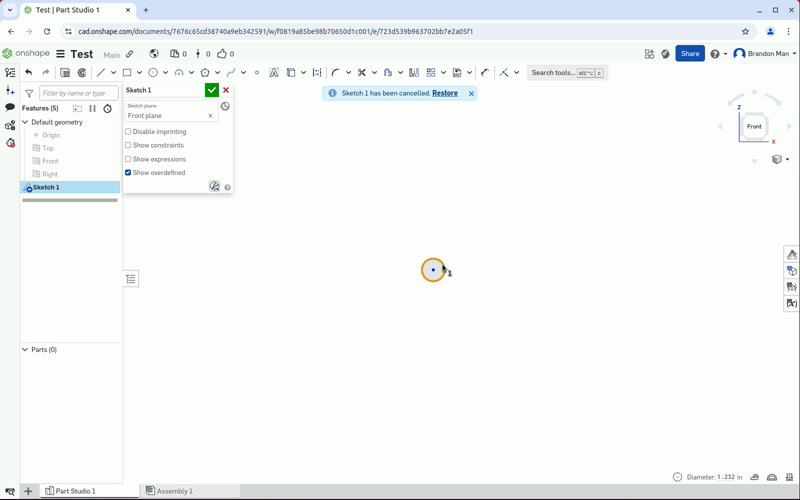
scroll(-6)
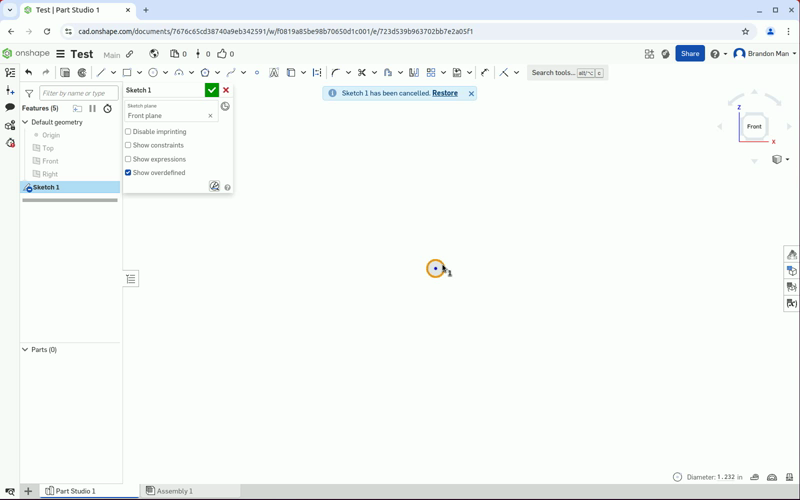
scroll(-6)
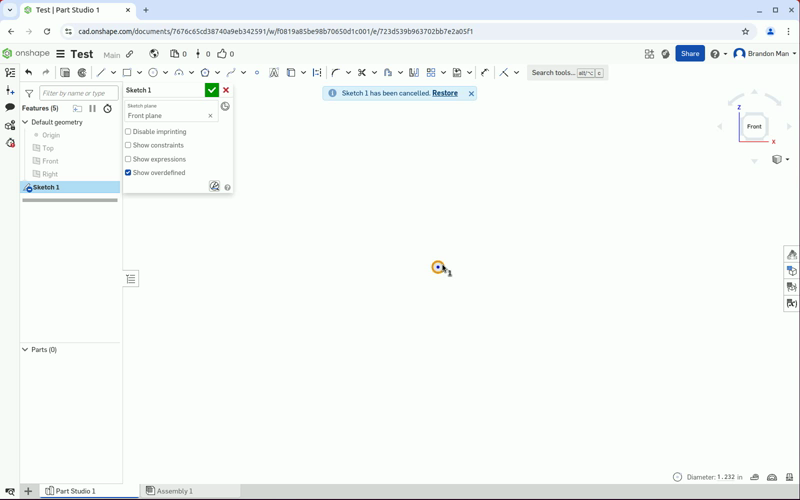
scroll(-6)
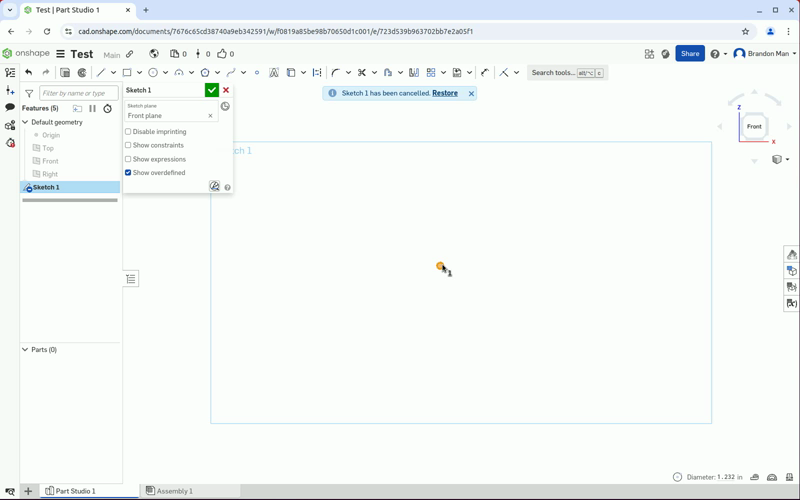
mouse_move(73, 352)
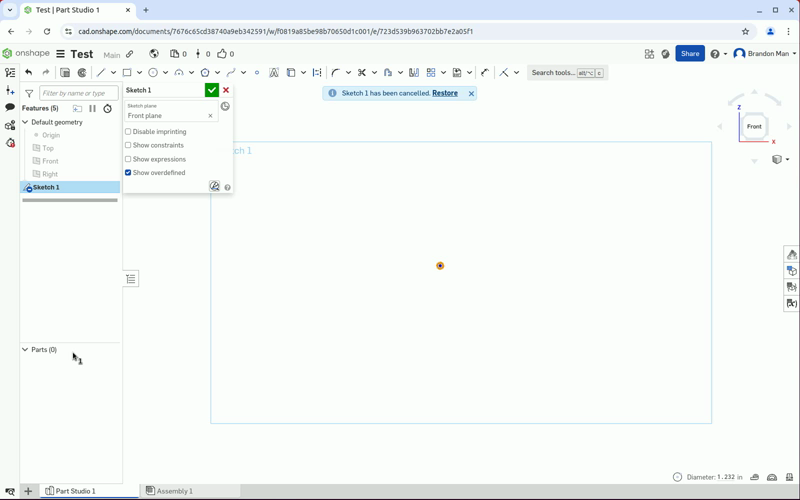
key(shift+y)
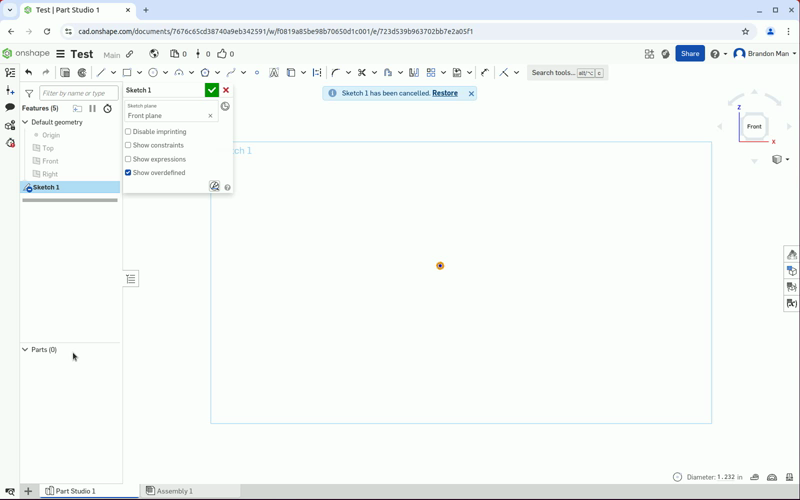
key(shift+e)
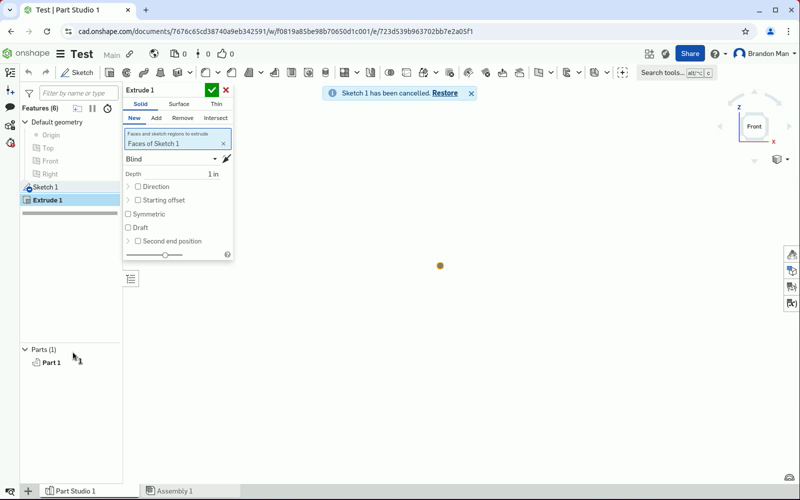
mouse_move(143, 106)
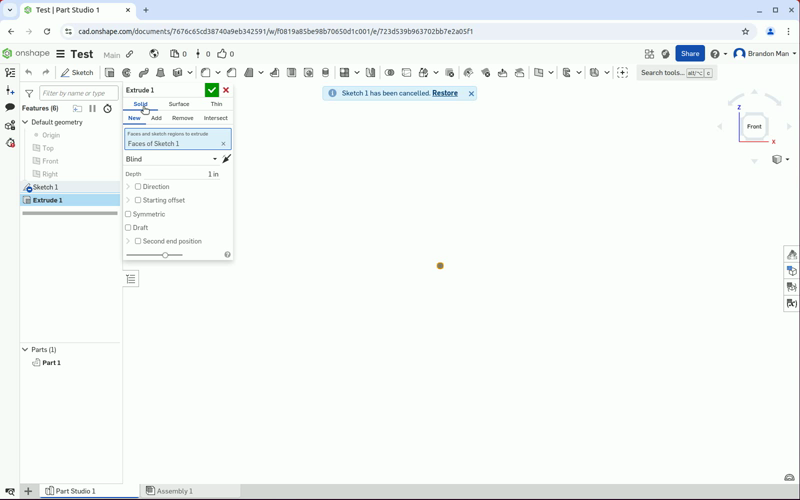
click(143, 106)
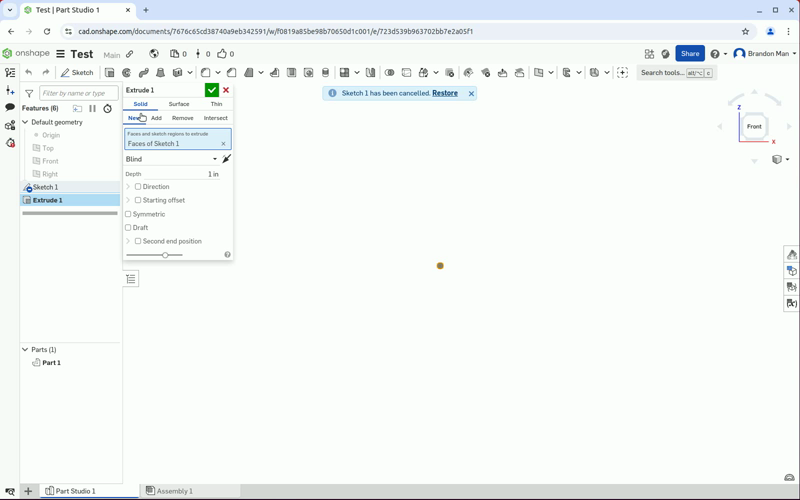
mouse_move(137, 120)
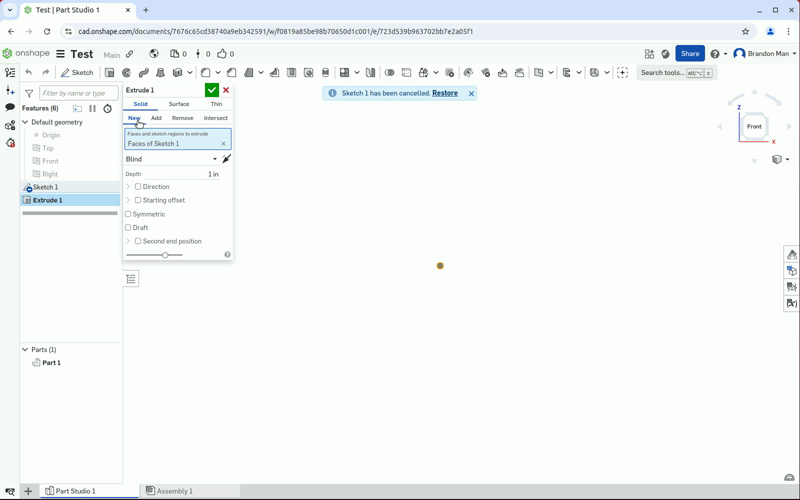
click(137, 120)
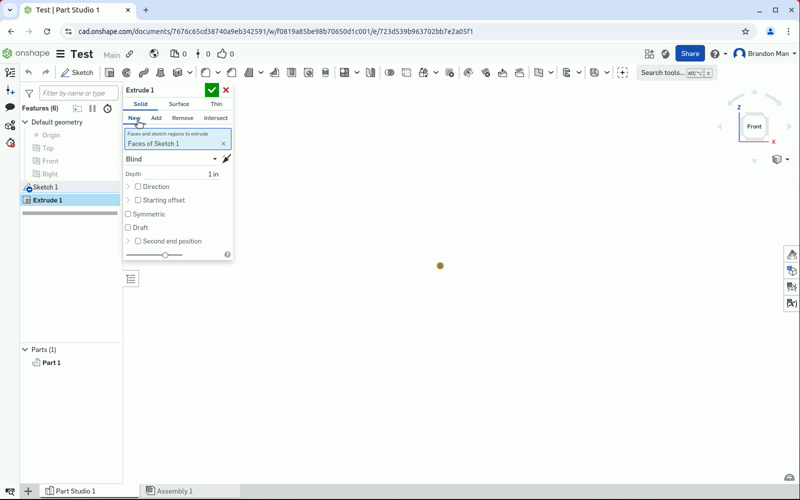
key(tab, 4)
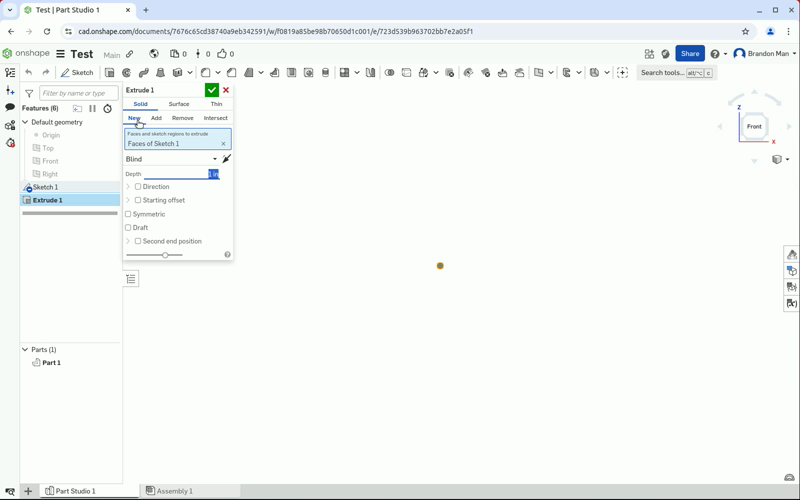
text(-23.108)
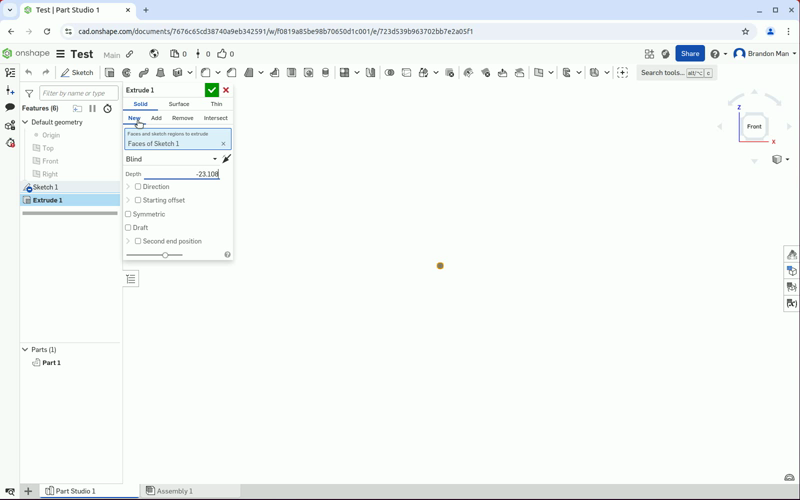
key(enter)
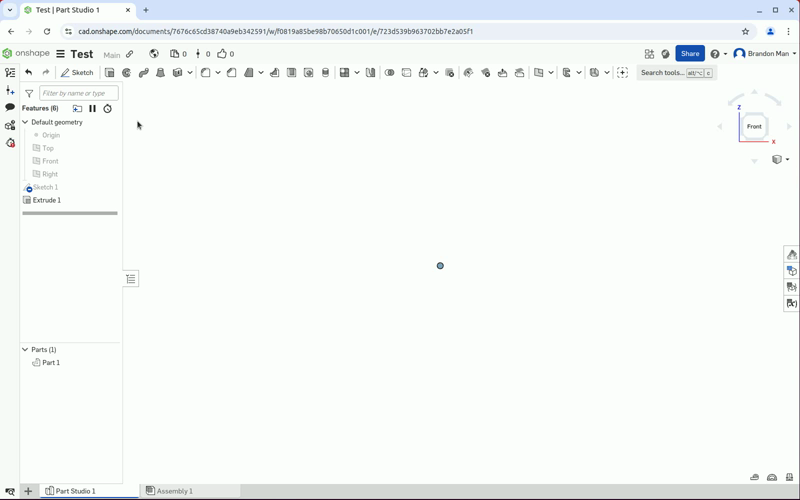
key(shift+h)
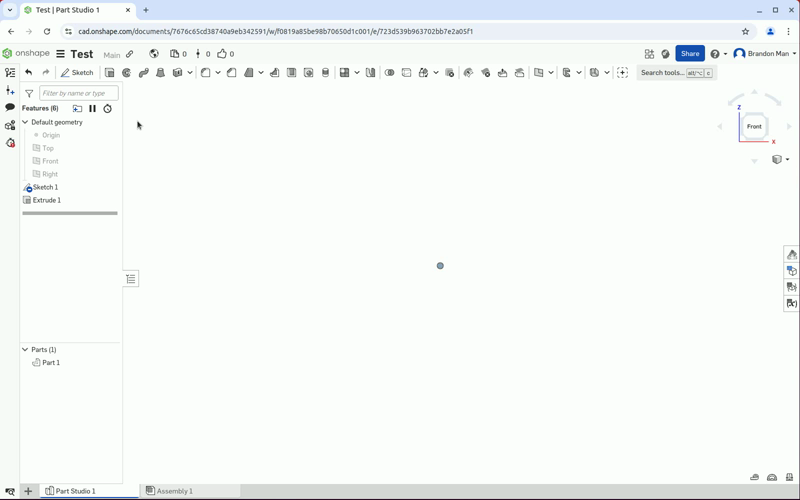
key(shift+h)
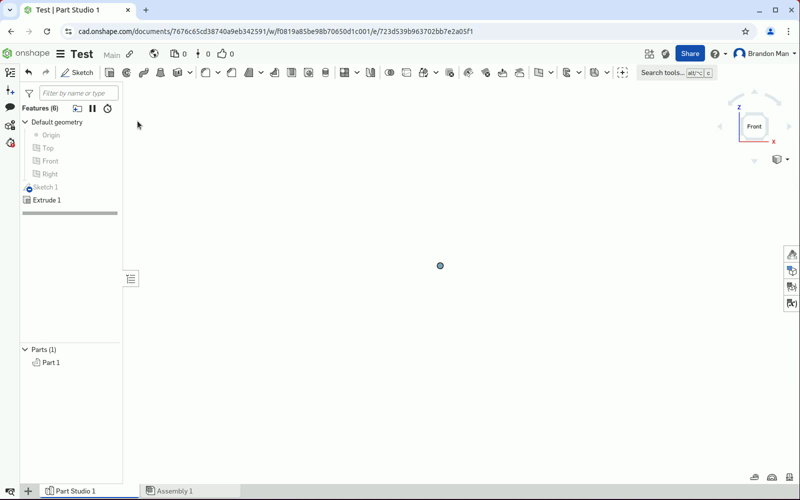
mouse_move(73, 189)
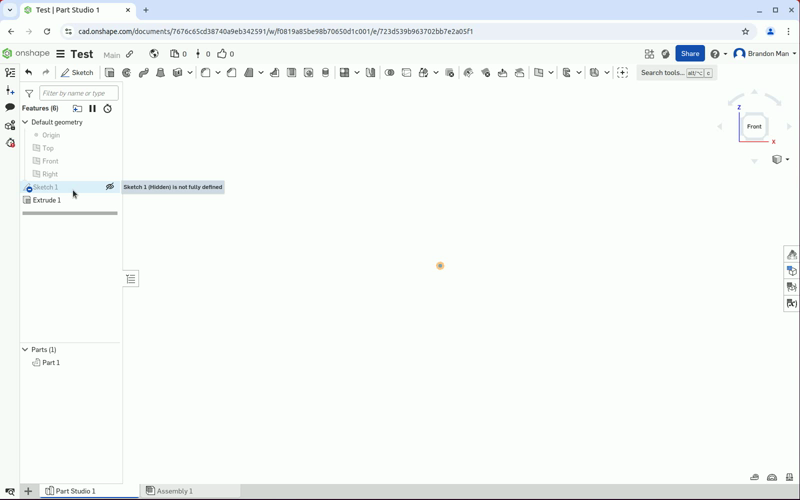
click(73, 189)
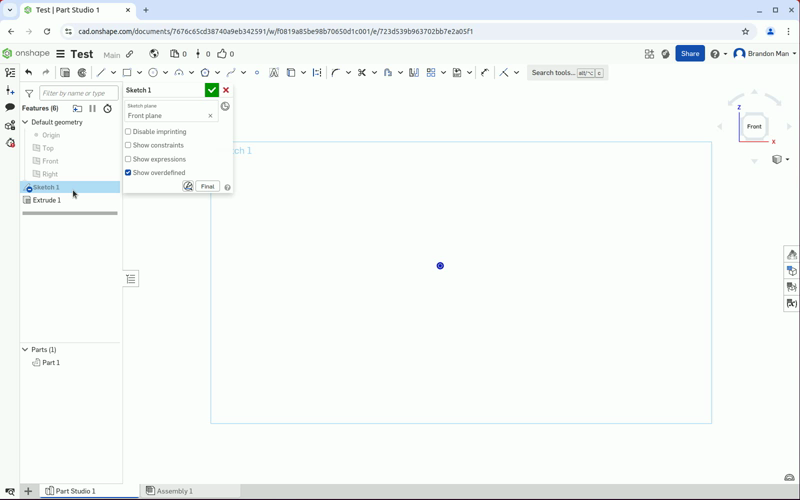
mouse_move(229, 92)
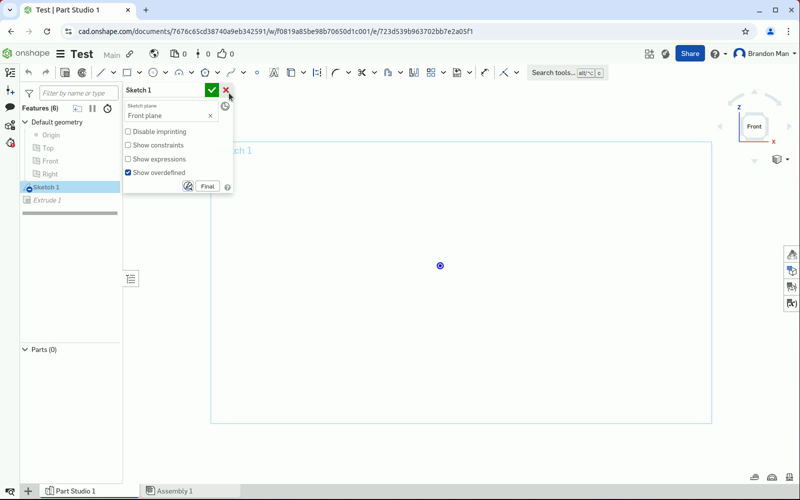
click(229, 92)
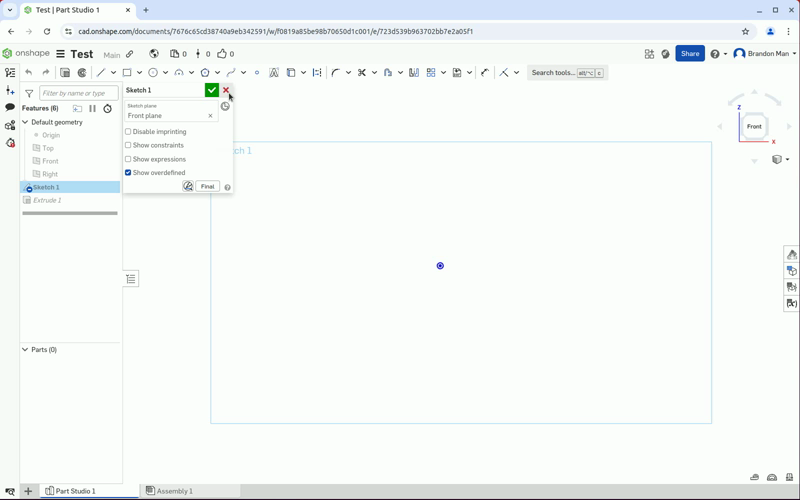
key(shift+s)
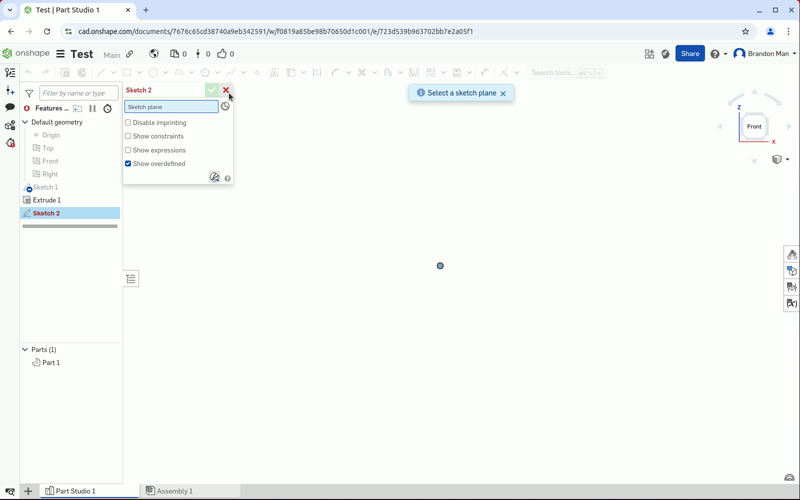
mouse_move(73, 163)
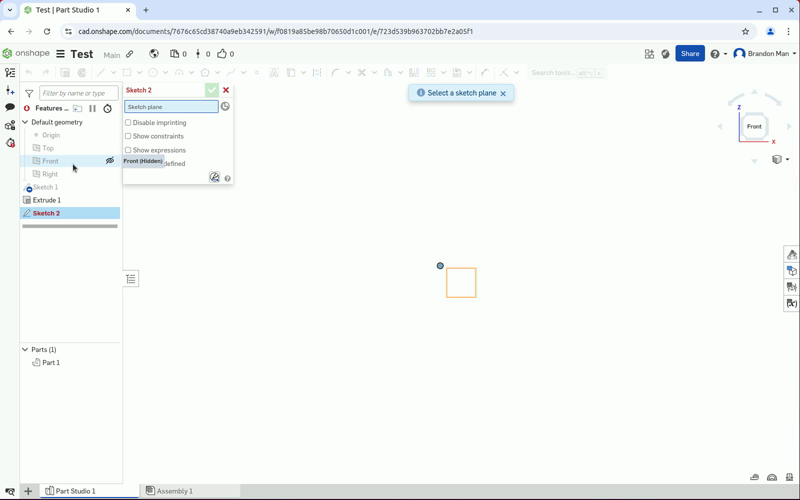
click(73, 163)
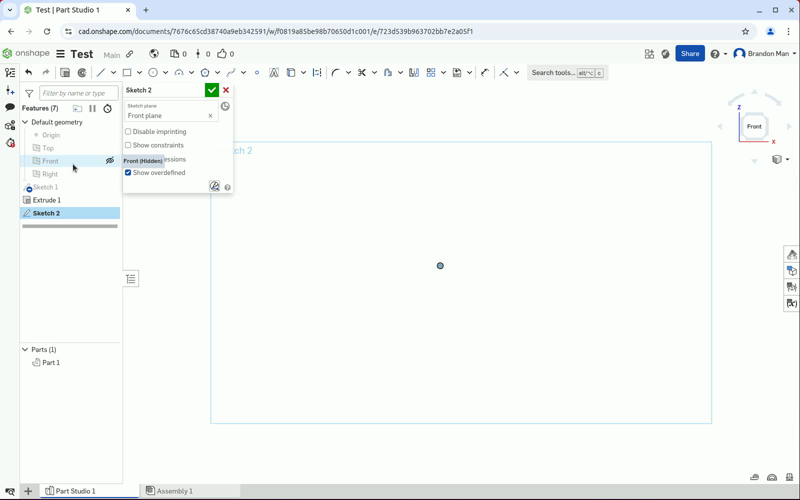
mouse_move(73, 352)
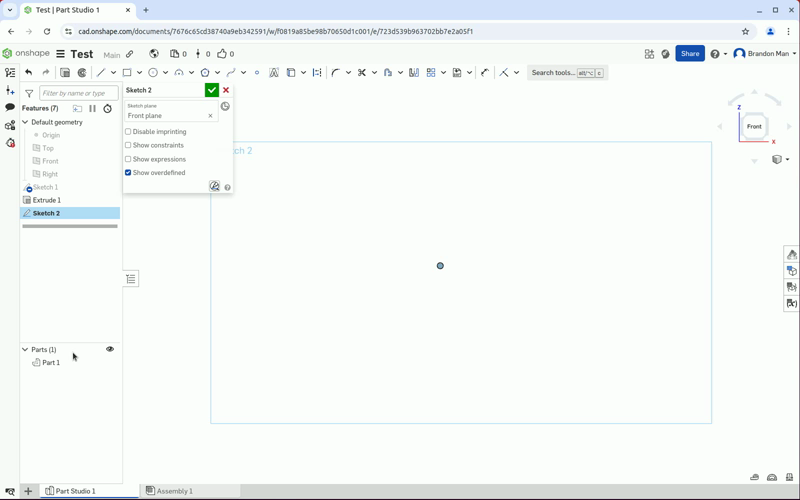
key(y)
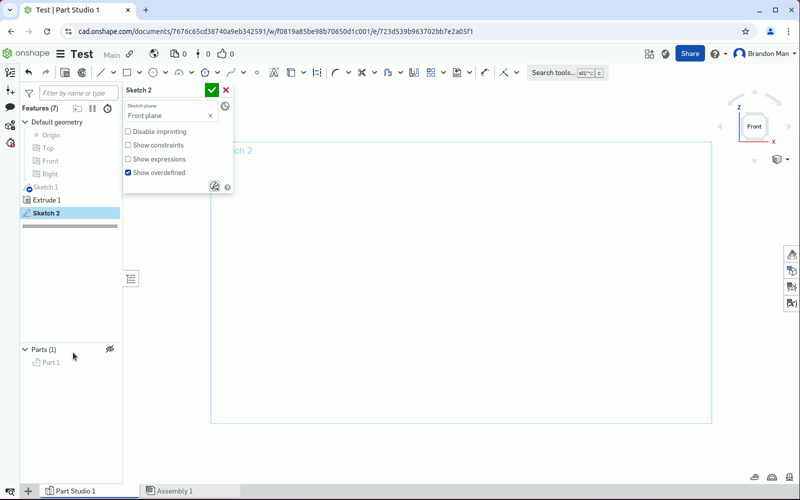
key(c)
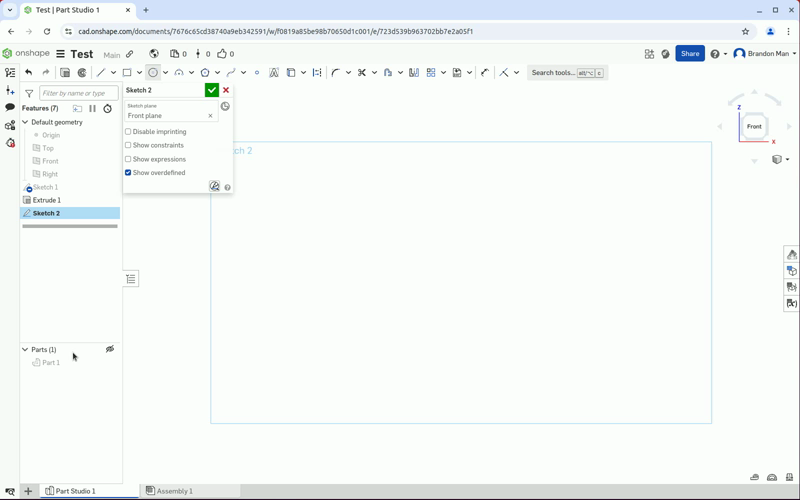
key_down(shift)
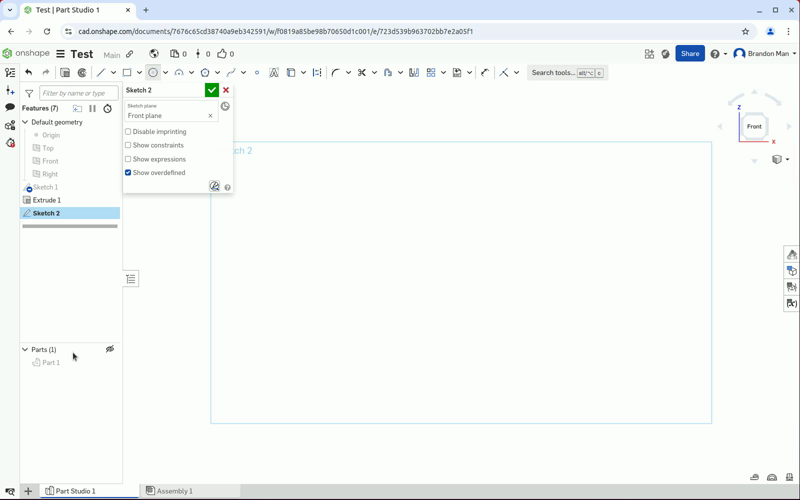
mouse_move(463, 262)
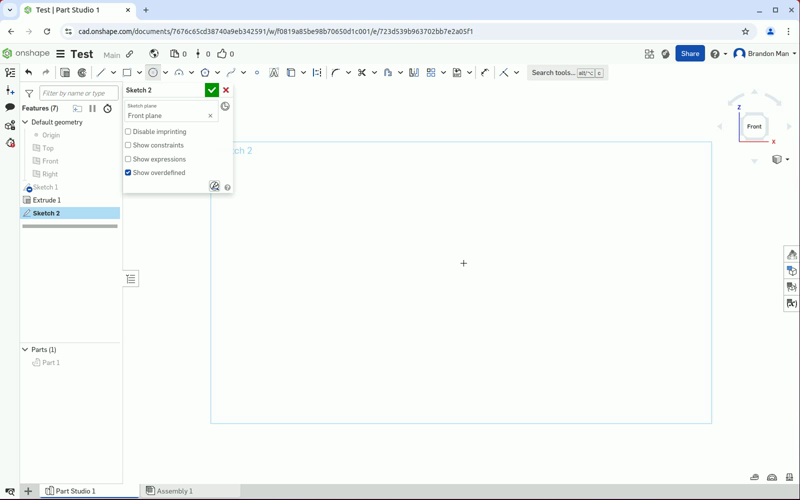
click(463, 262)
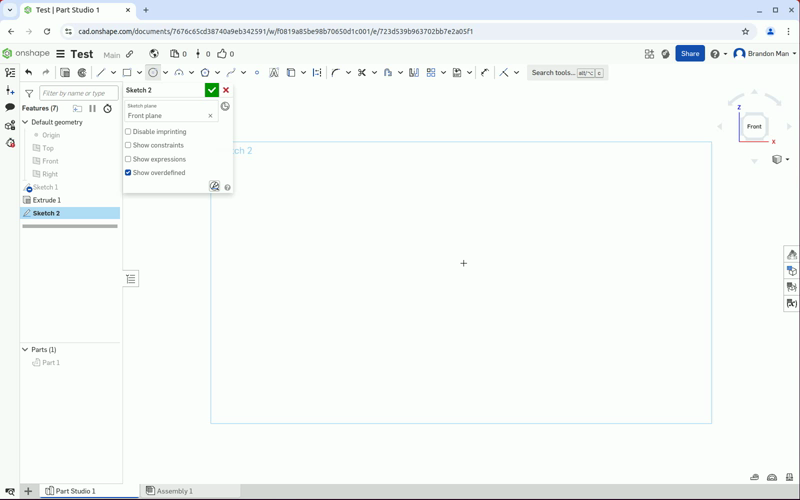
key_up(shift)
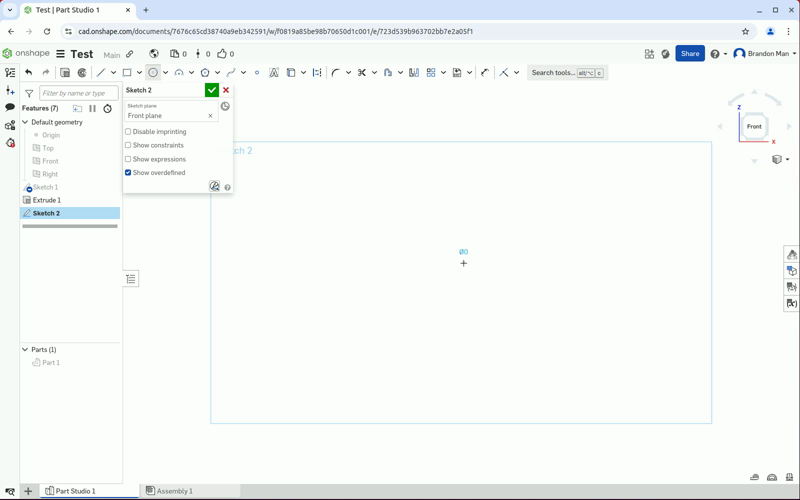
mouse_move(467, 262)
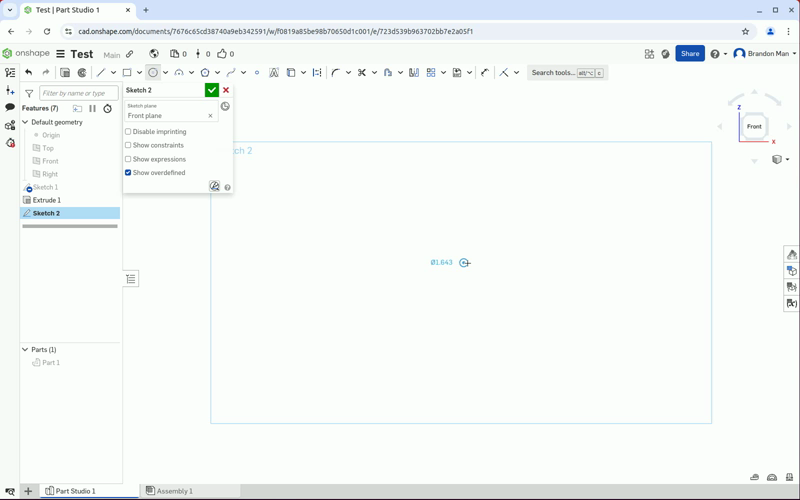
click(467, 262)
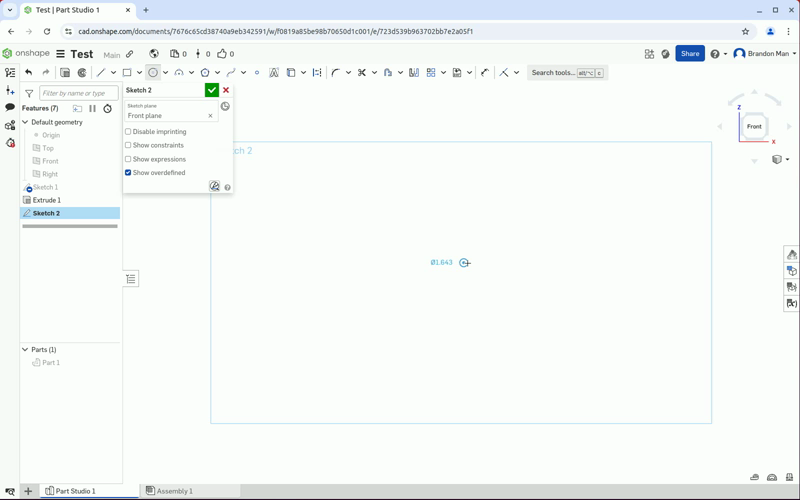
key(esc)
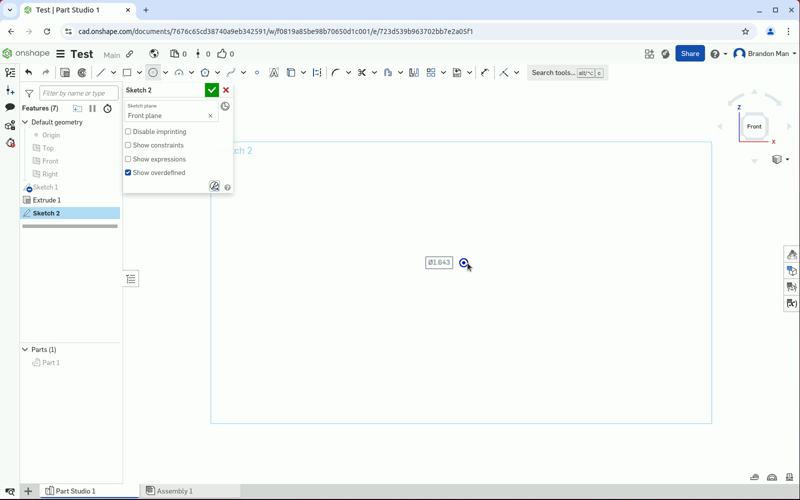
mouse_move(460, 264)
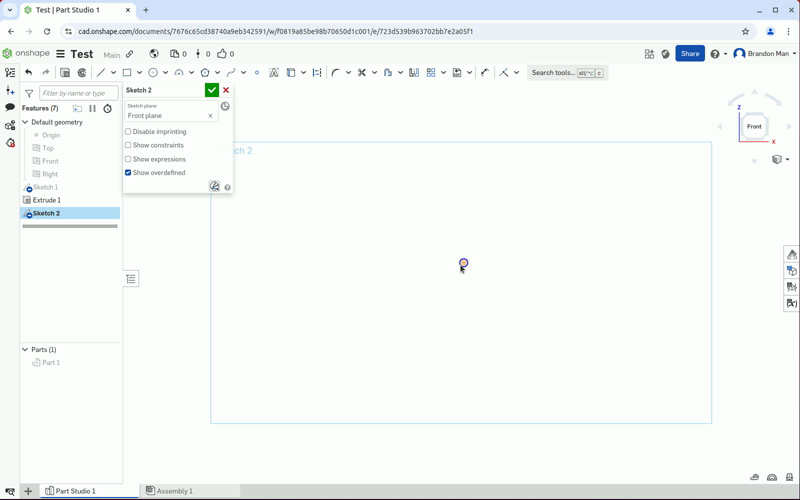
scroll(6)
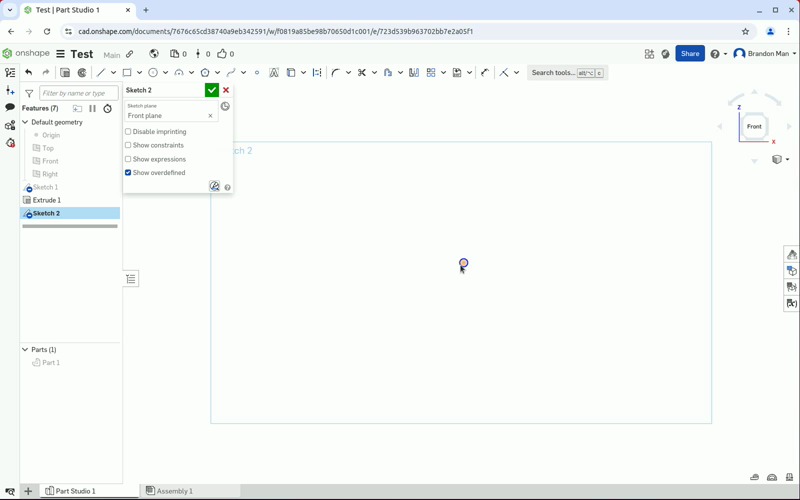
scroll(6)
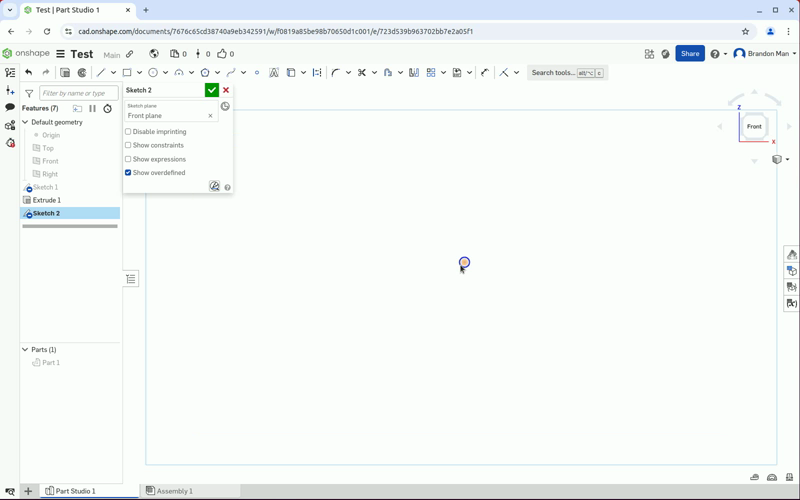
scroll(6)
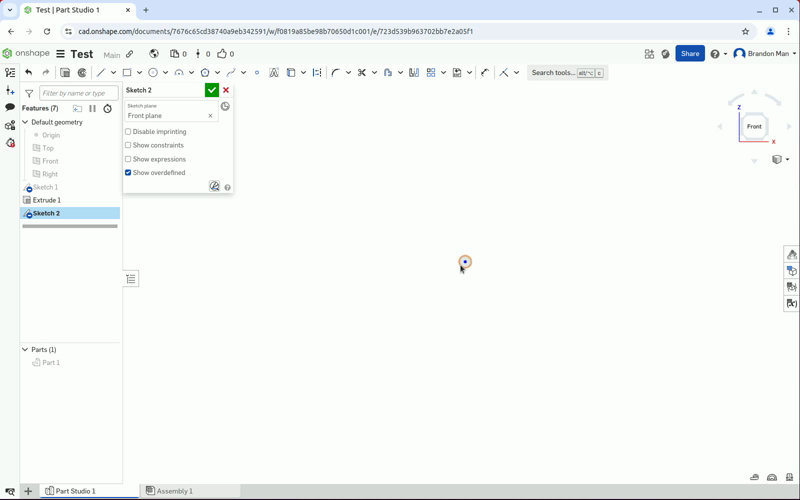
scroll(6)
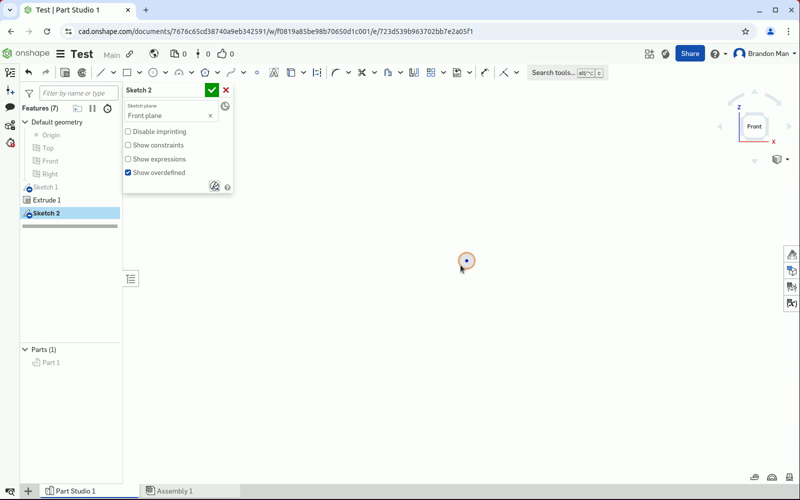
scroll(6)
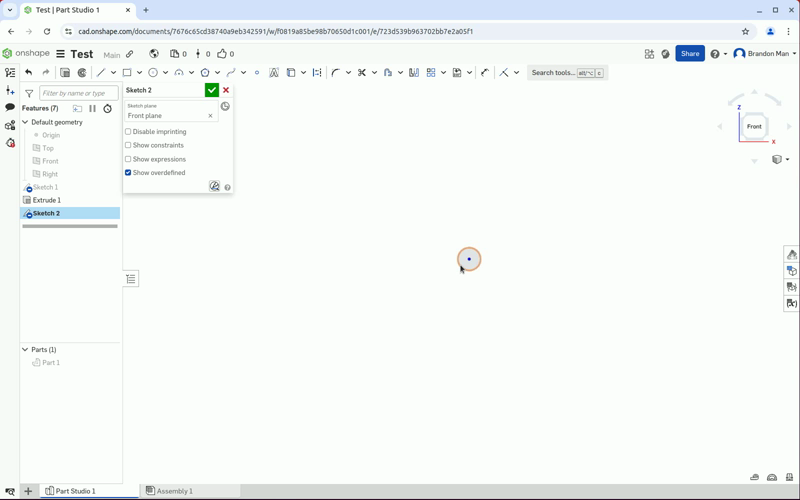
scroll(6)
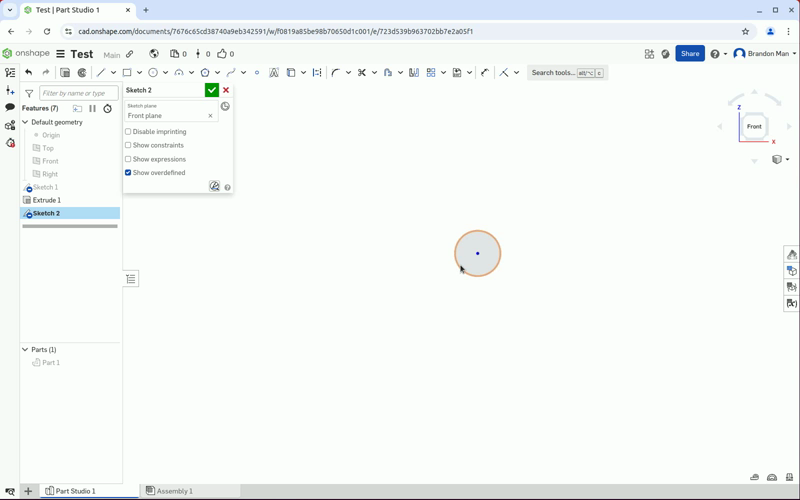
scroll(6)
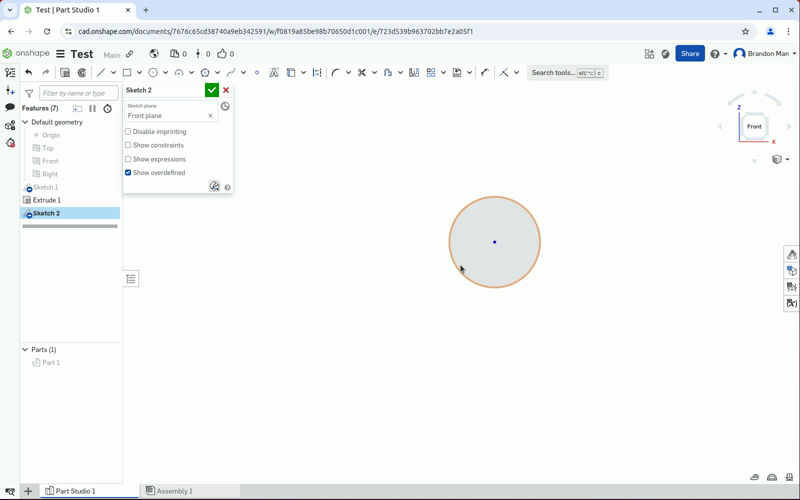
click(460, 264)
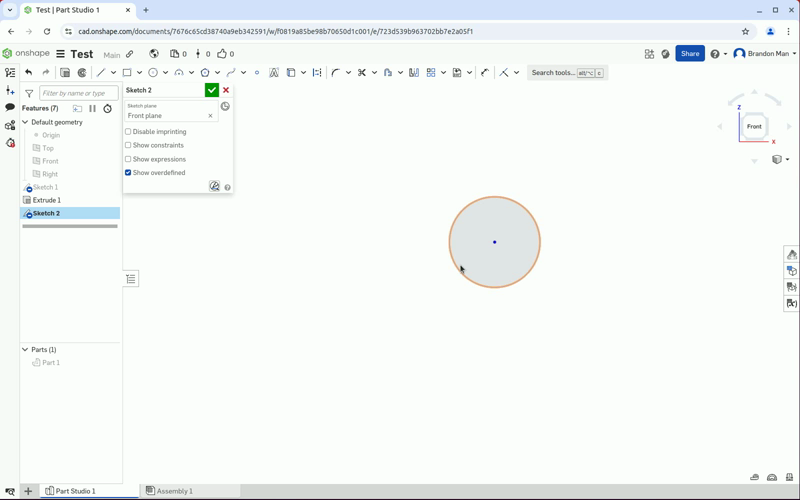
scroll(-6)
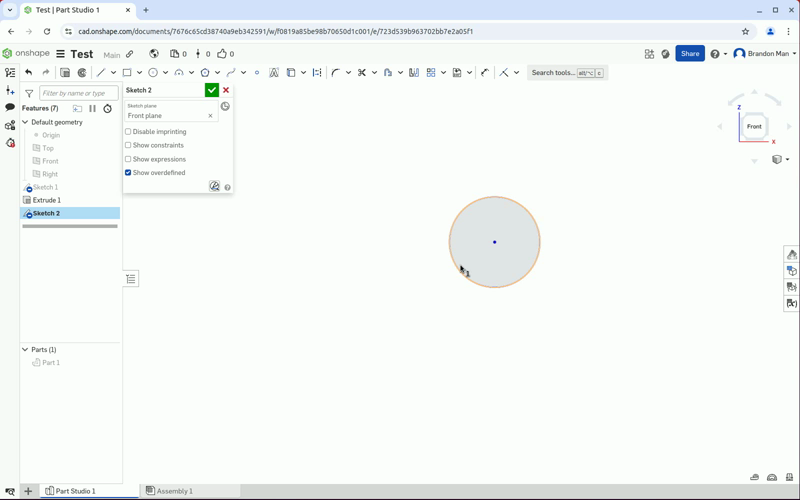
scroll(-6)
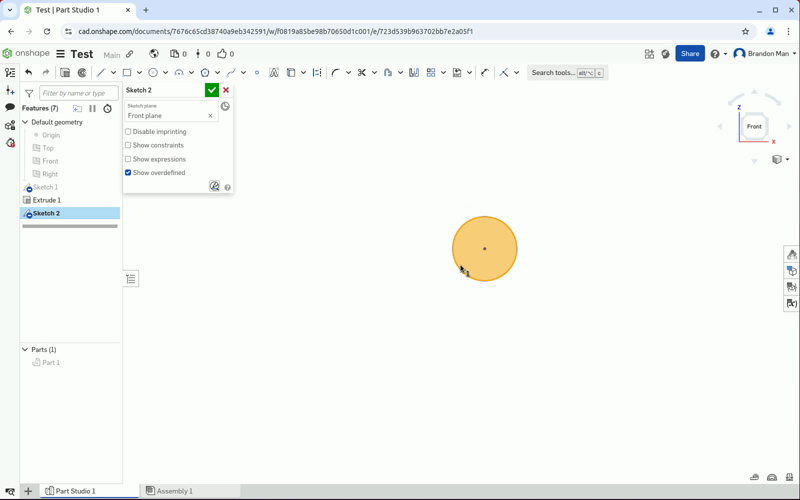
scroll(-6)
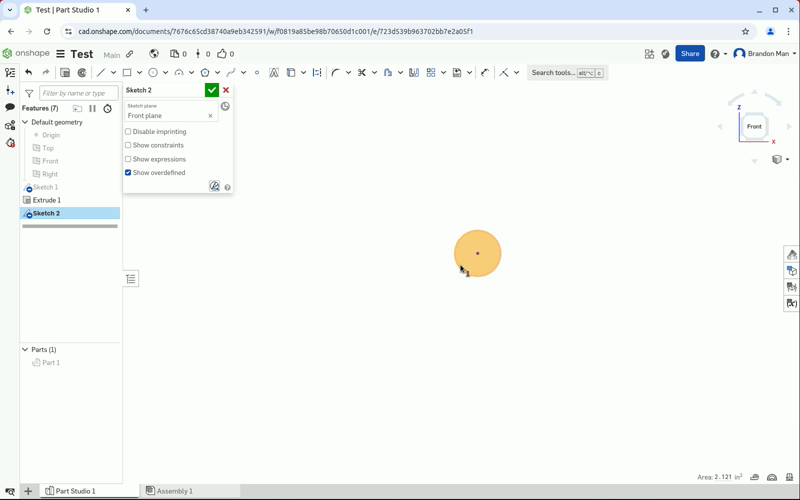
scroll(-6)
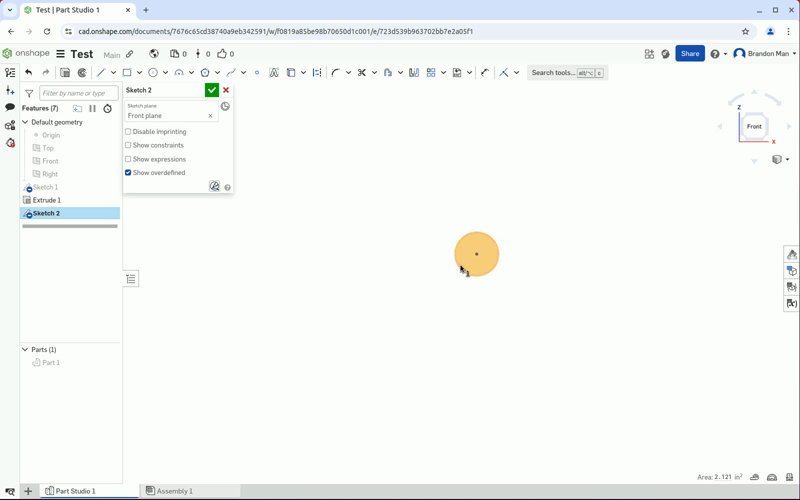
scroll(-6)
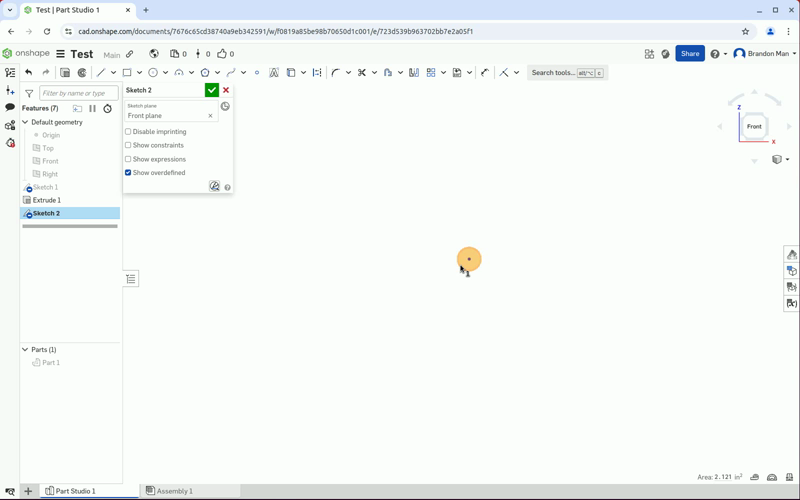
scroll(-6)
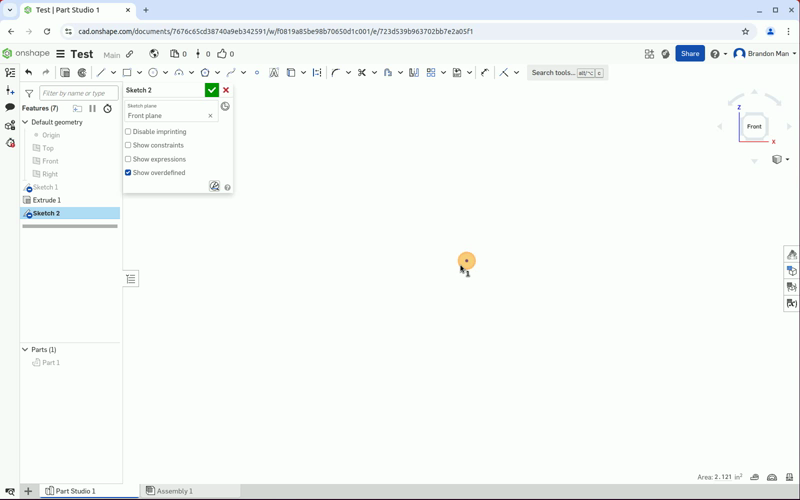
scroll(-6)
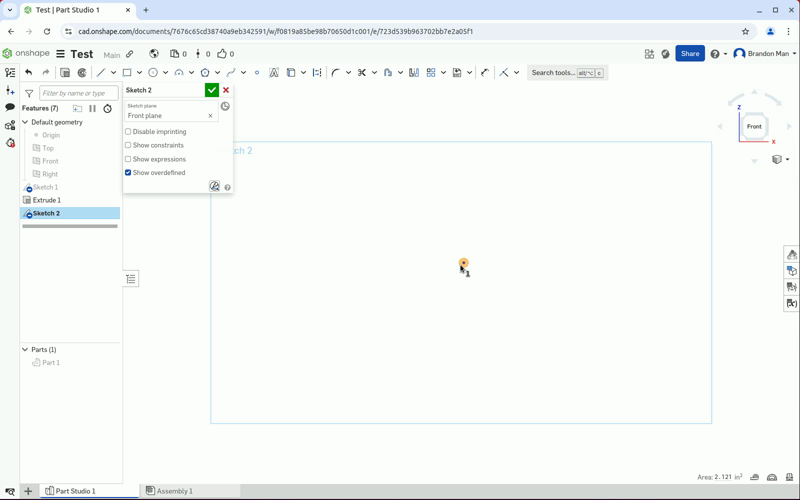
mouse_move(73, 352)
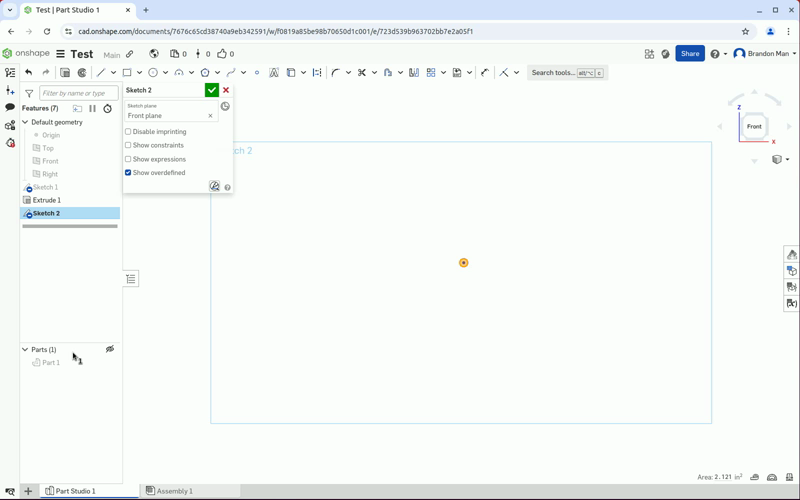
key(shift+y)
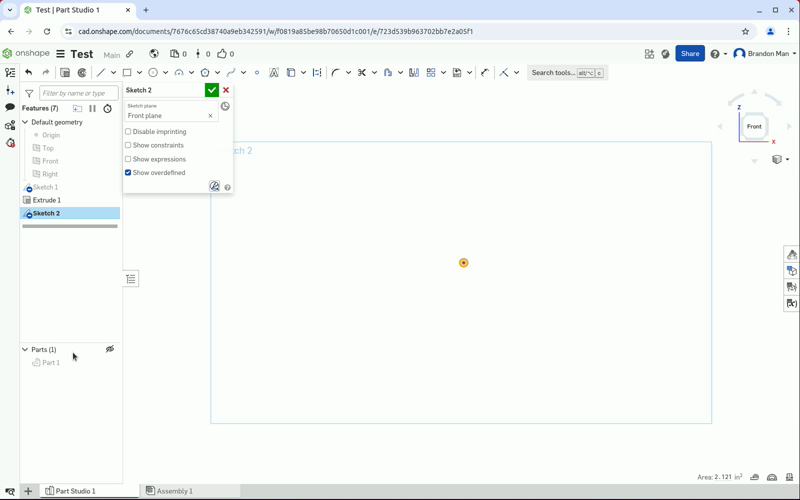
key(shift+e)
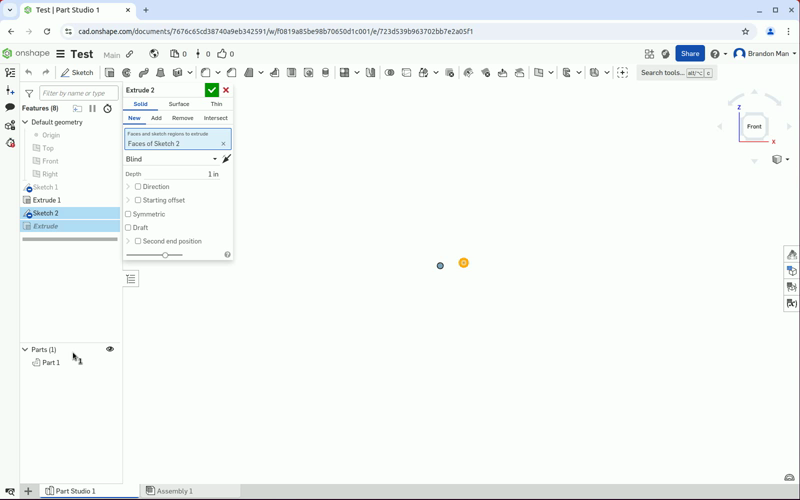
mouse_move(143, 106)
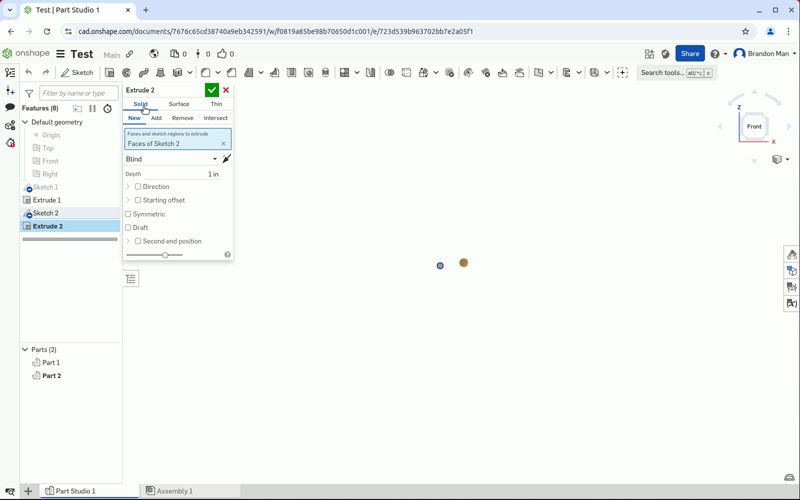
click(143, 106)
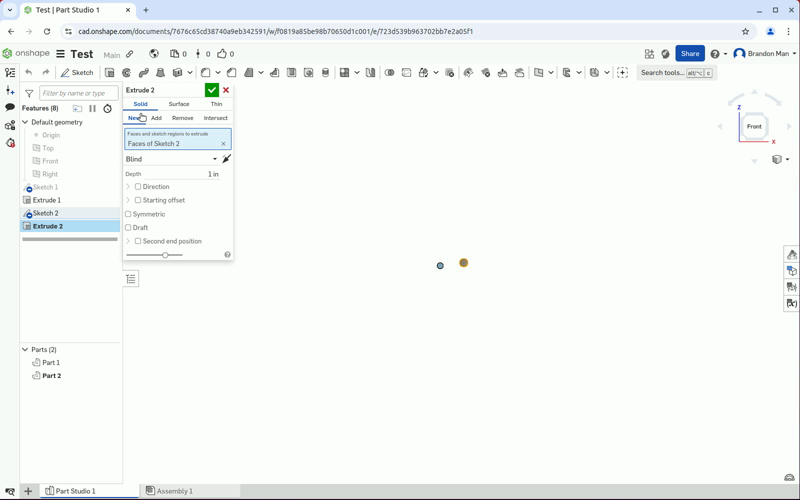
mouse_move(137, 120)
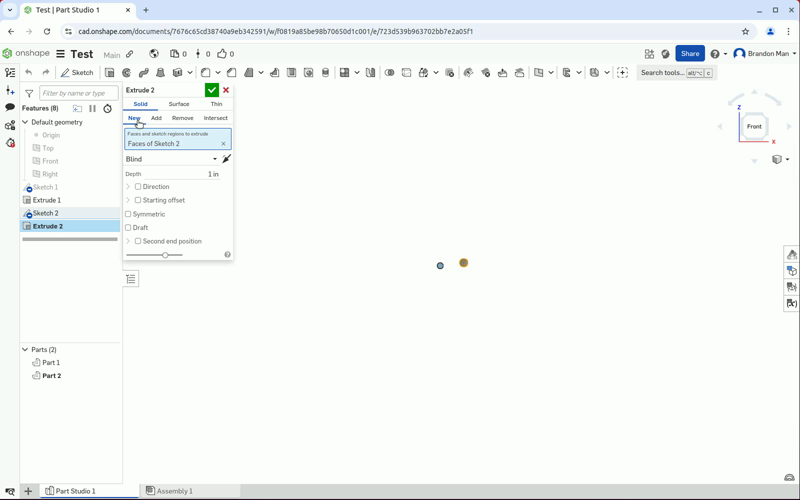
click(137, 120)
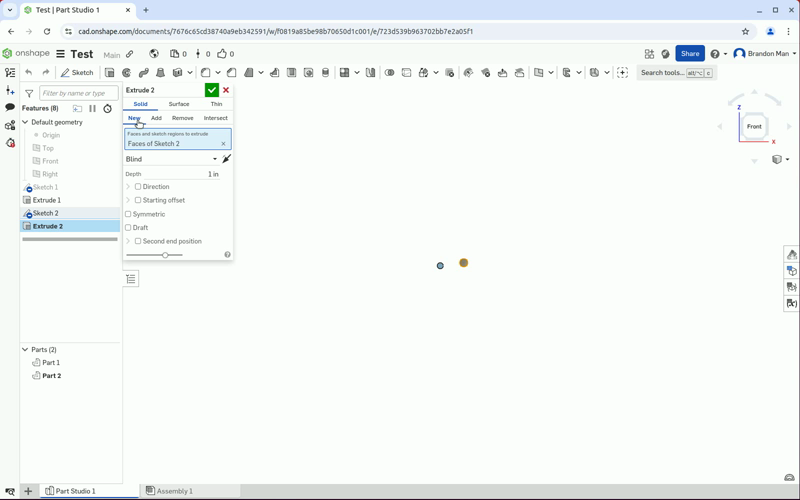
key(tab, 4)
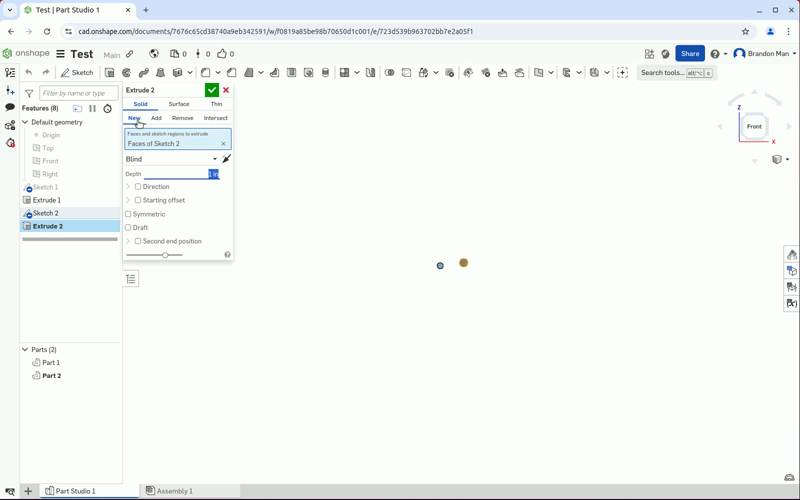
text(-8.184)
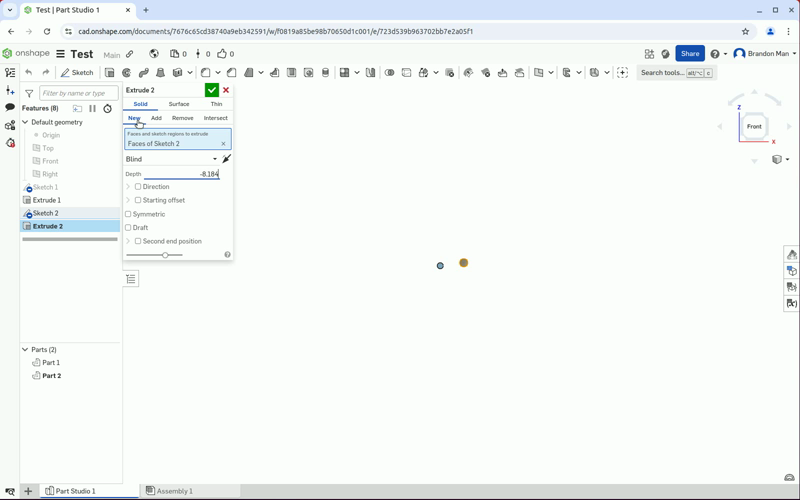
key(enter)
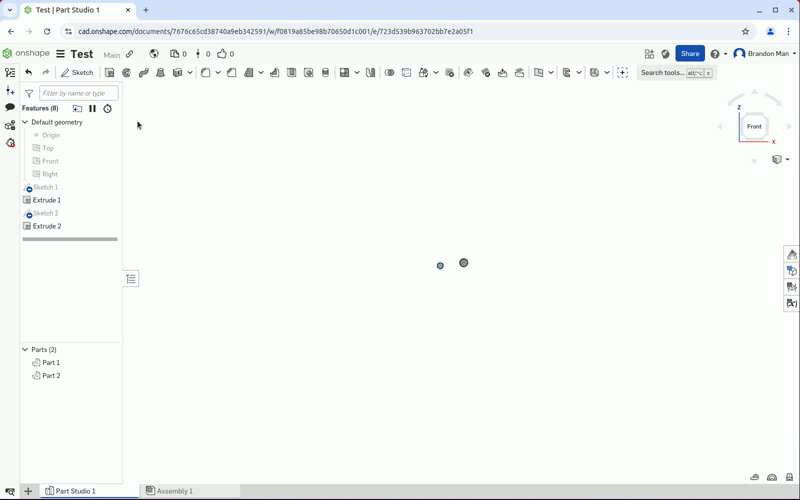
key(shift+h)
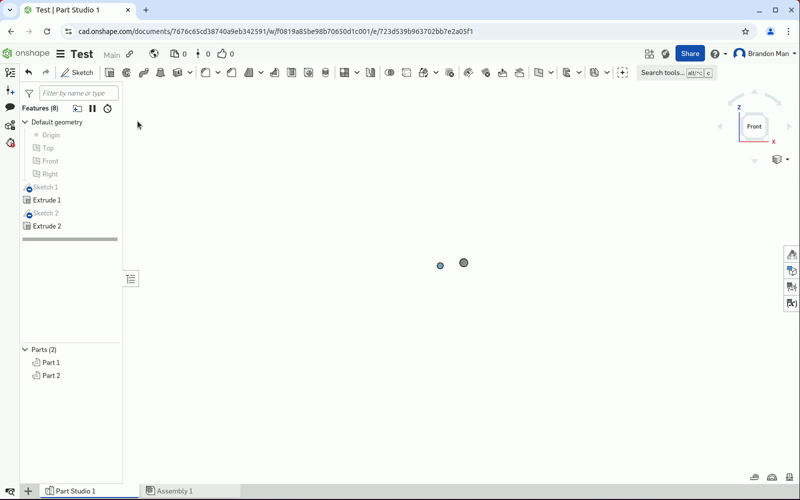
key(shift+h)
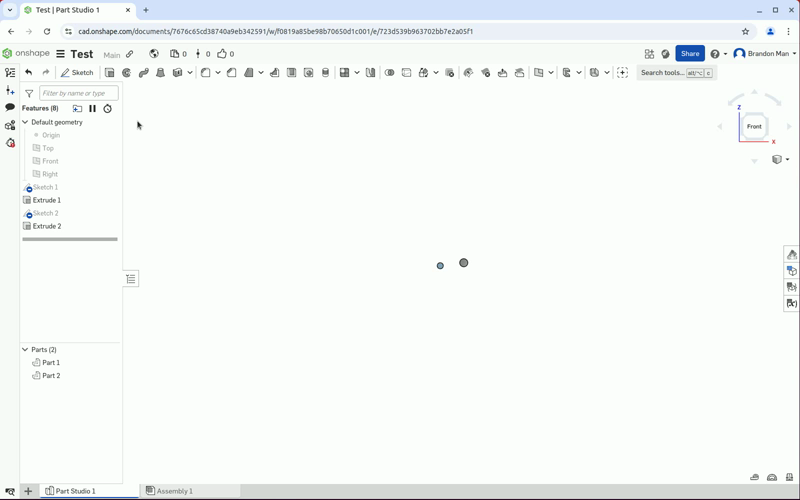
mouse_move(73, 189)
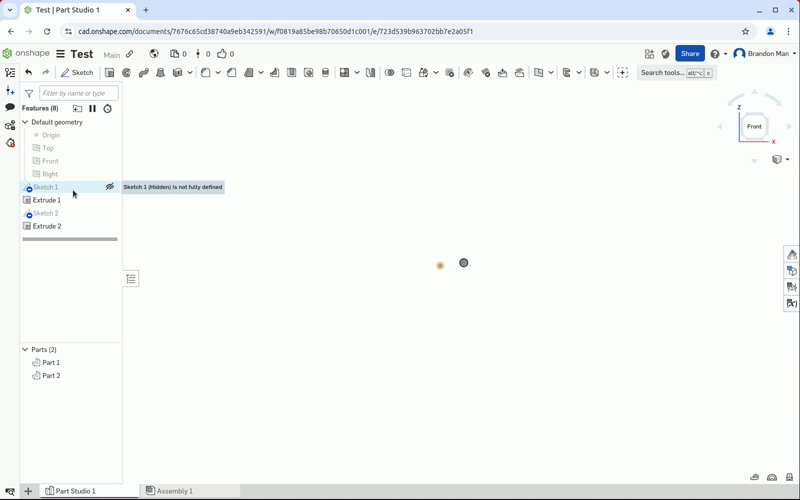
click(73, 189)
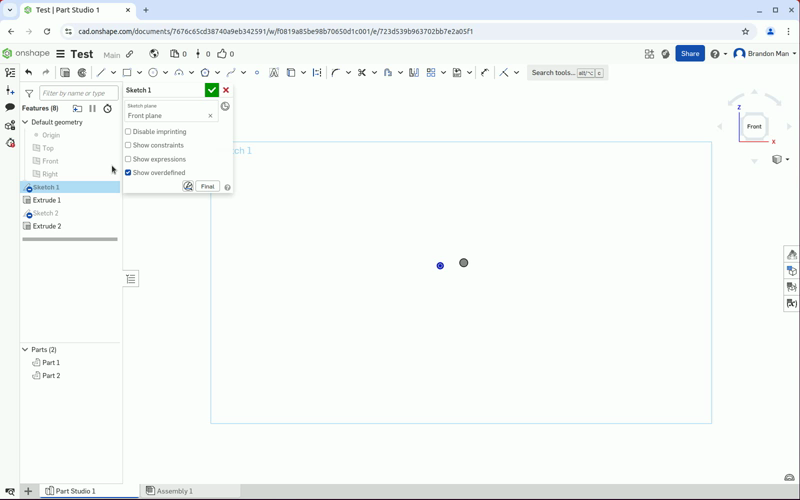
mouse_move(229, 92)
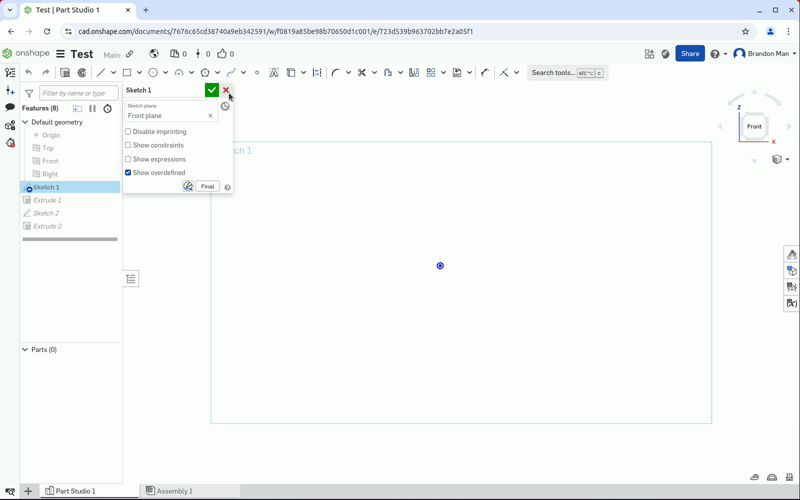
click(229, 92)
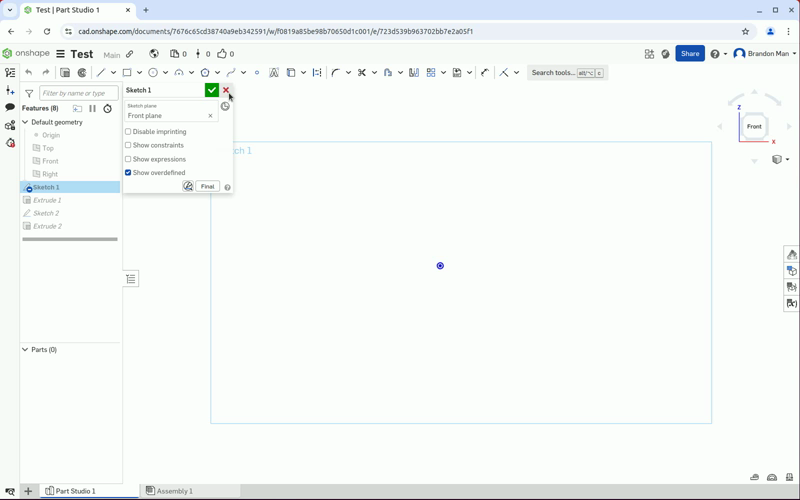
key(shift+s)
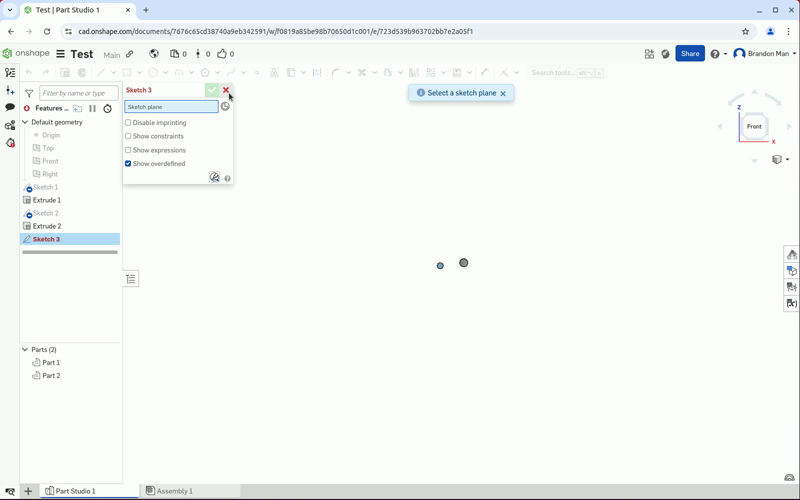
mouse_move(73, 163)
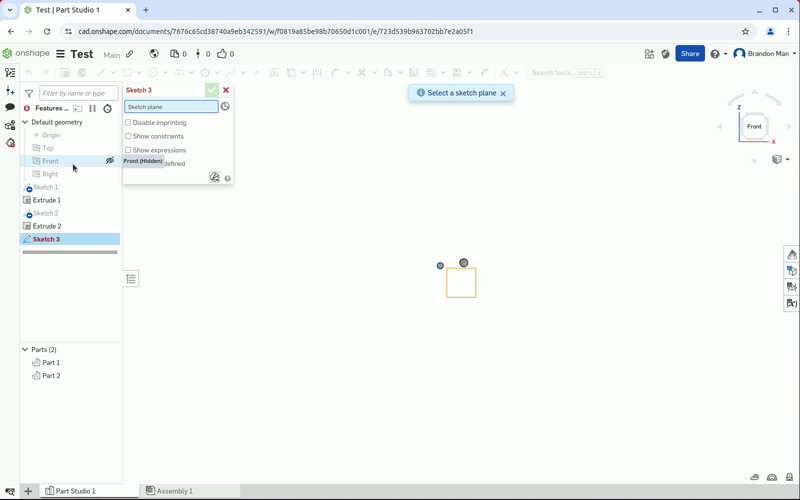
click(73, 163)
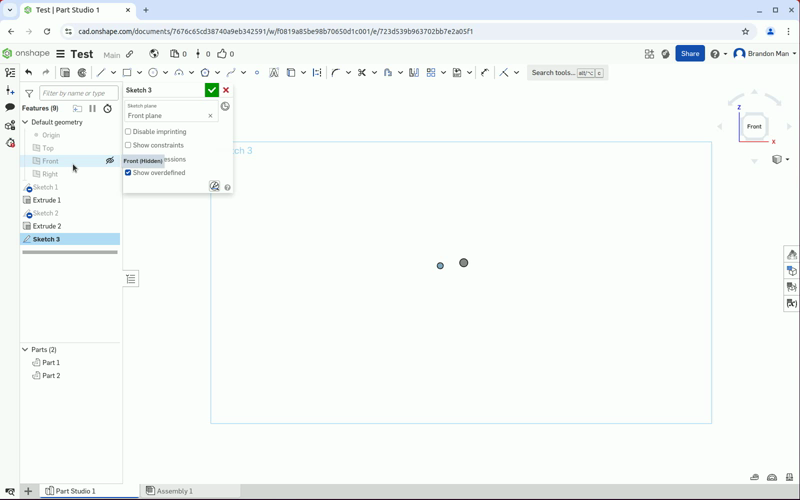
mouse_move(73, 352)
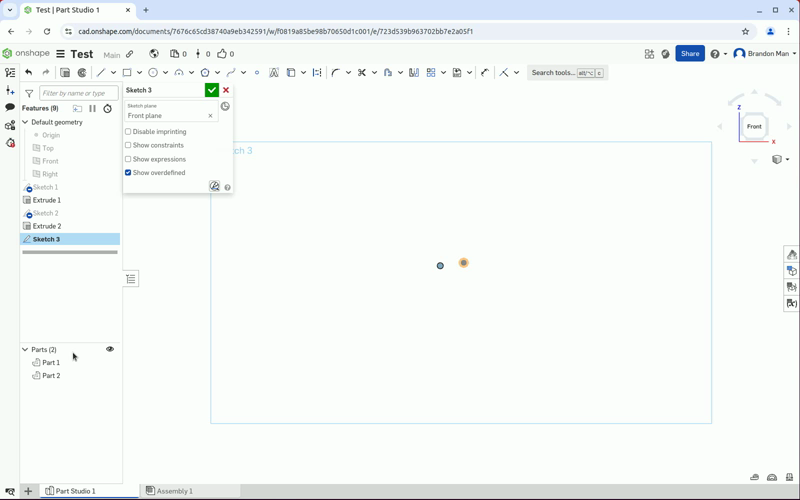
key(y)
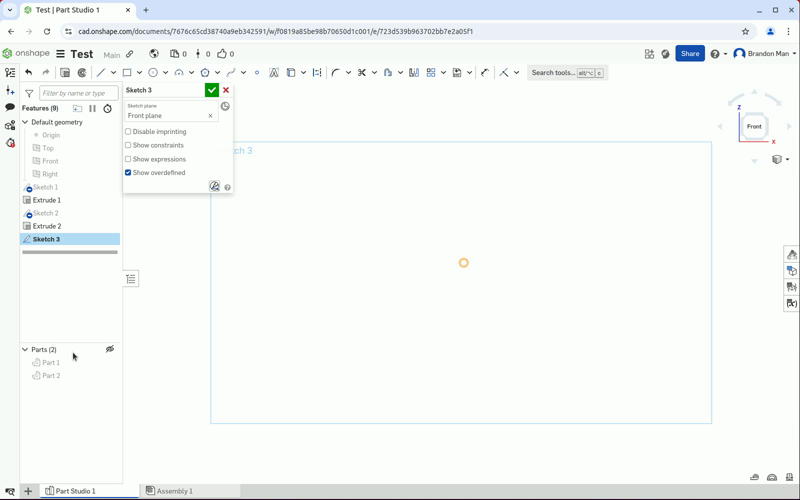
key(c)
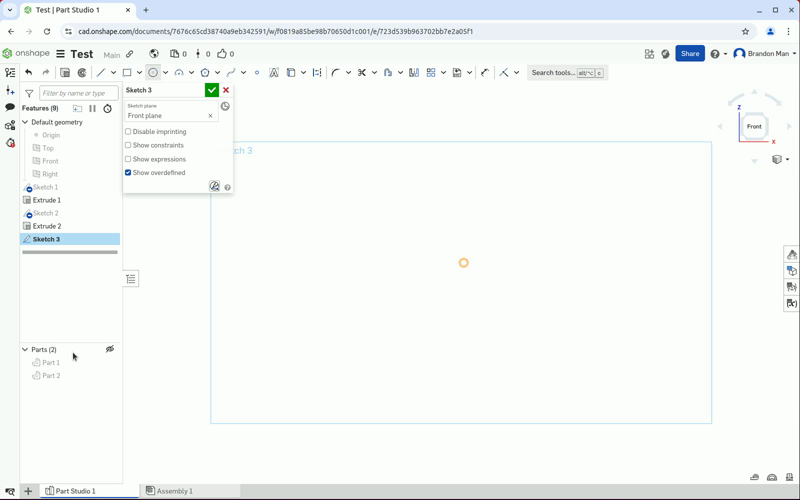
key_down(shift)
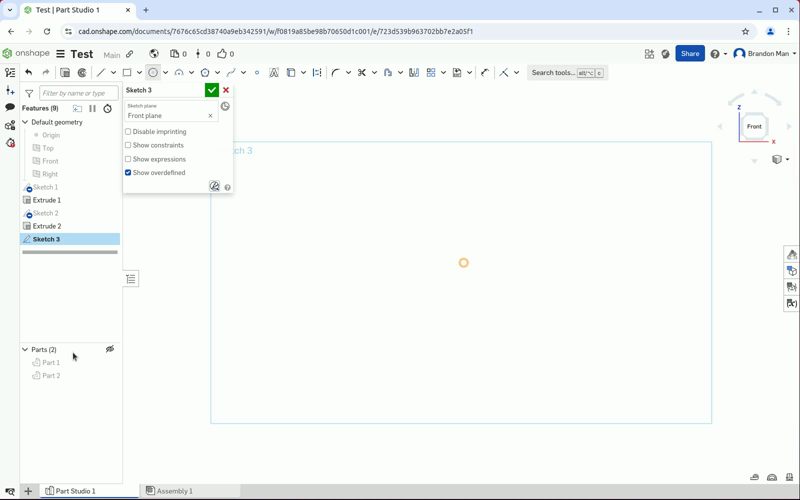
mouse_move(478, 276)
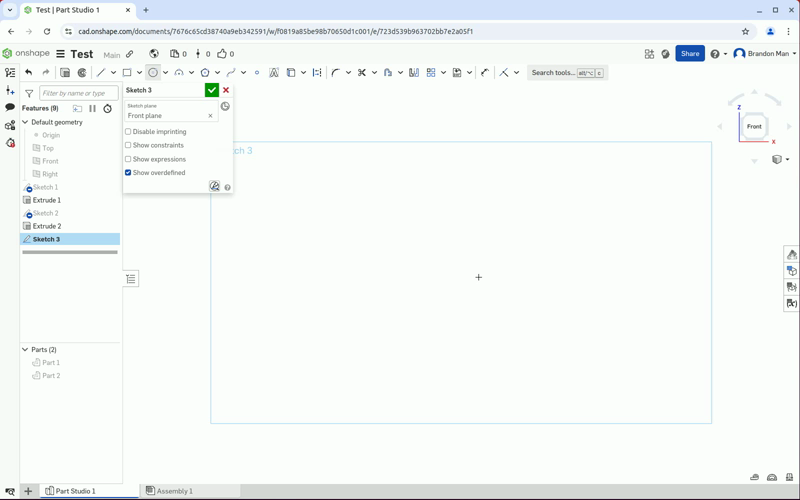
click(478, 276)
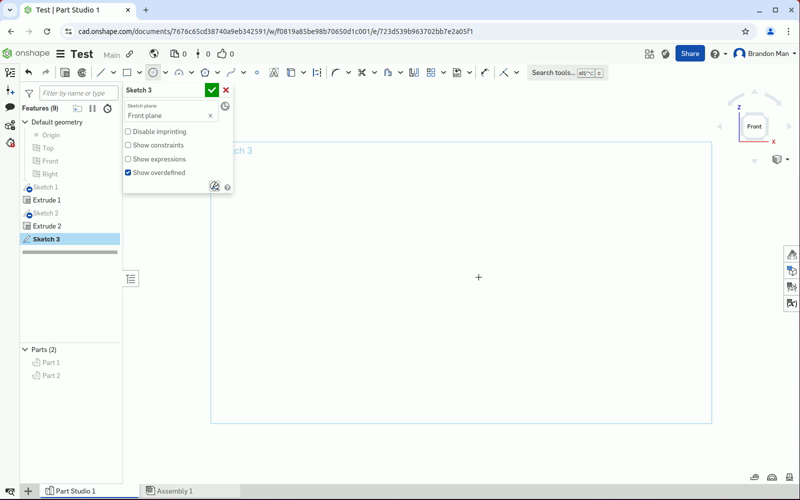
key_up(shift)
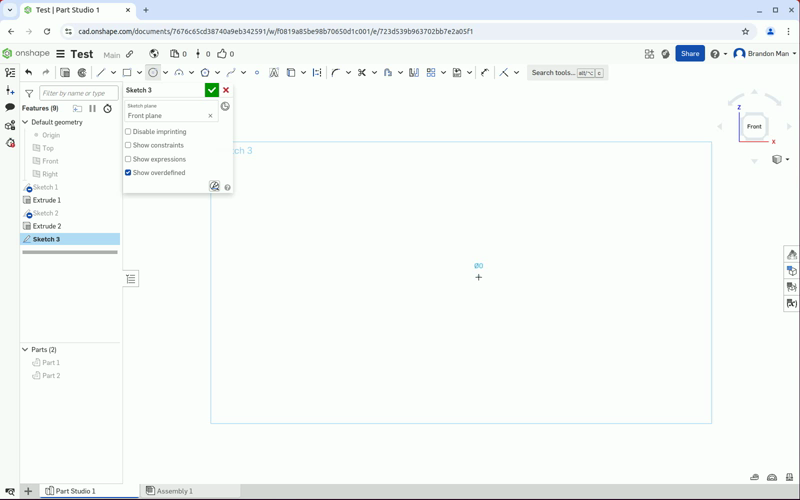
mouse_move(480, 276)
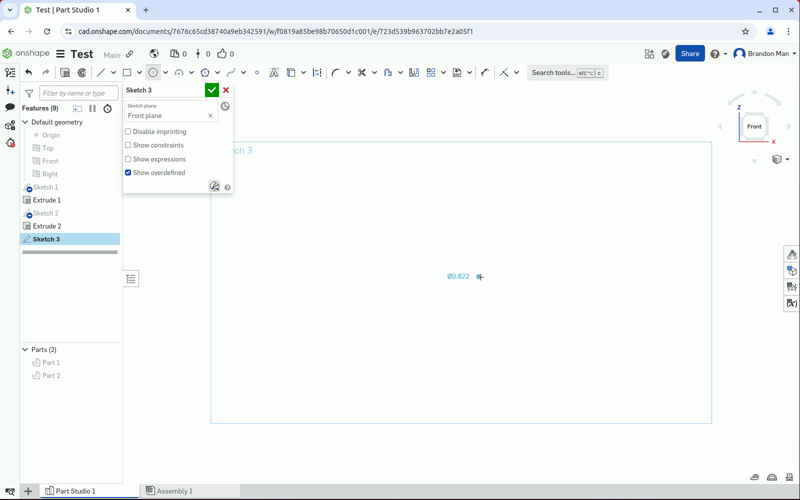
scroll(6)
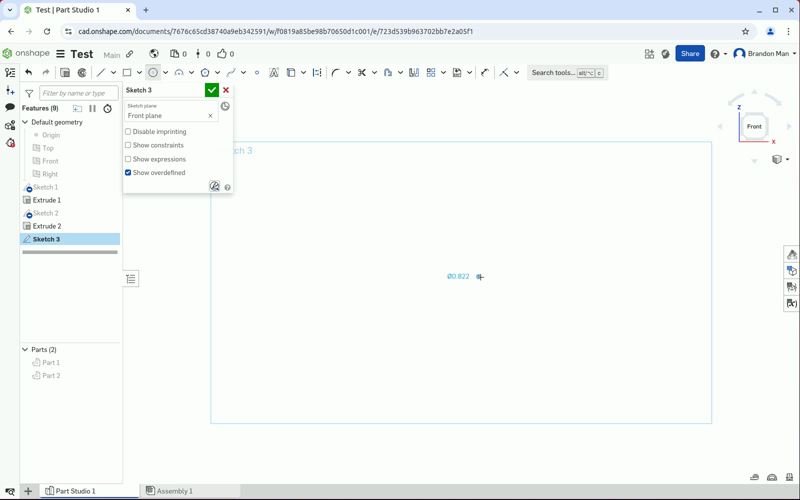
scroll(6)
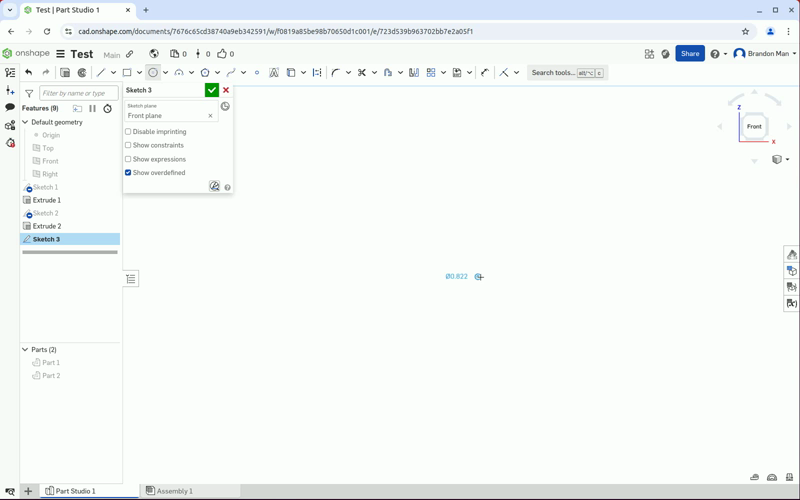
scroll(6)
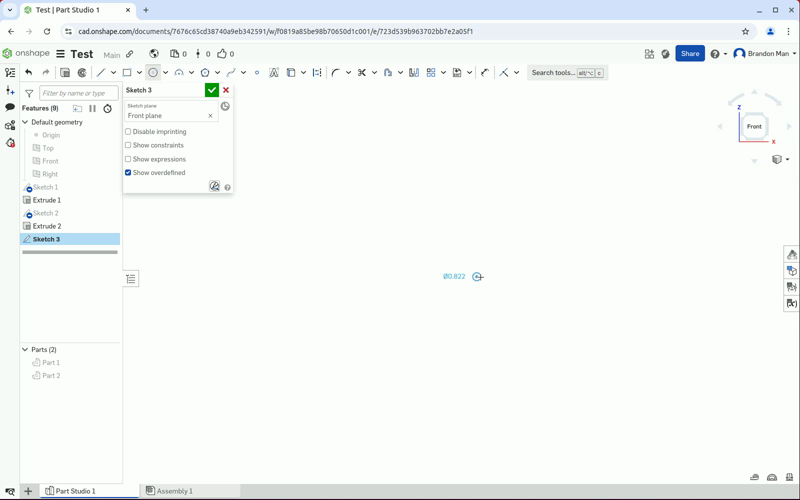
scroll(6)
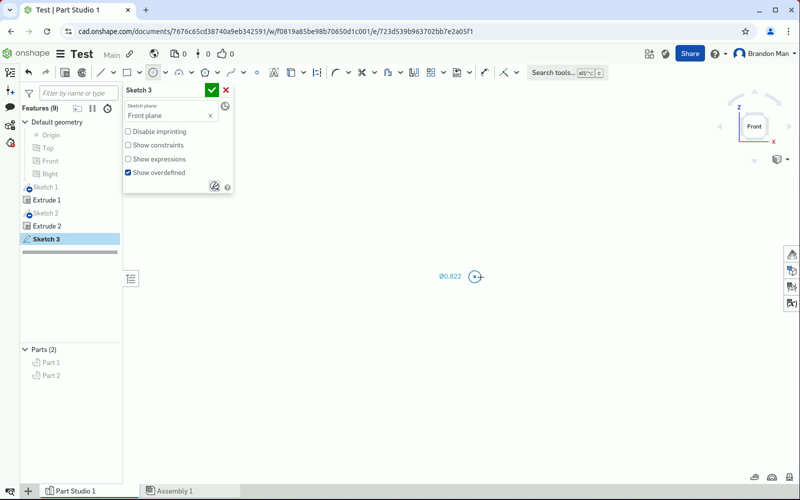
scroll(6)
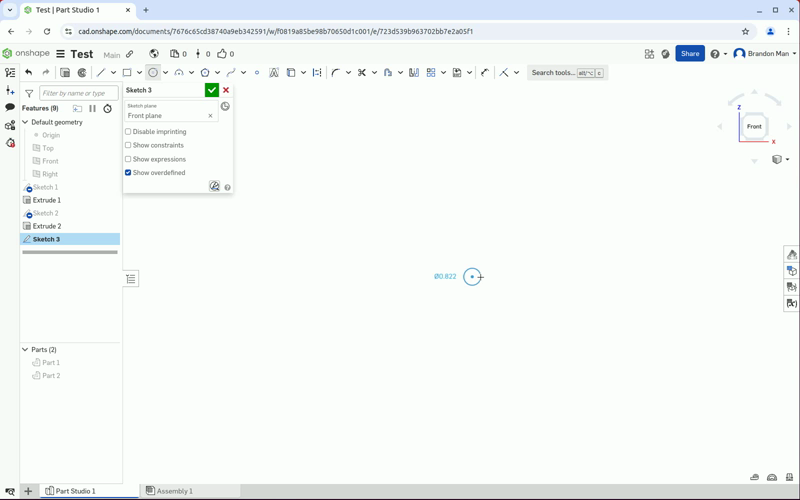
scroll(6)
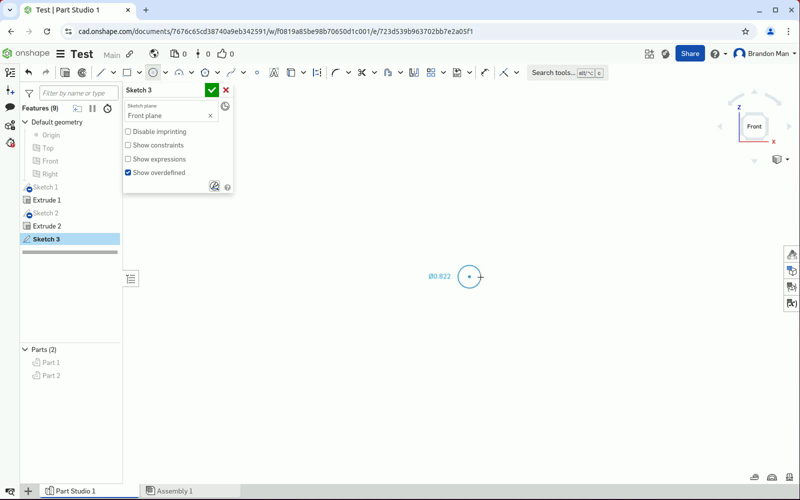
scroll(6)
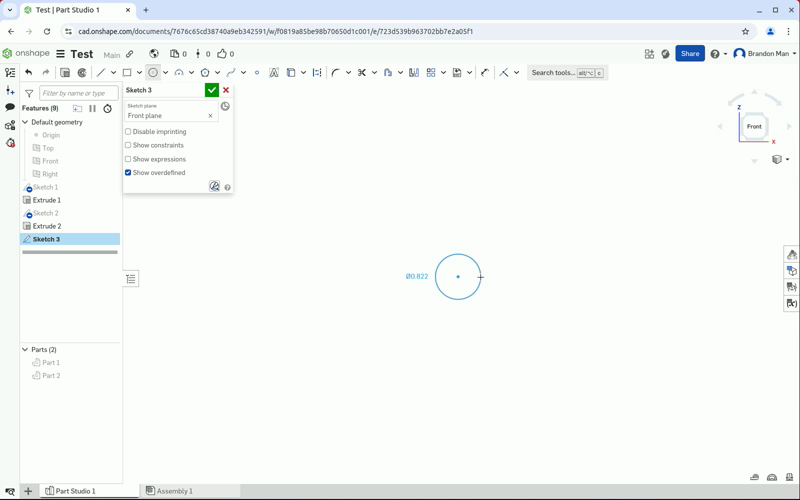
click(480, 276)
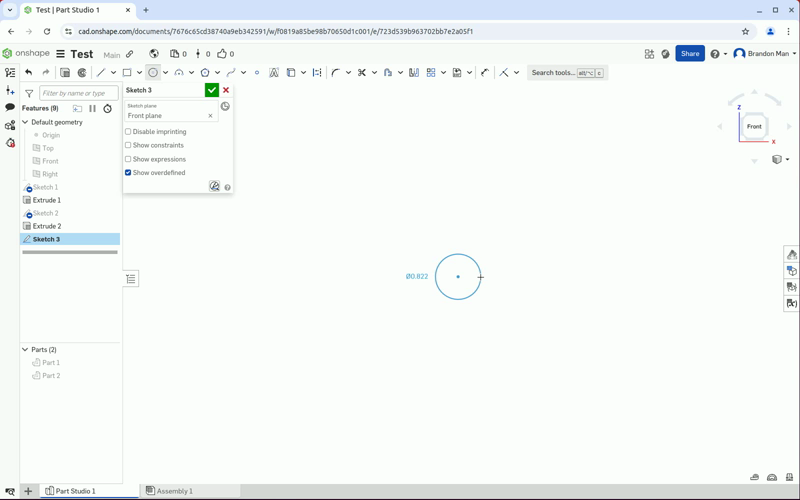
scroll(-6)
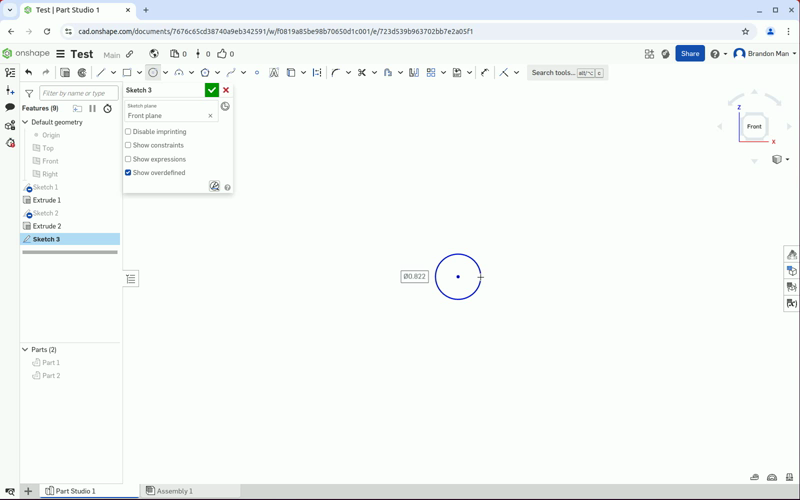
scroll(-6)
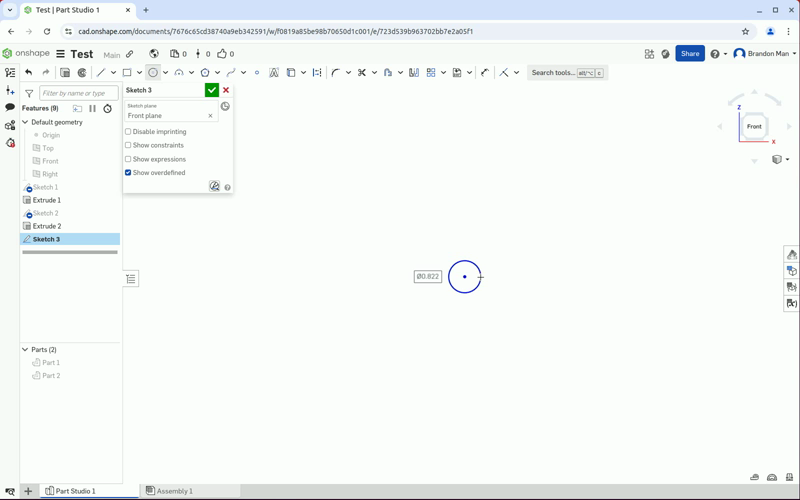
scroll(-6)
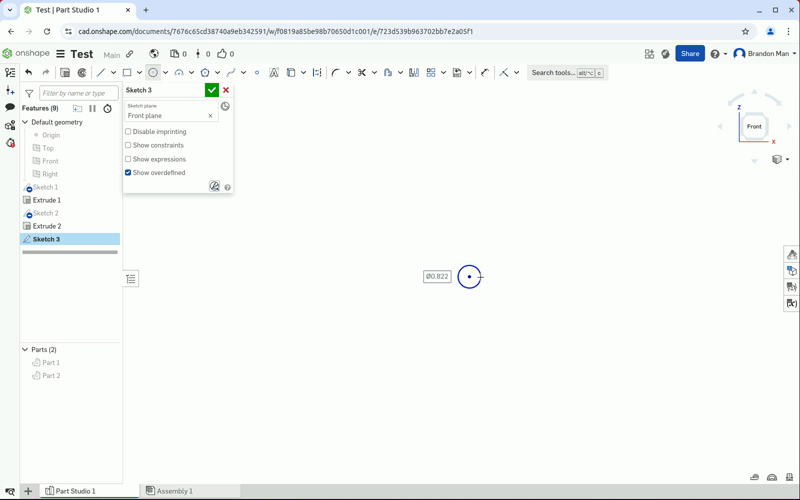
scroll(-6)
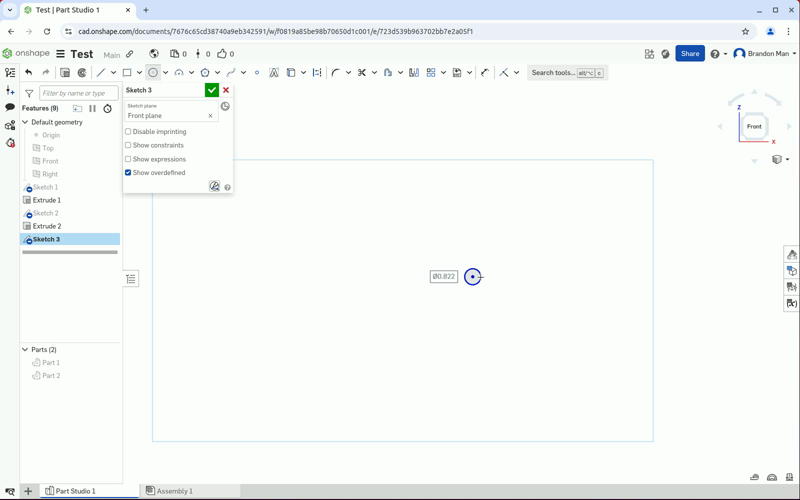
scroll(-6)
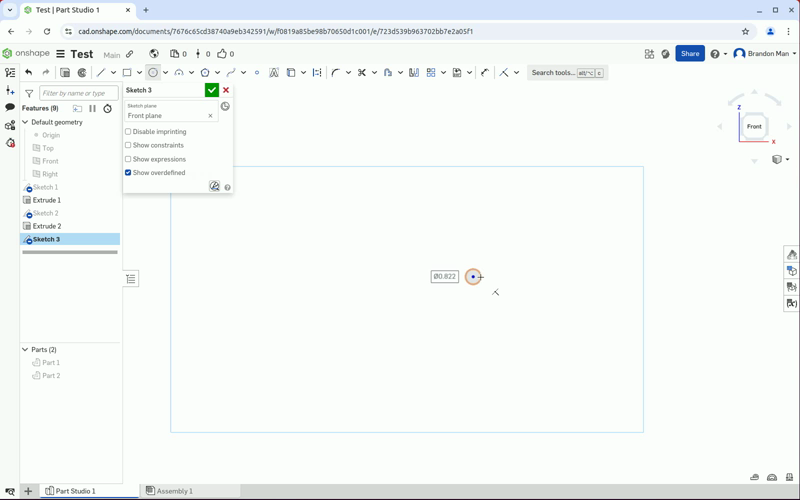
scroll(-6)
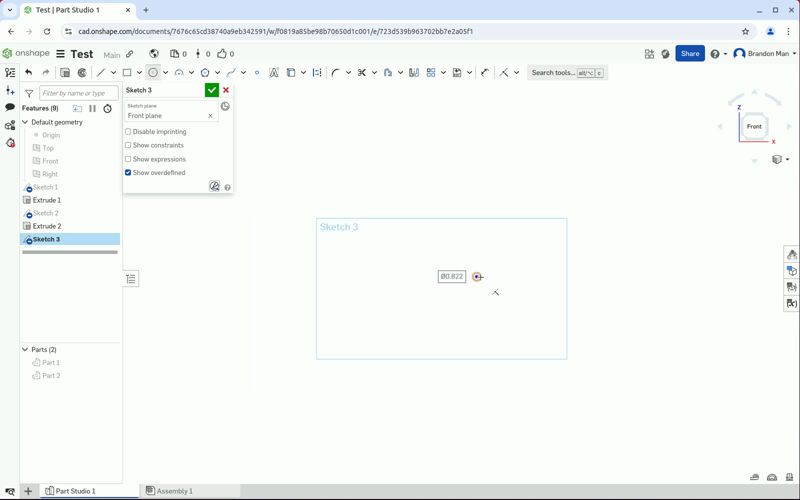
scroll(-6)
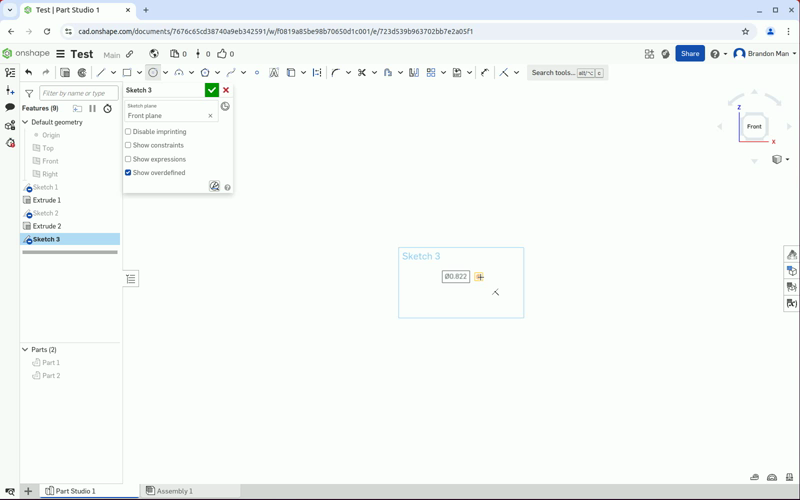
key(esc)
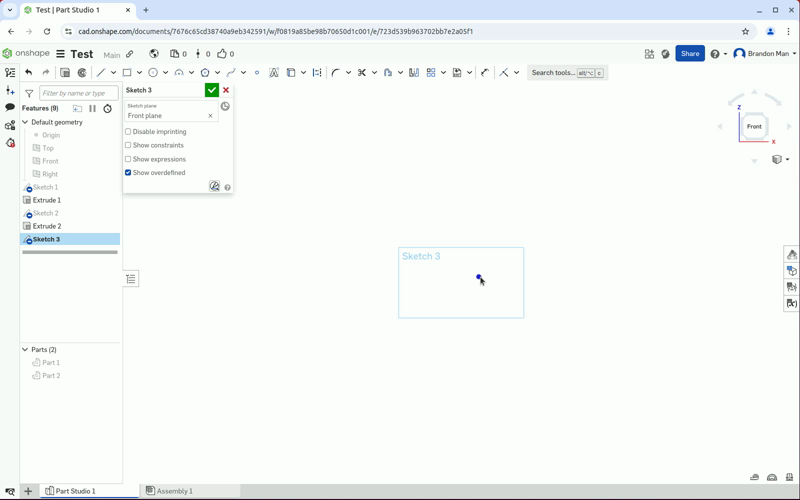
mouse_move(479, 277)
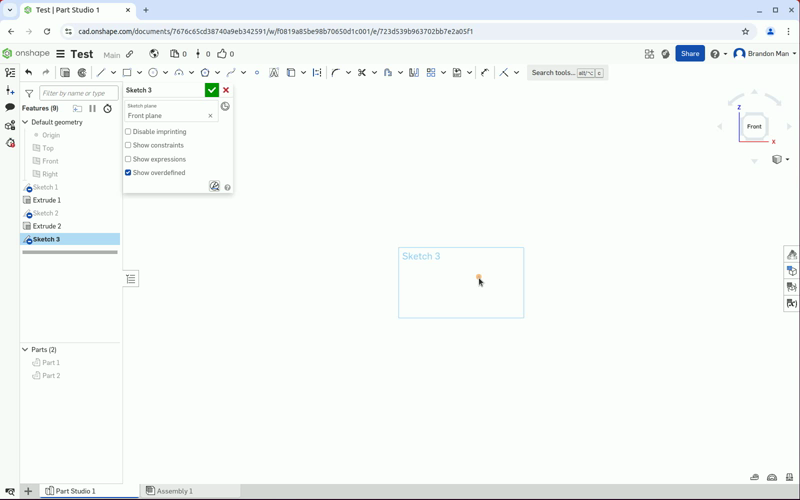
scroll(6)
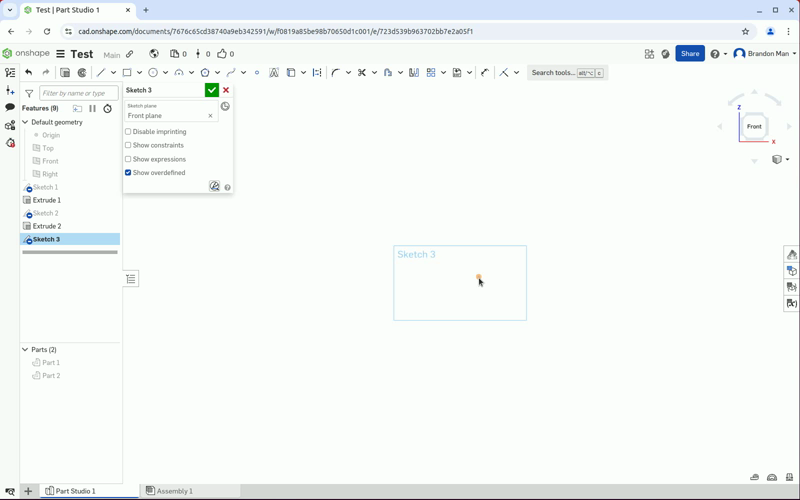
scroll(6)
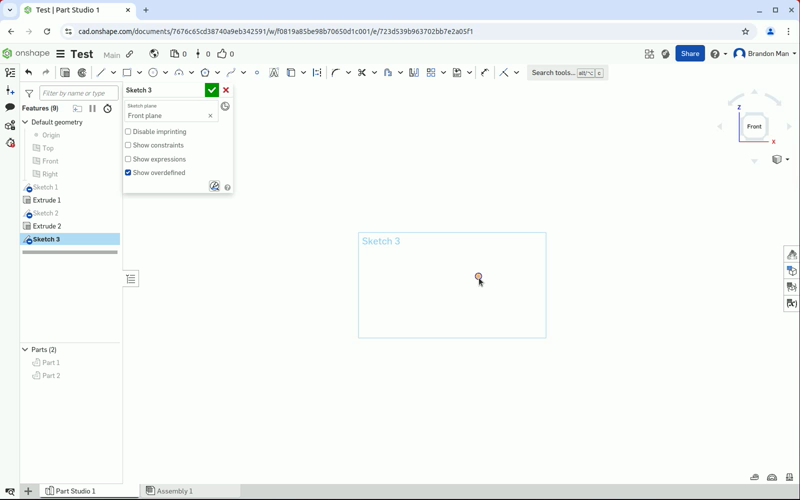
scroll(6)
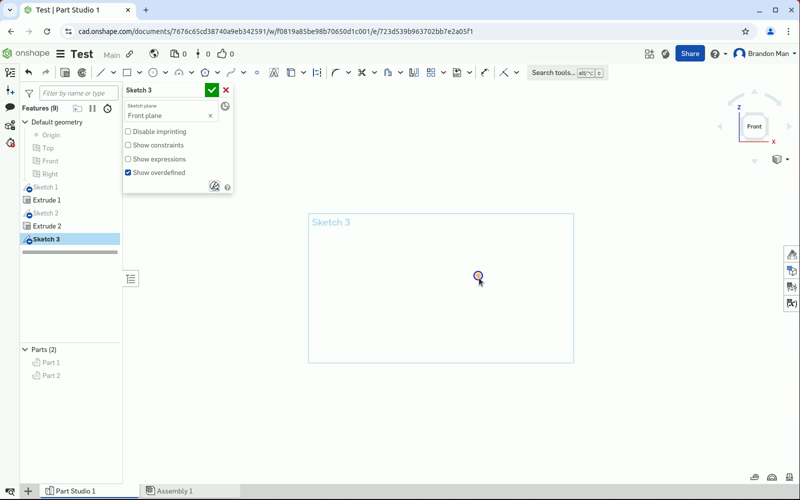
scroll(6)
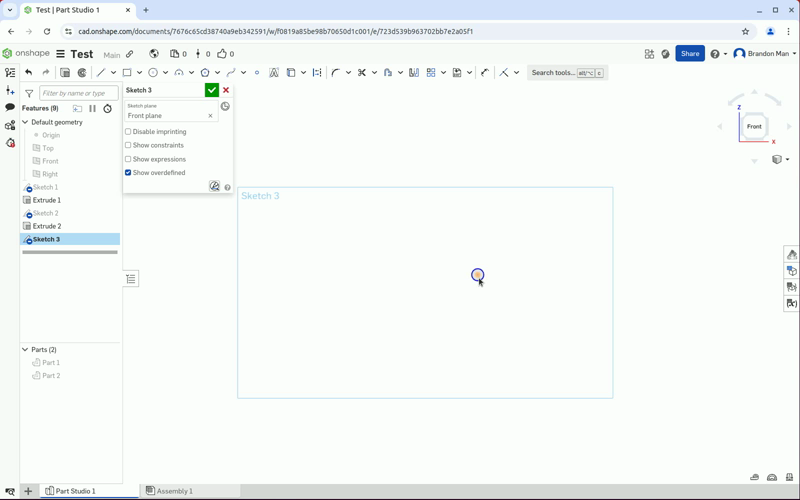
scroll(6)
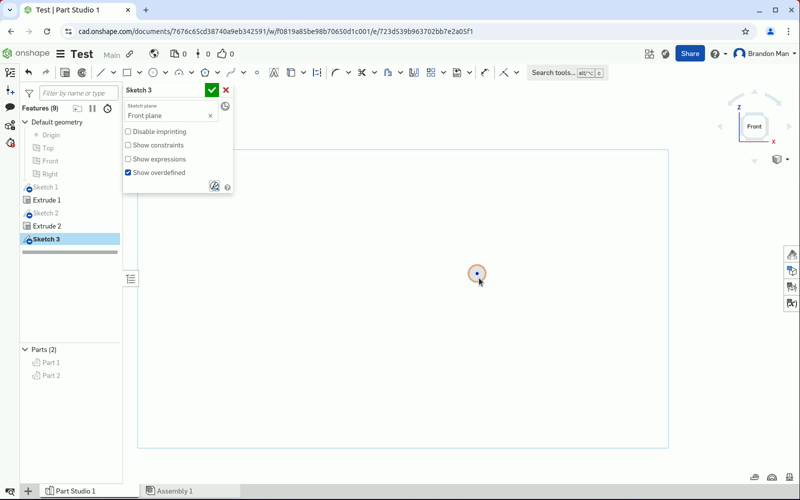
scroll(6)
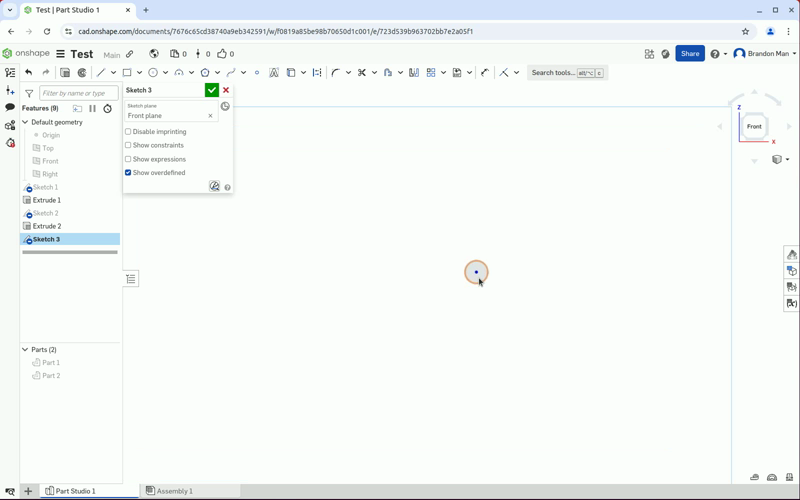
scroll(6)
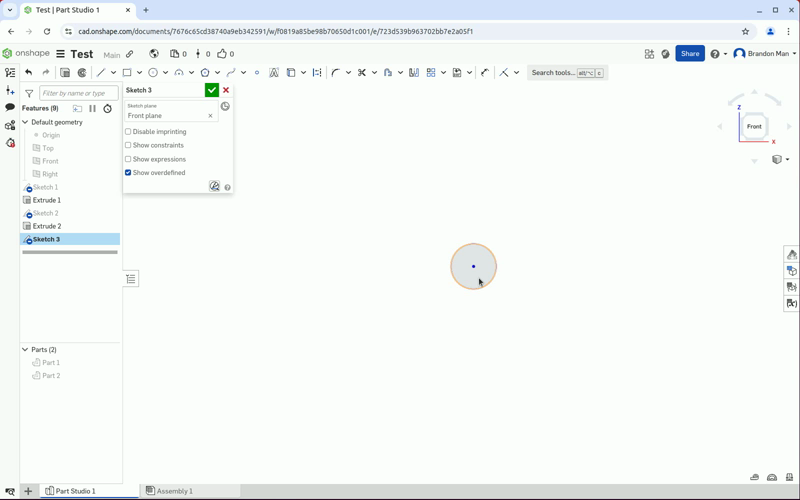
click(479, 277)
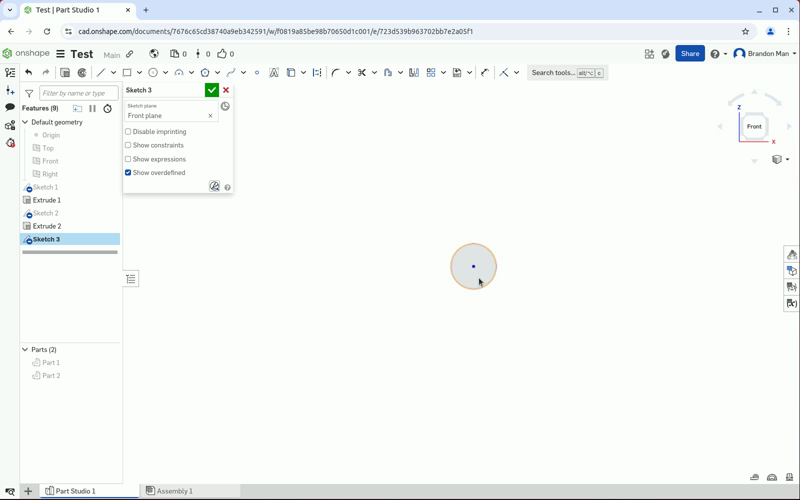
scroll(-6)
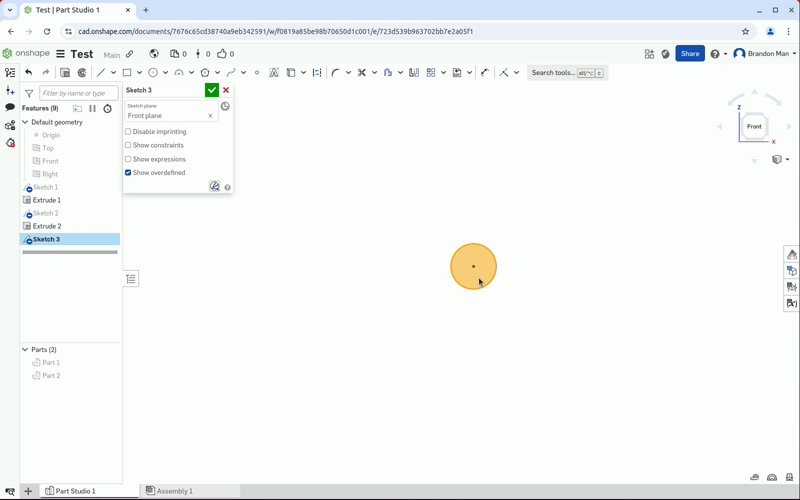
scroll(-6)
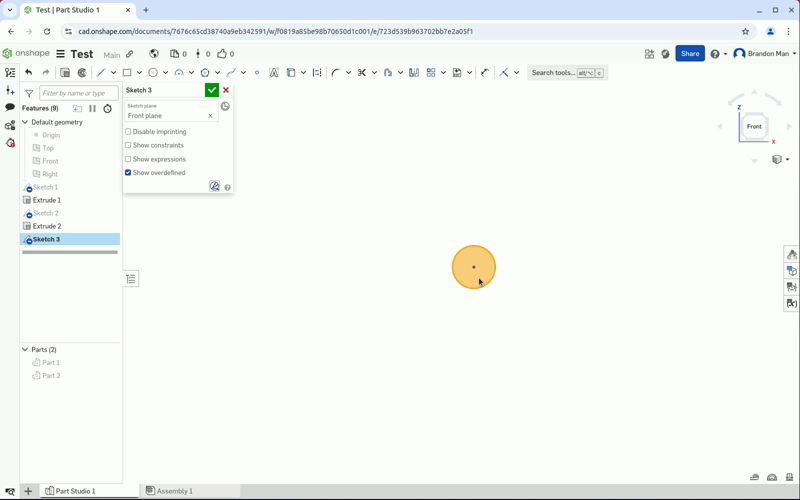
scroll(-6)
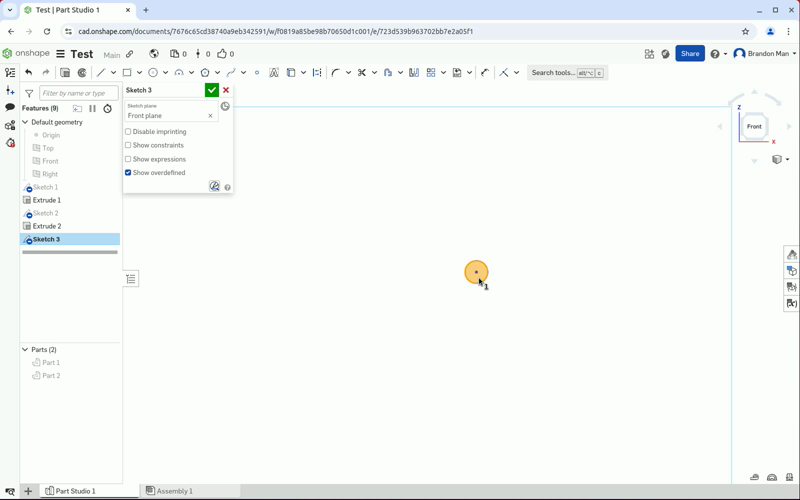
scroll(-6)
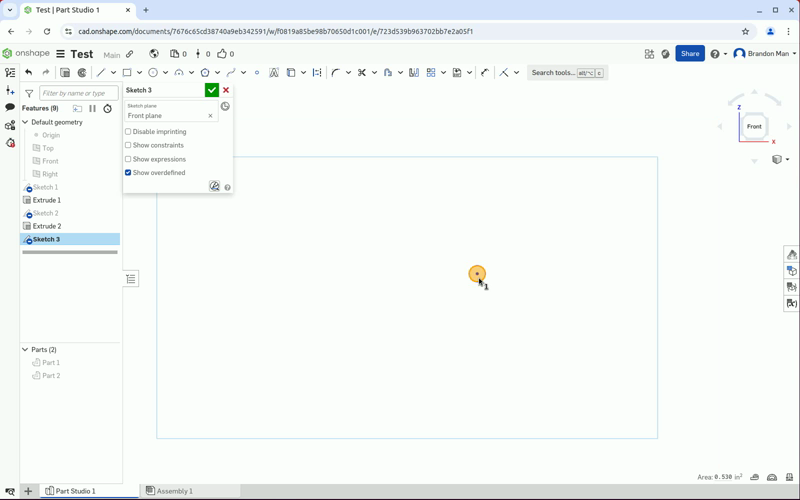
scroll(-6)
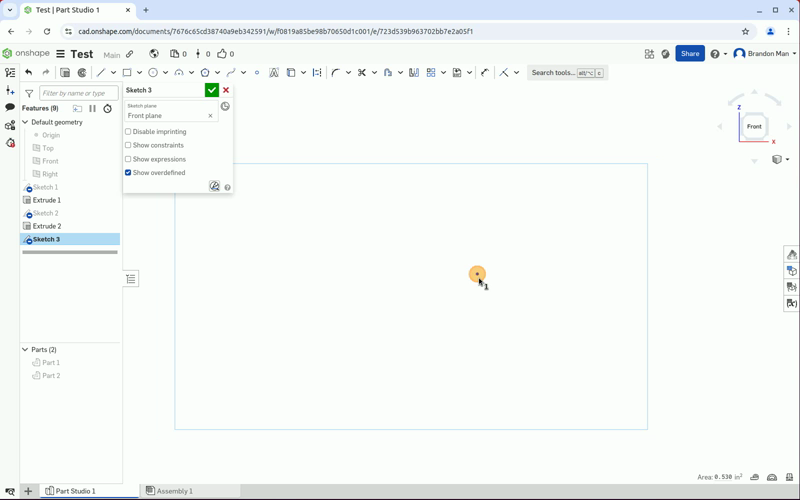
scroll(-6)
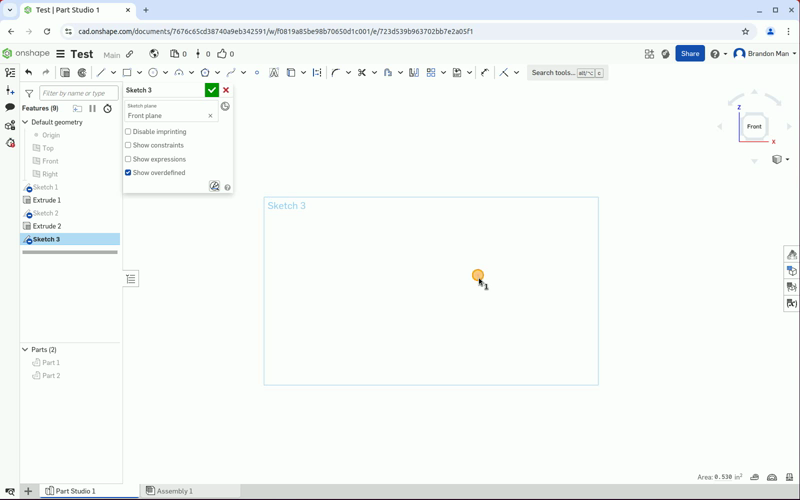
scroll(-6)
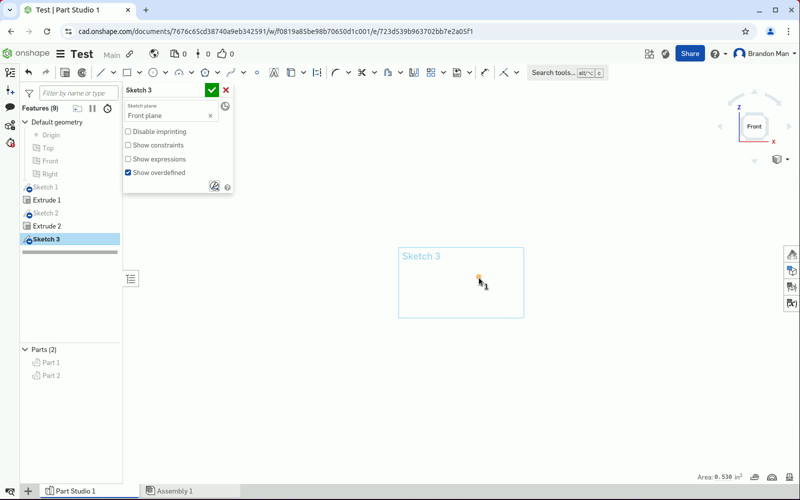
mouse_move(73, 352)
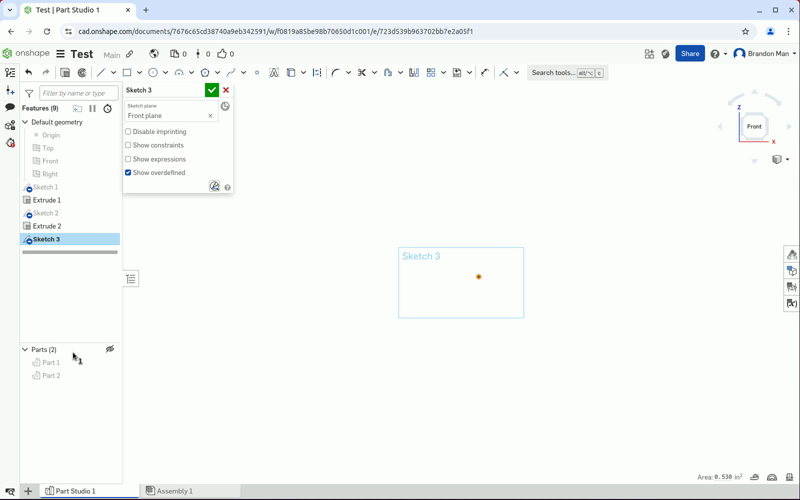
key(shift+y)
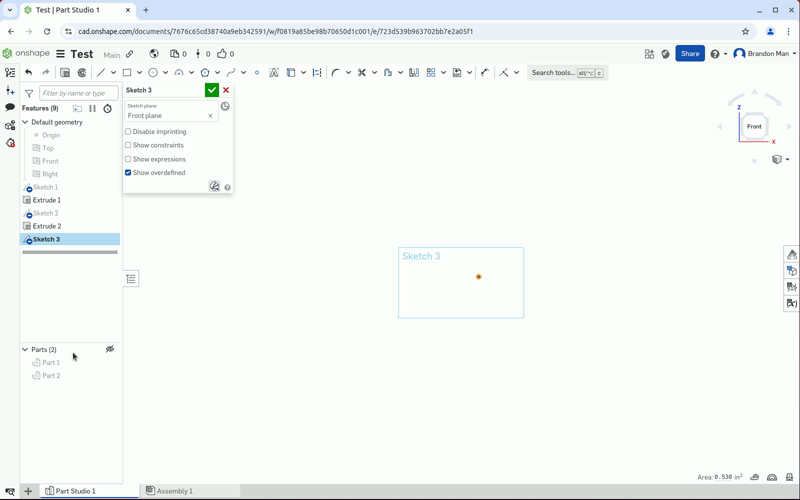
key(shift+e)
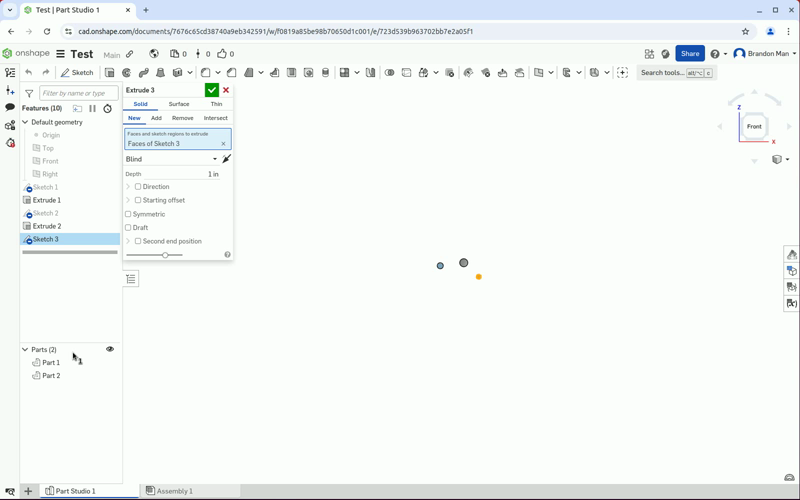
mouse_move(143, 106)
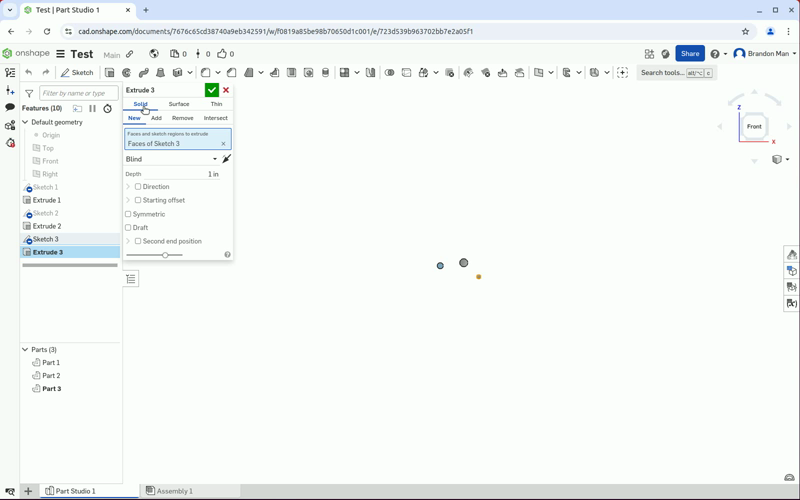
click(143, 106)
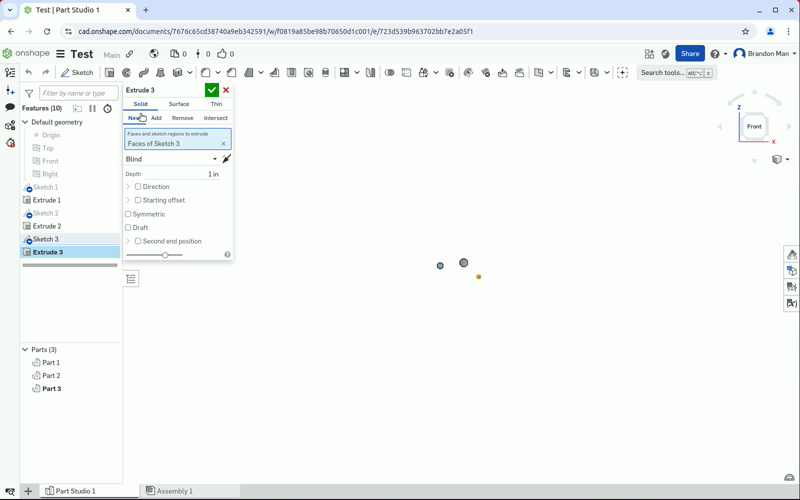
mouse_move(137, 120)
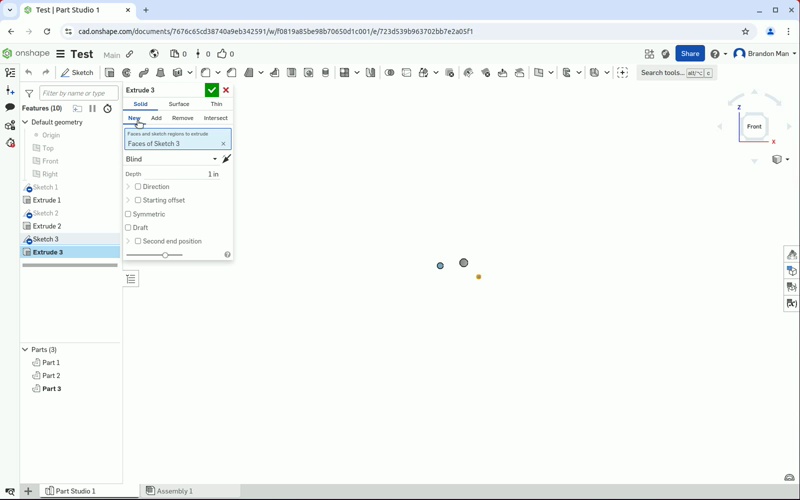
click(137, 120)
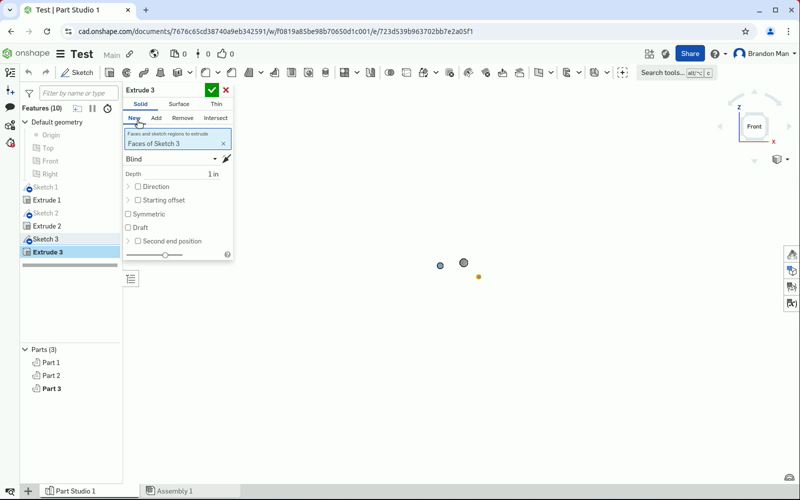
key(tab, 4)
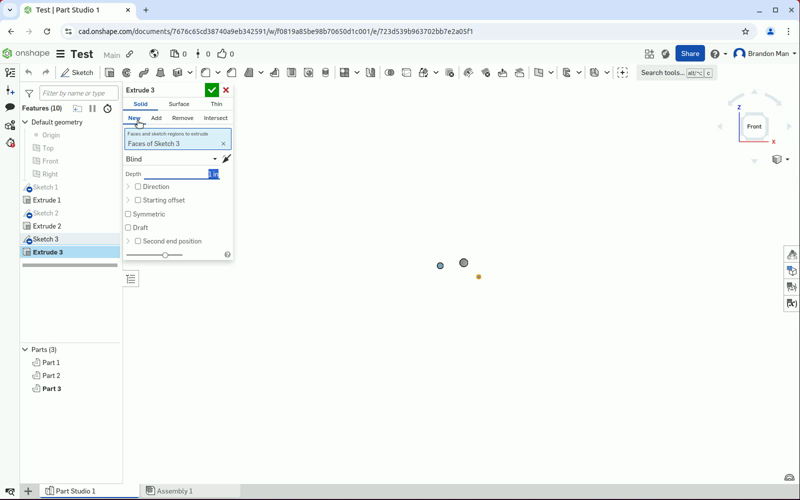
text(-8.666)
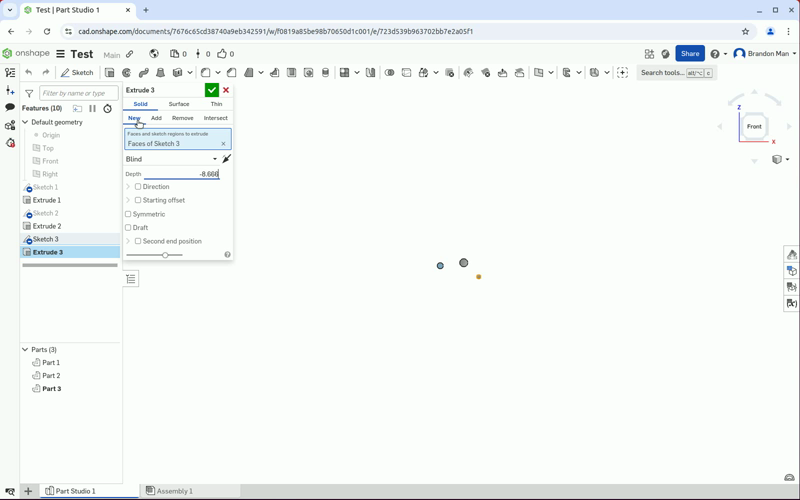
key(enter)
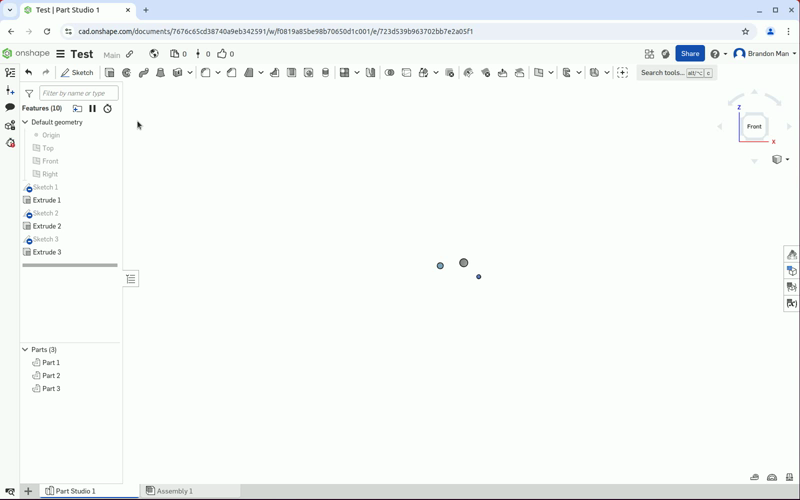
key(shift+h)
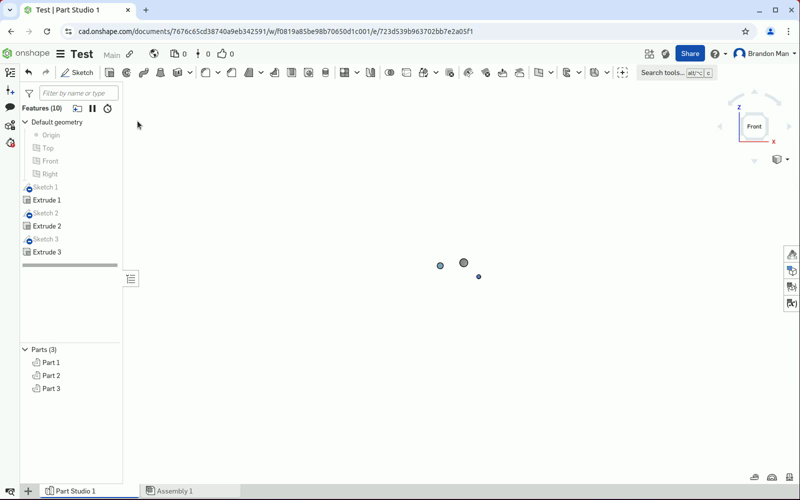
key(shift+h)
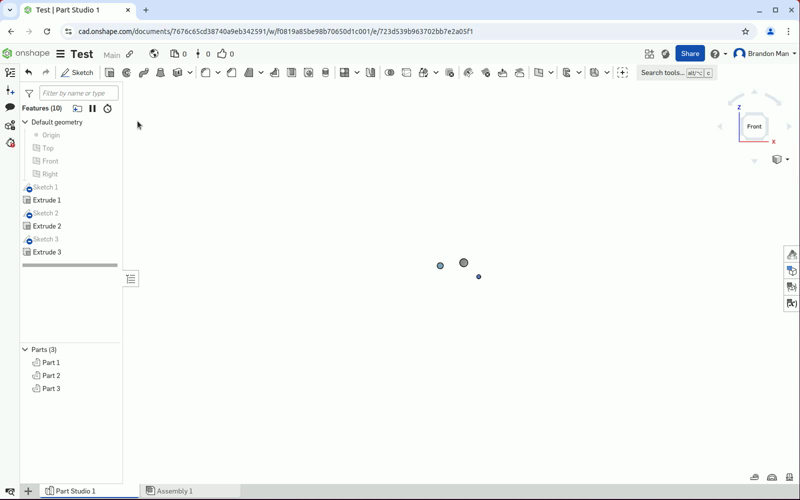
mouse_move(73, 189)
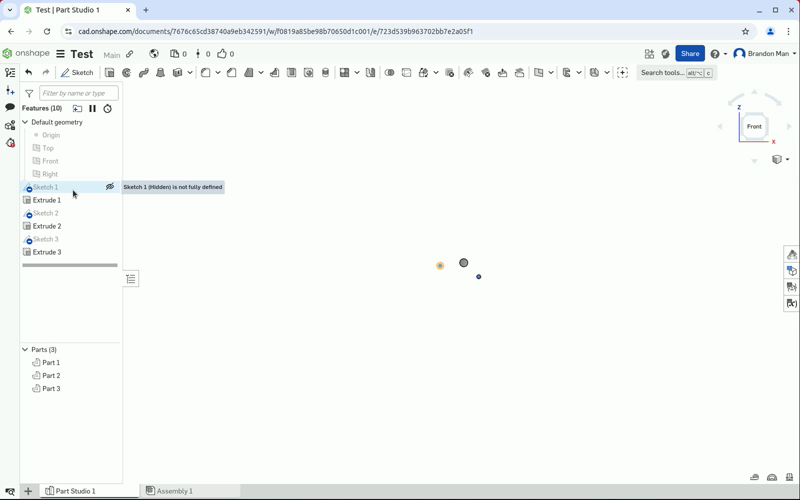
click(73, 189)
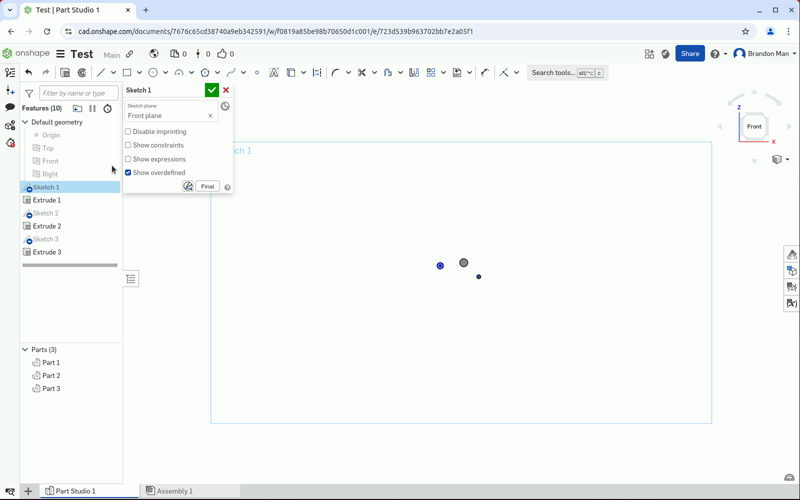
mouse_move(229, 92)
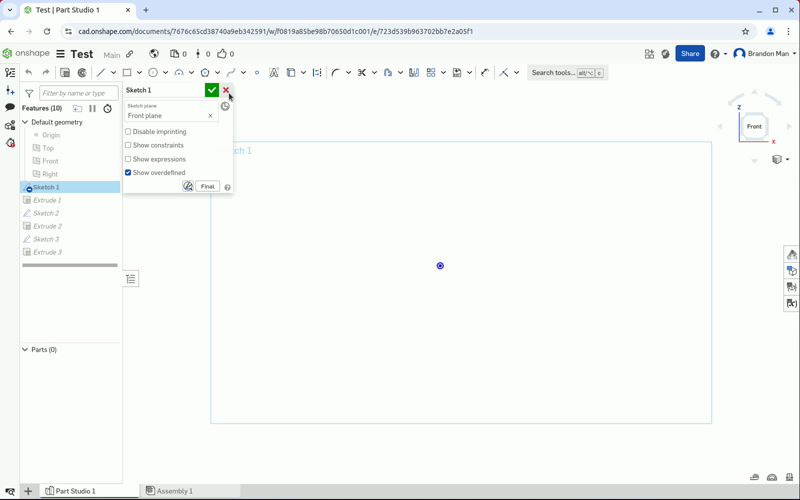
click(229, 92)
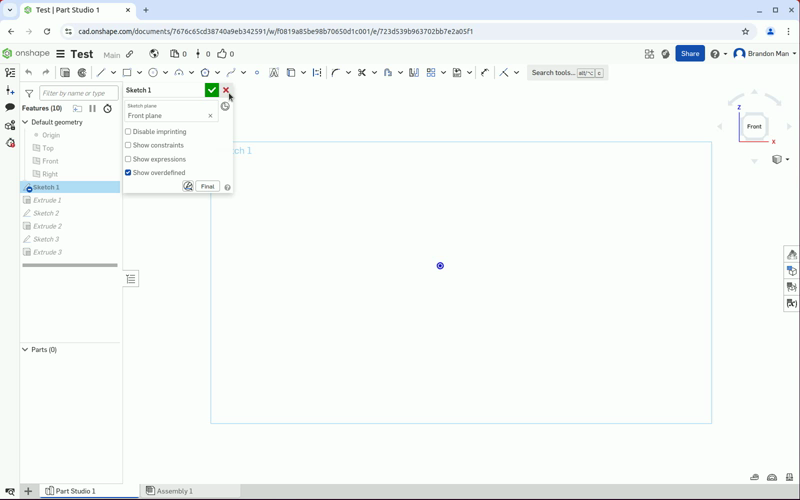
key(shift+s)
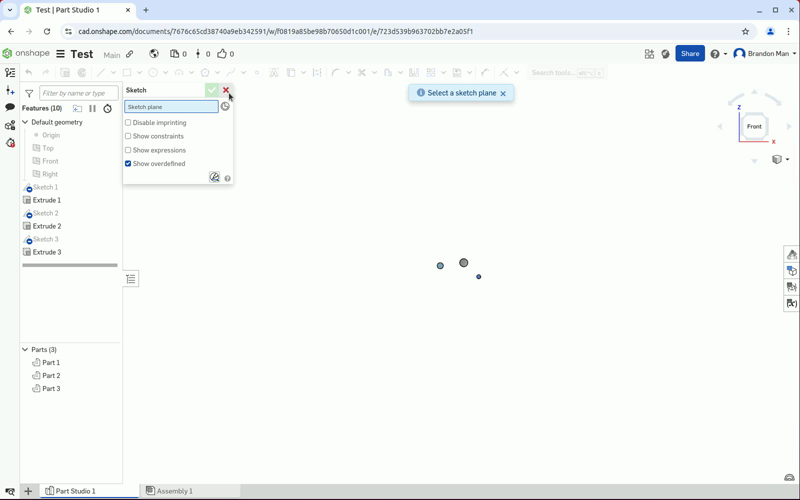
mouse_move(73, 163)
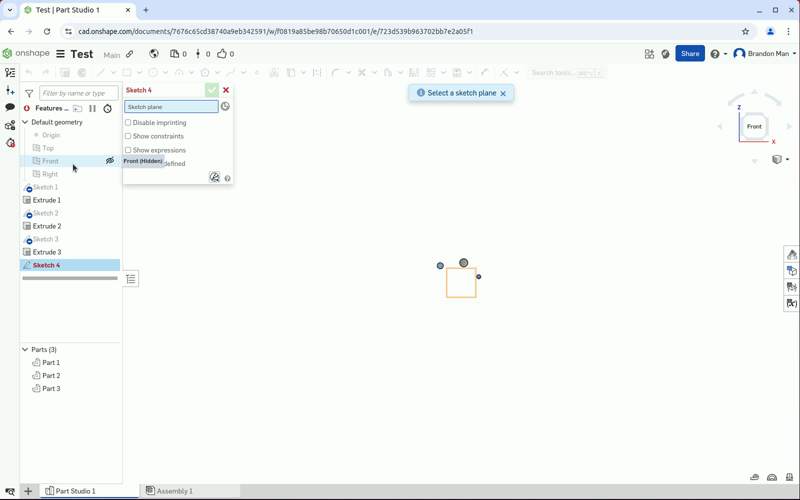
click(73, 163)
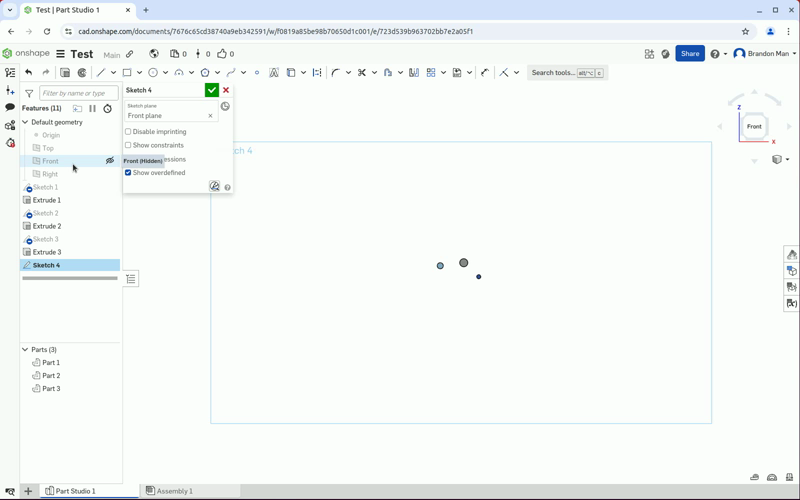
mouse_move(73, 352)
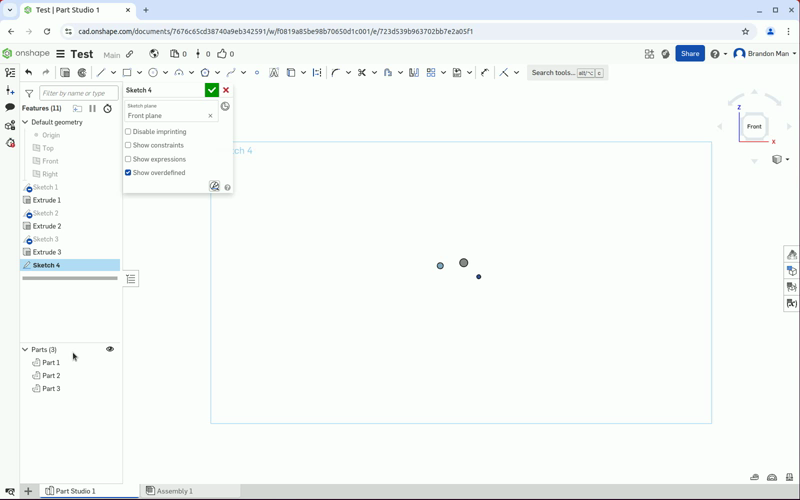
key(y)
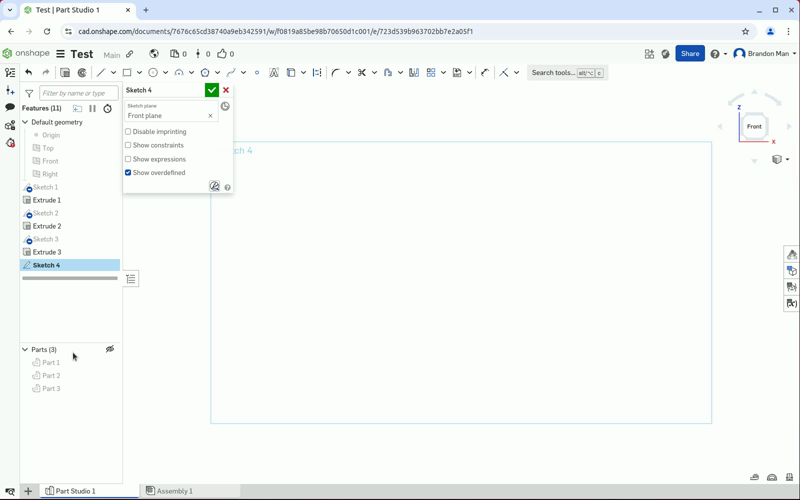
key(c)
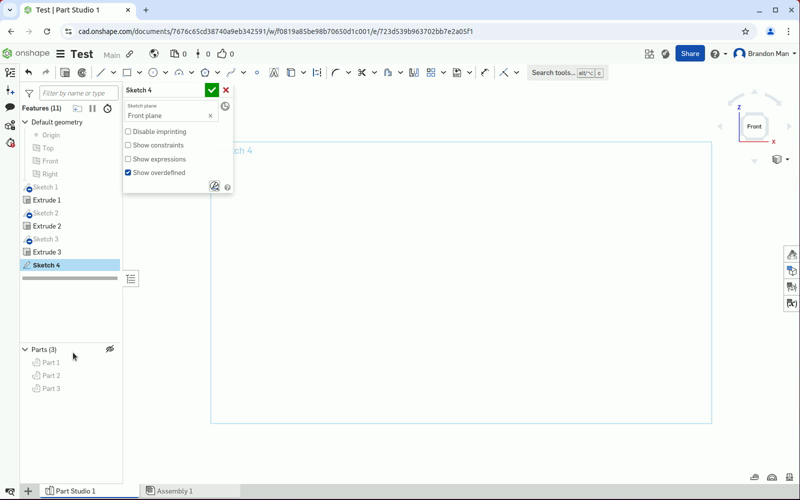
key_down(shift)
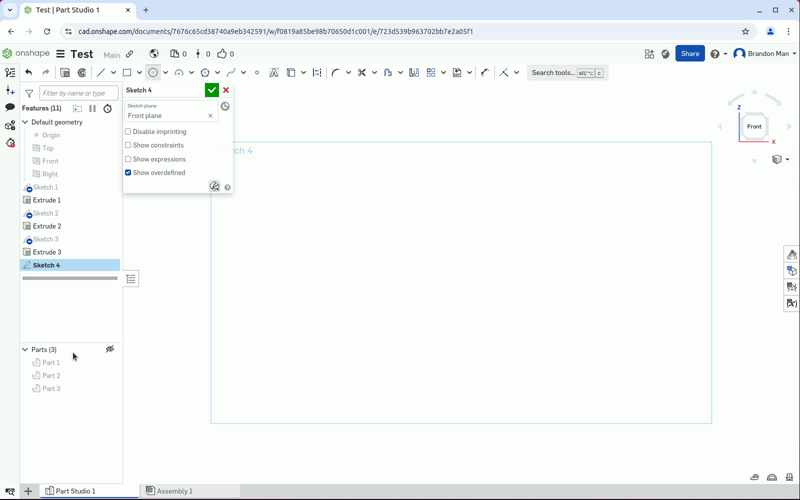
mouse_move(446, 281)
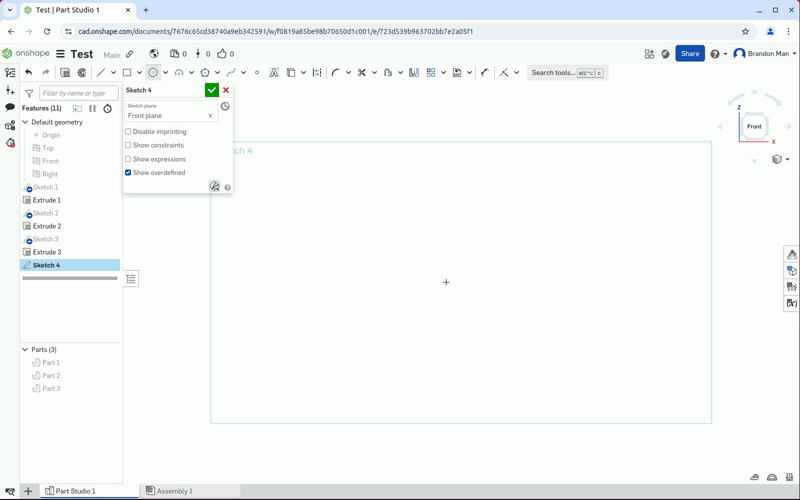
click(446, 281)
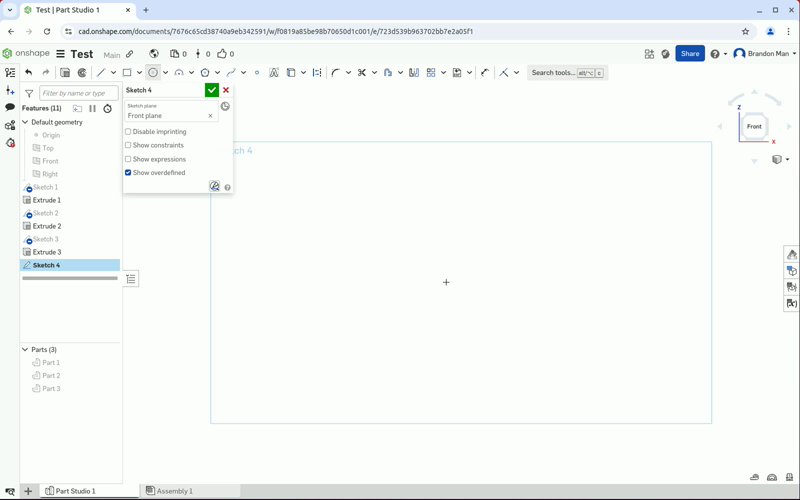
key_up(shift)
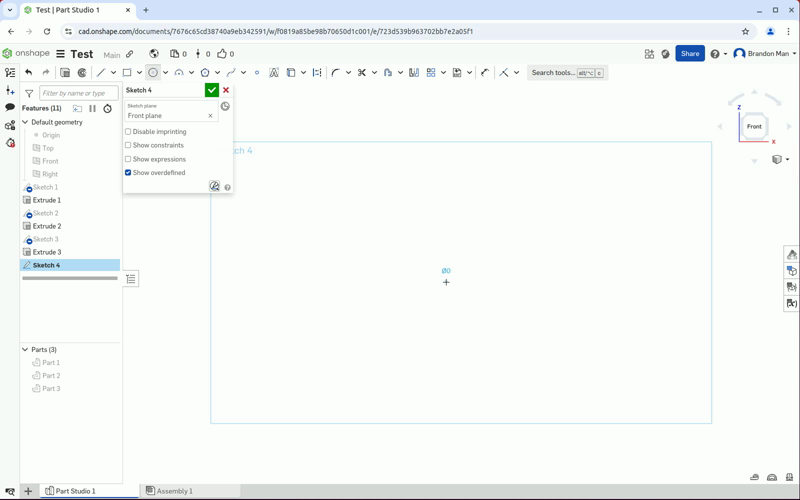
mouse_move(450, 281)
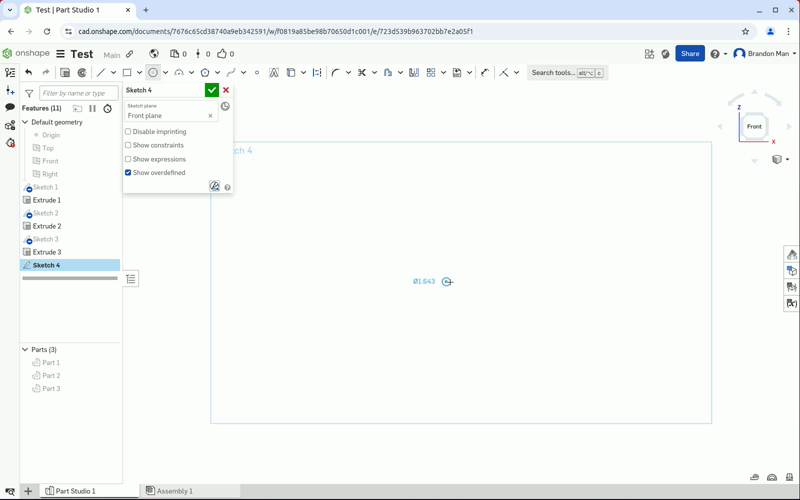
click(450, 281)
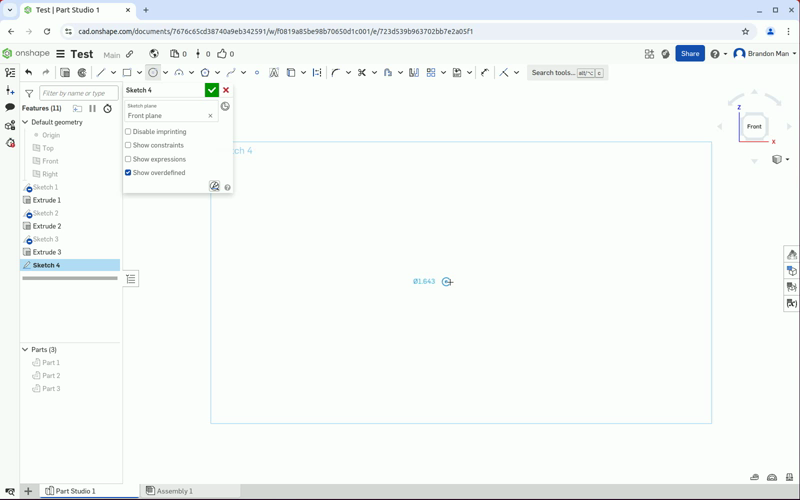
key(esc)
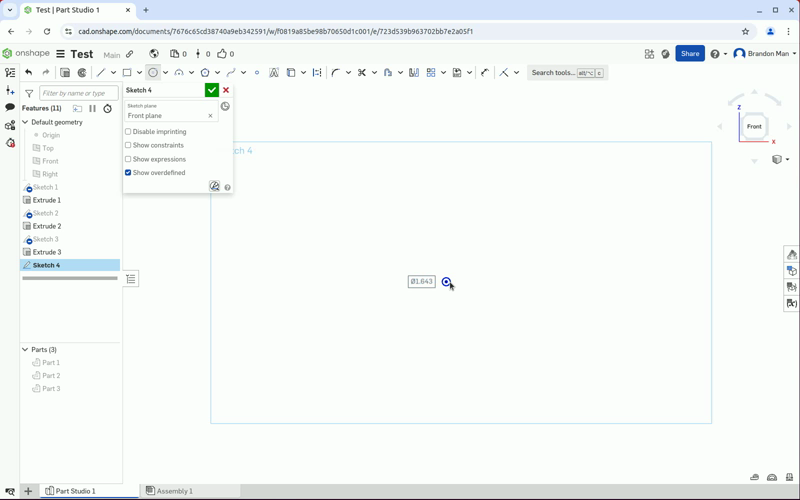
mouse_move(445, 283)
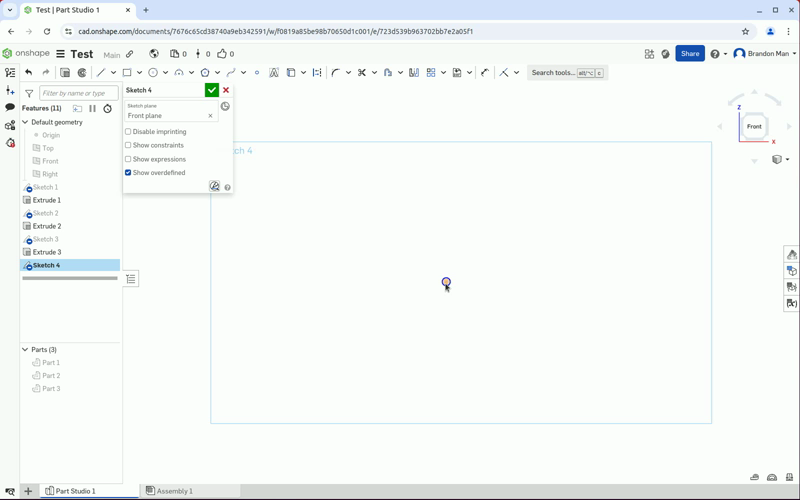
scroll(6)
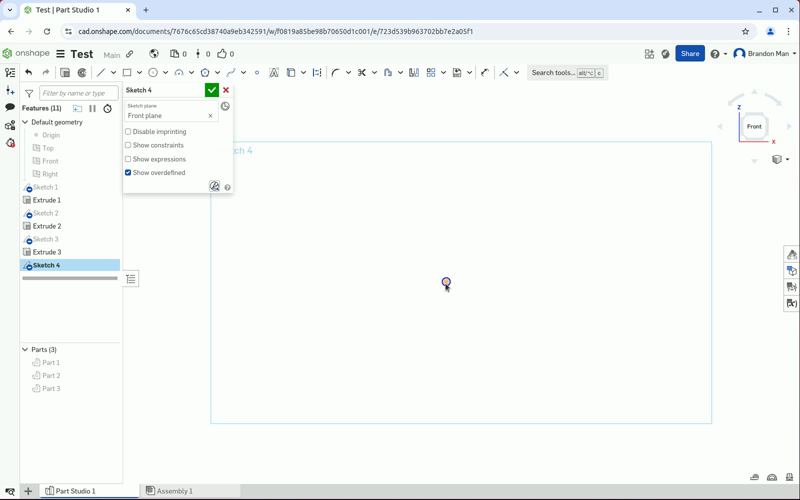
scroll(6)
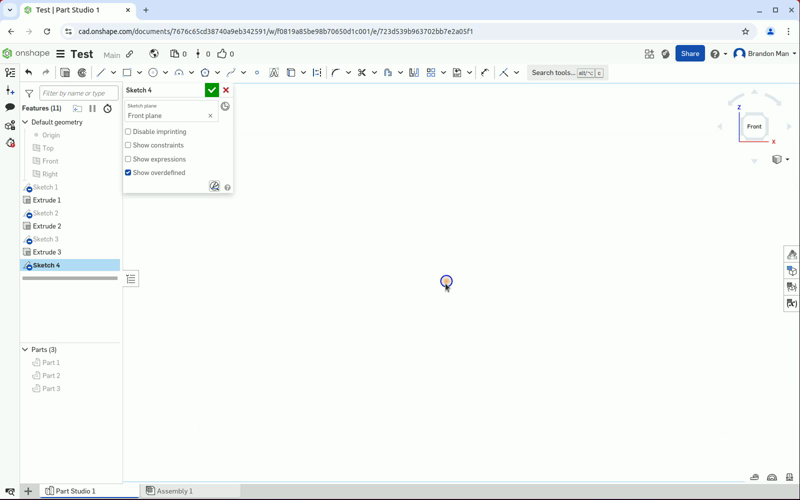
scroll(6)
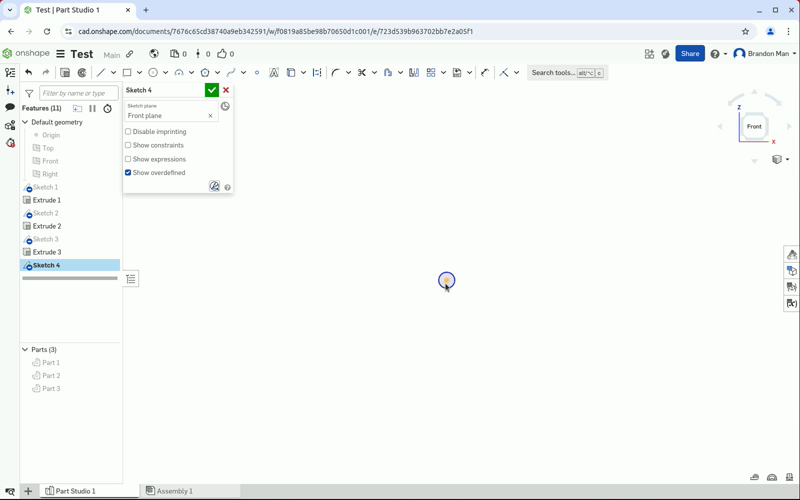
scroll(6)
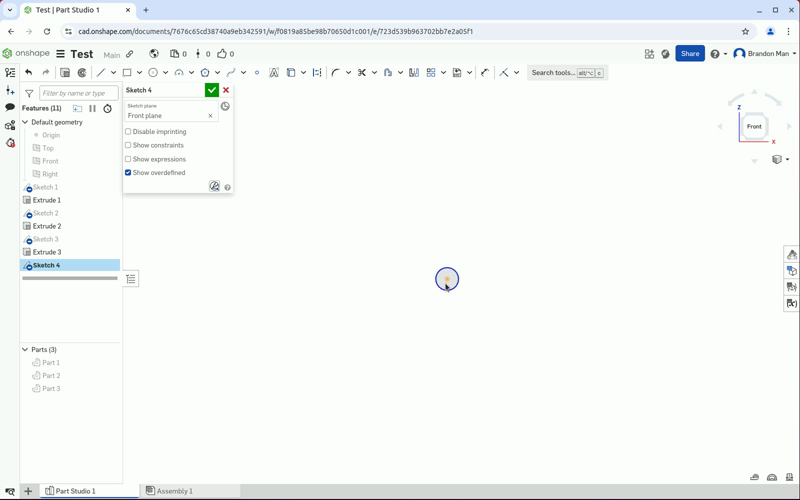
scroll(6)
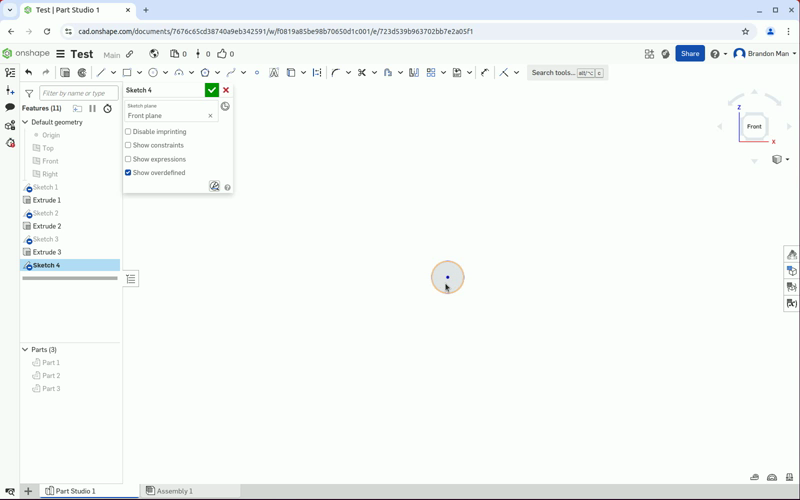
scroll(6)
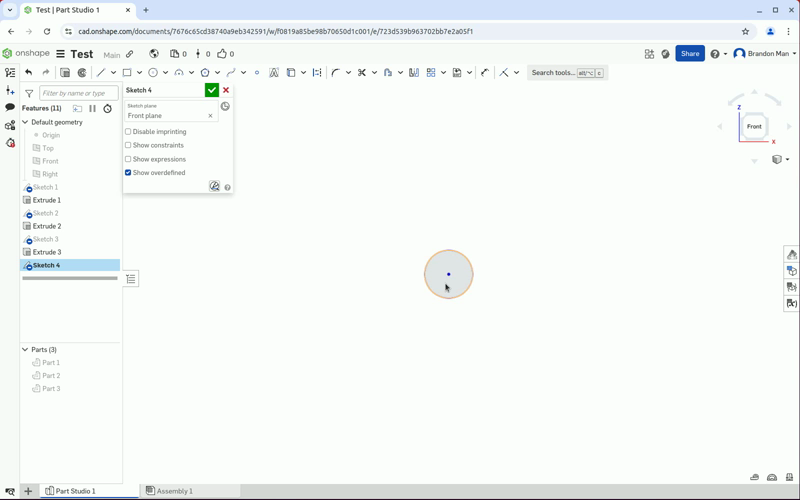
scroll(6)
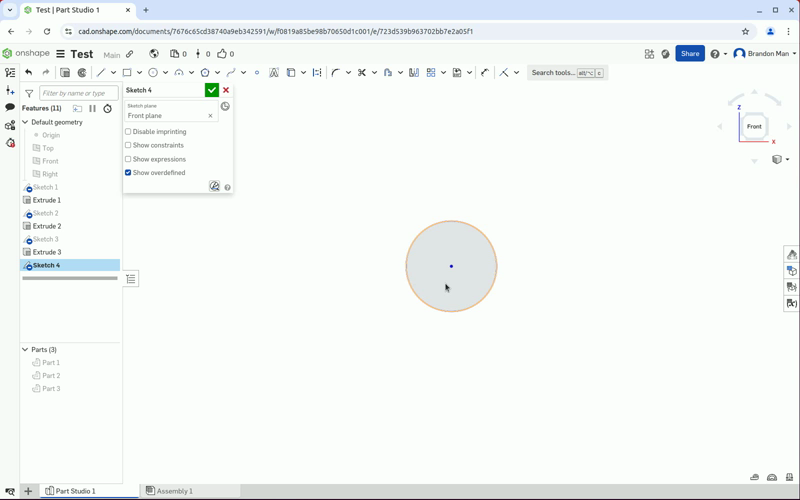
click(445, 283)
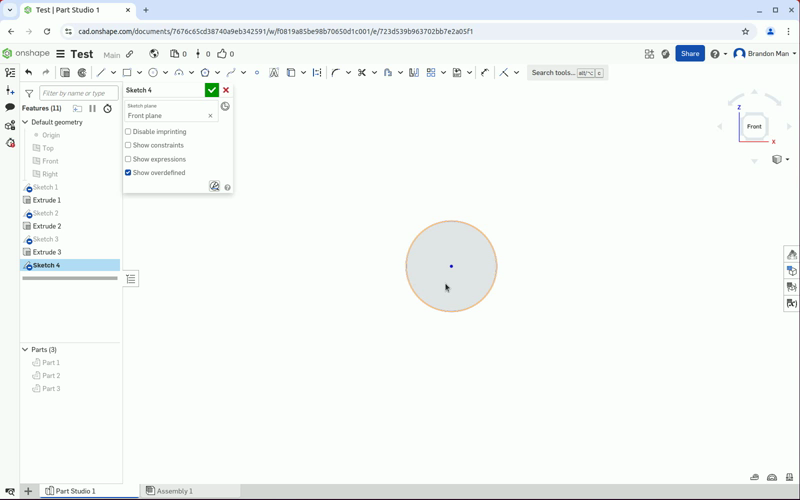
scroll(-6)
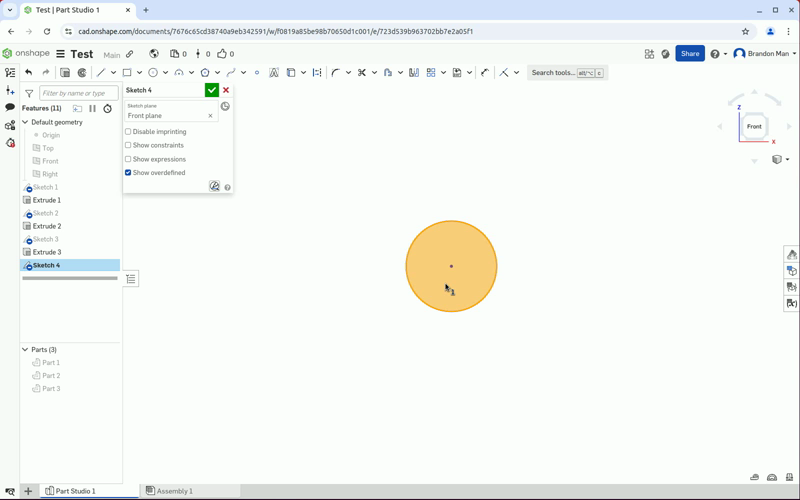
scroll(-6)
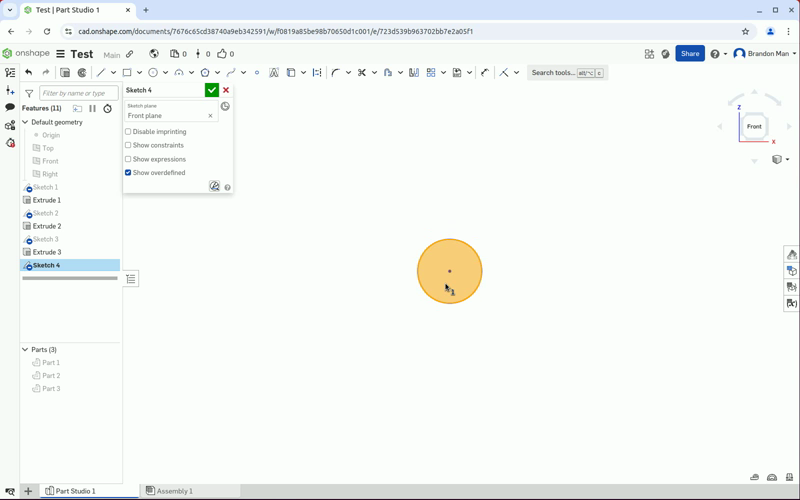
scroll(-6)
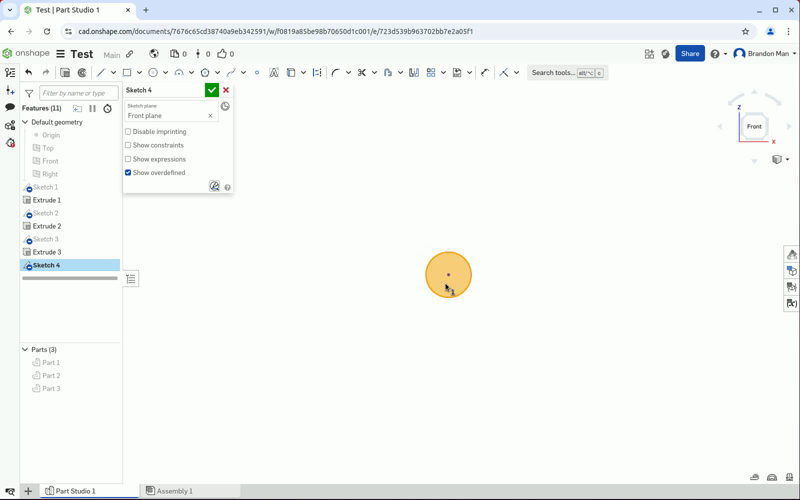
scroll(-6)
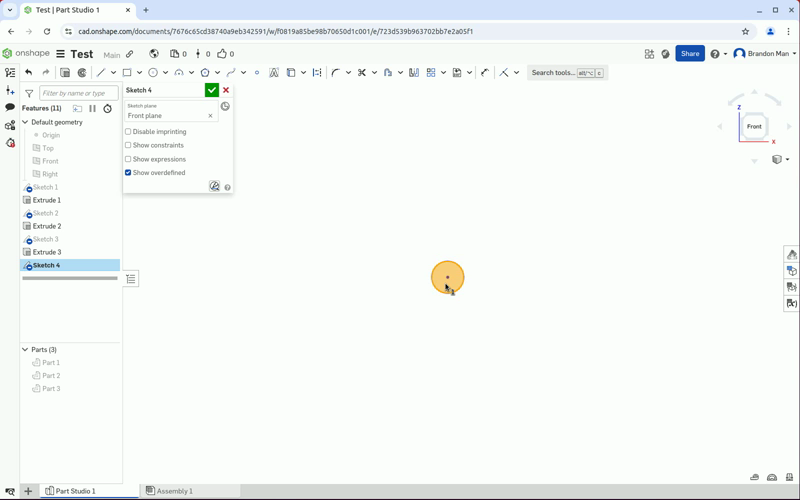
scroll(-6)
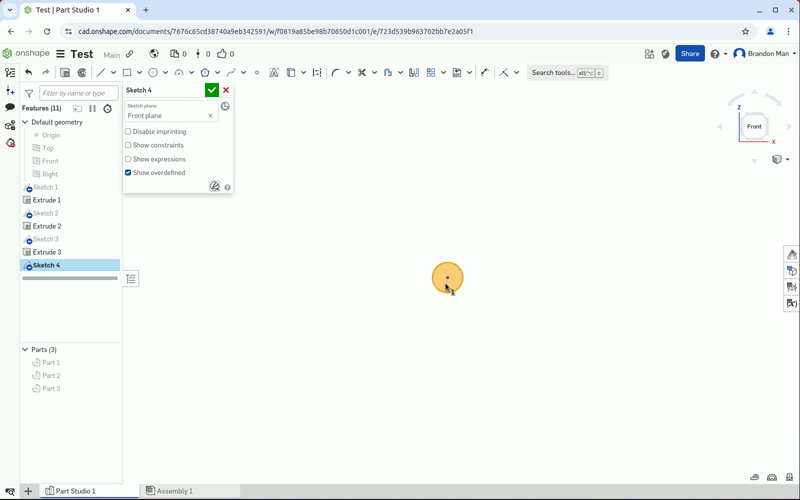
scroll(-6)
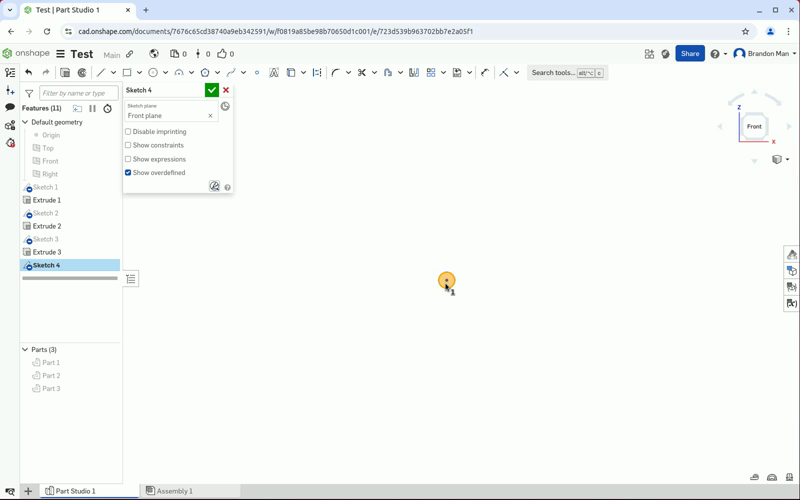
scroll(-6)
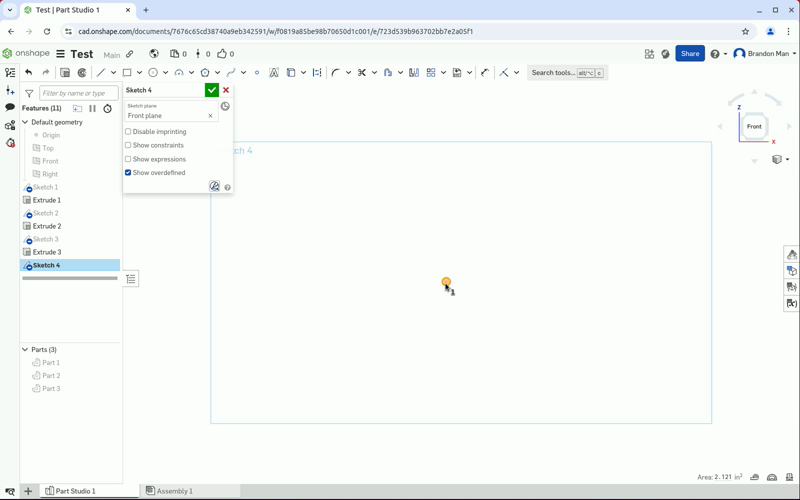
mouse_move(73, 352)
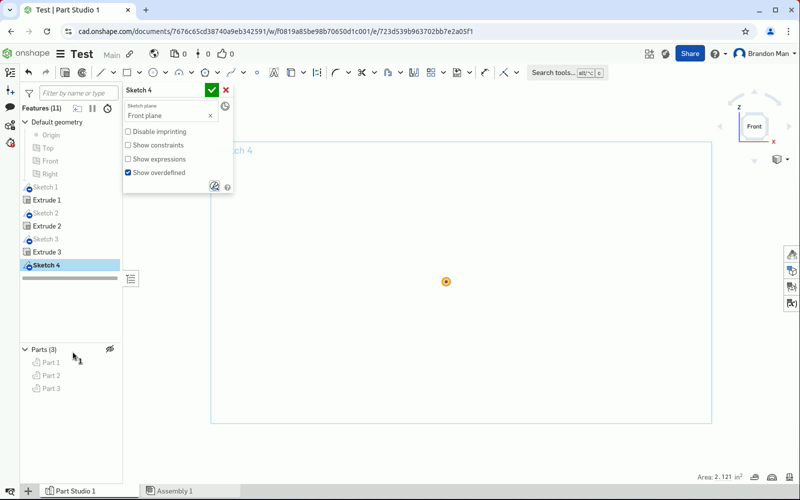
key(shift+y)
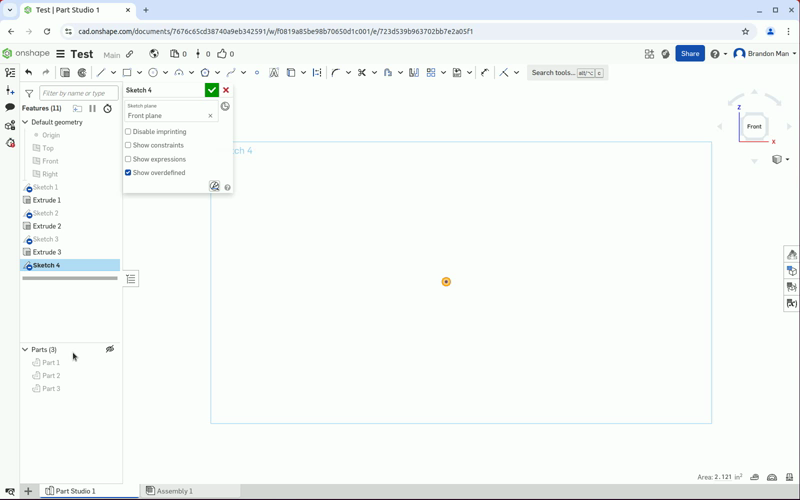
key(shift+e)
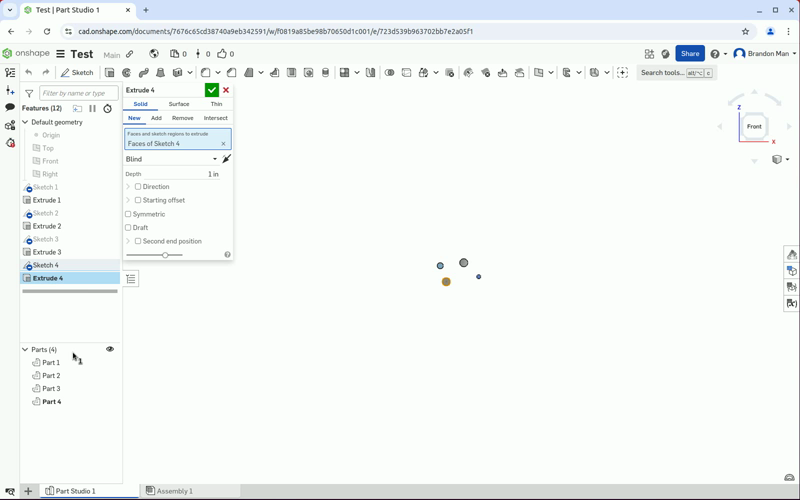
mouse_move(143, 106)
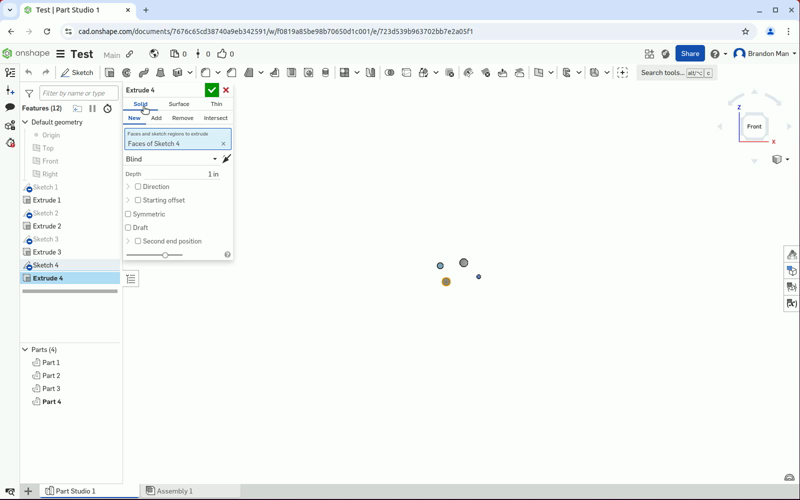
click(143, 106)
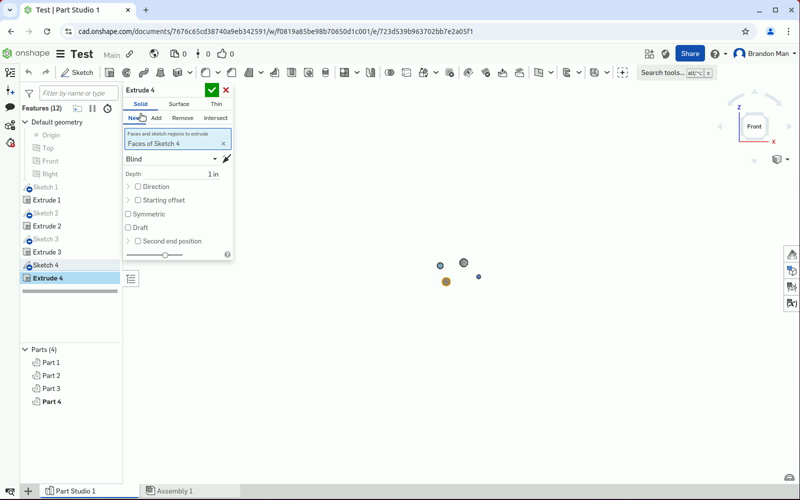
mouse_move(137, 120)
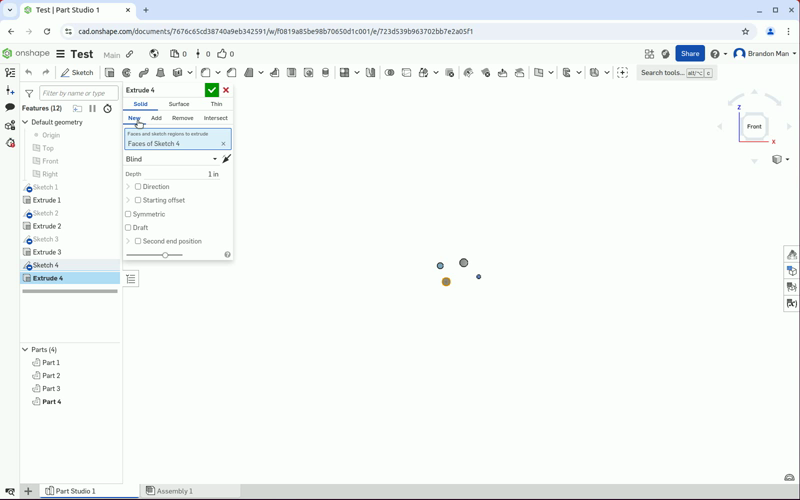
click(137, 120)
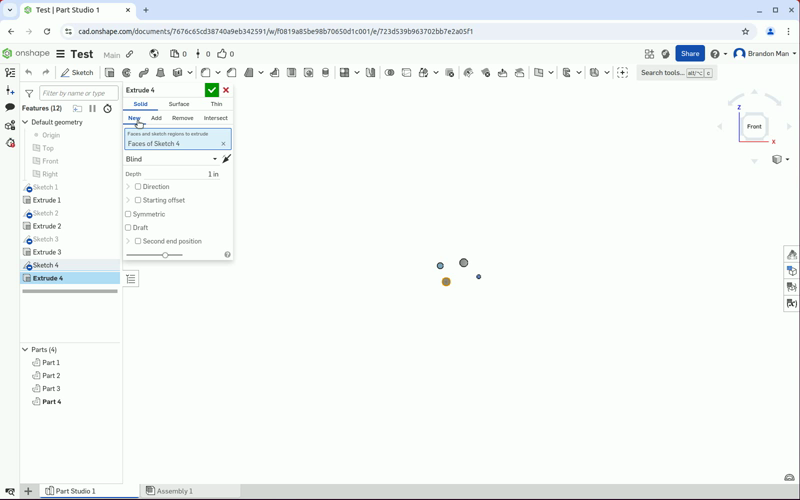
key(tab, 4)
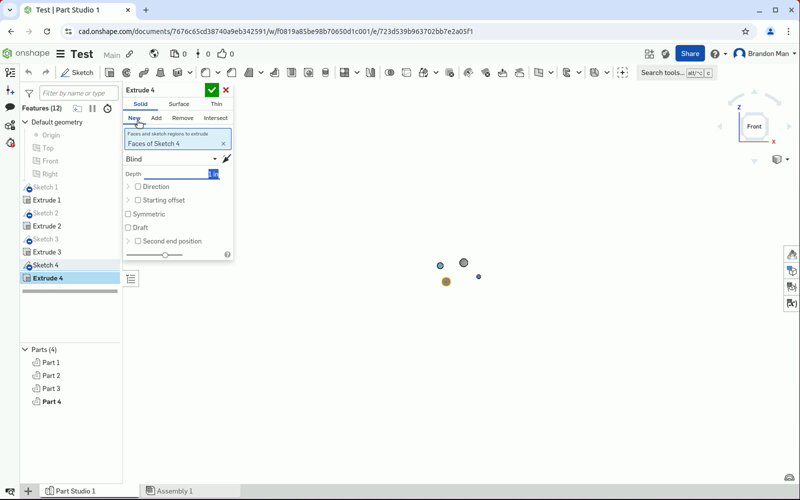
text(-8.184)
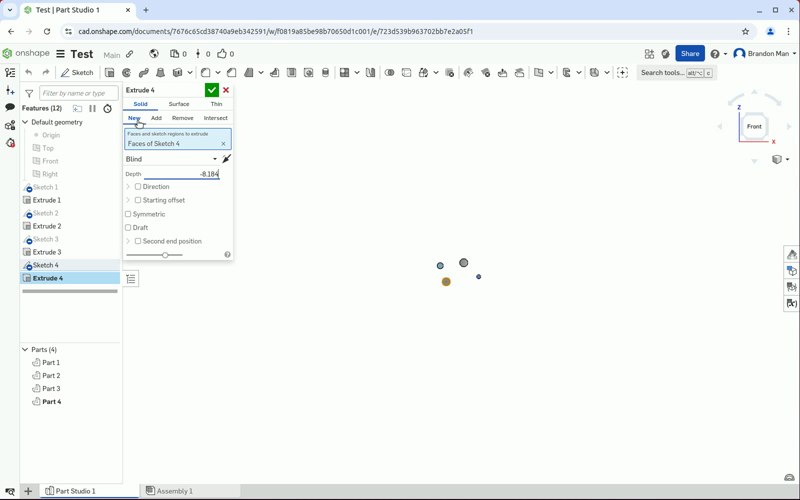
key(enter)
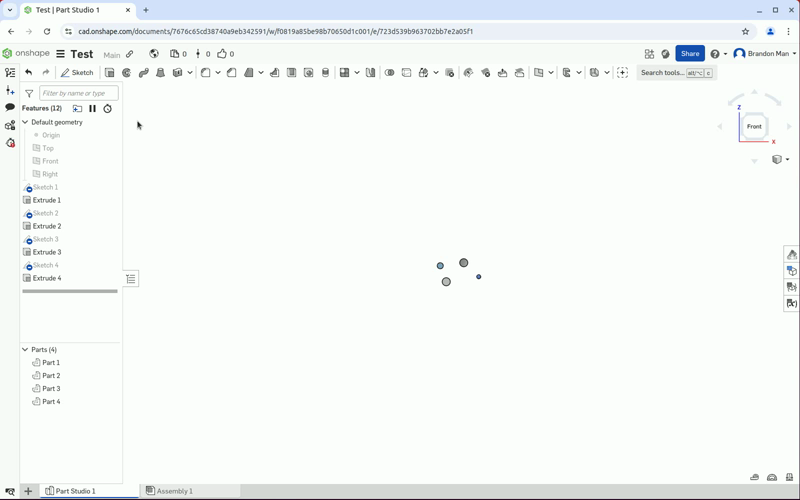
key(shift+h)
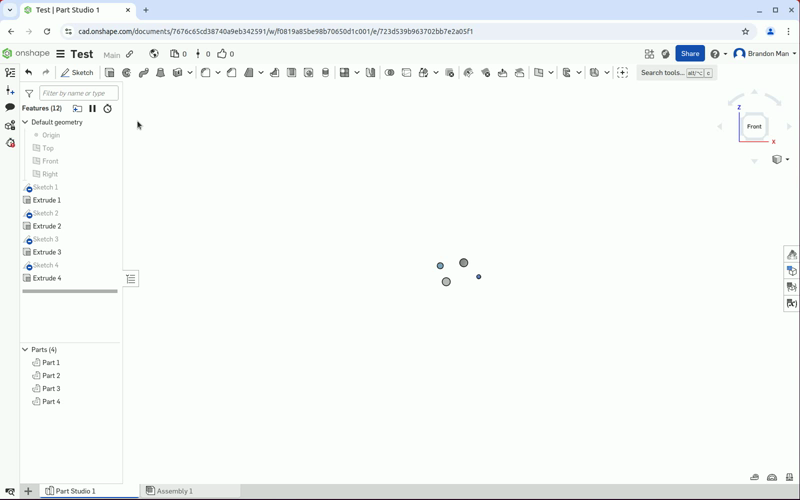
key(shift+h)
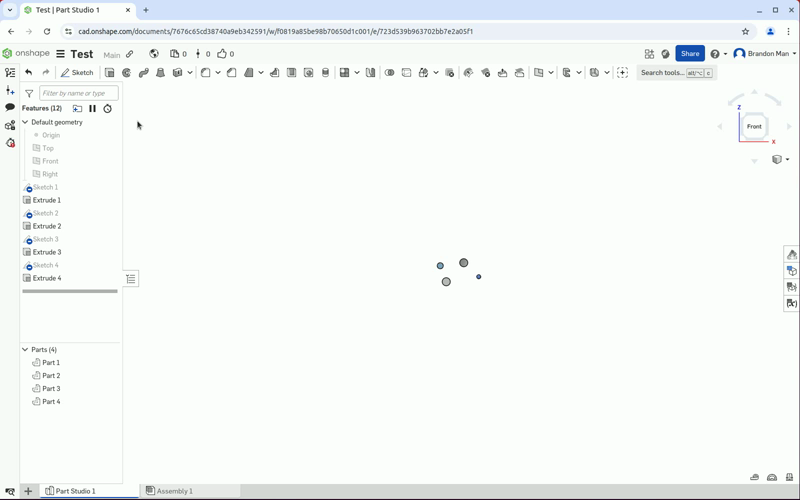
mouse_move(73, 189)
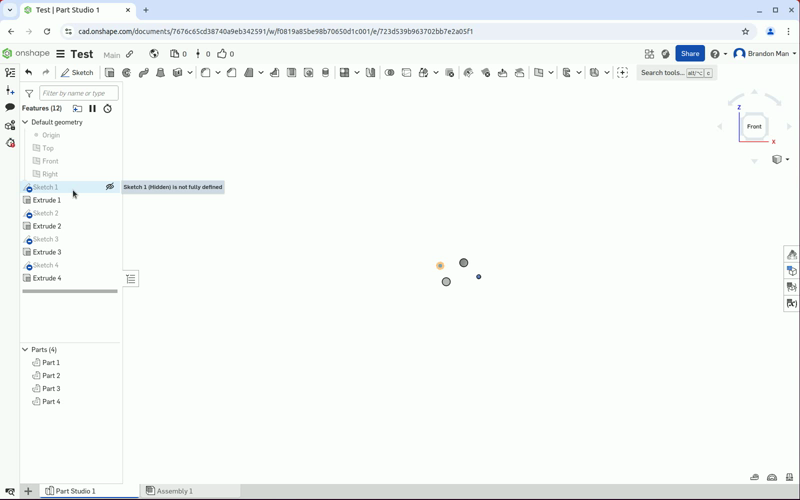
click(73, 189)
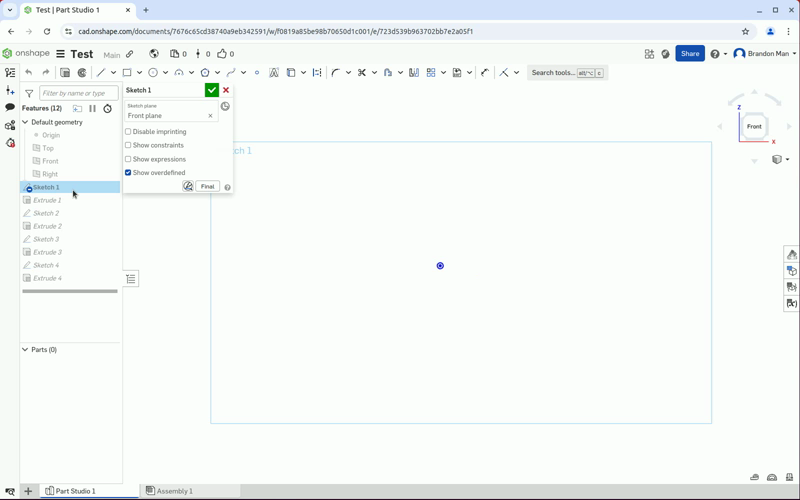
mouse_move(229, 92)
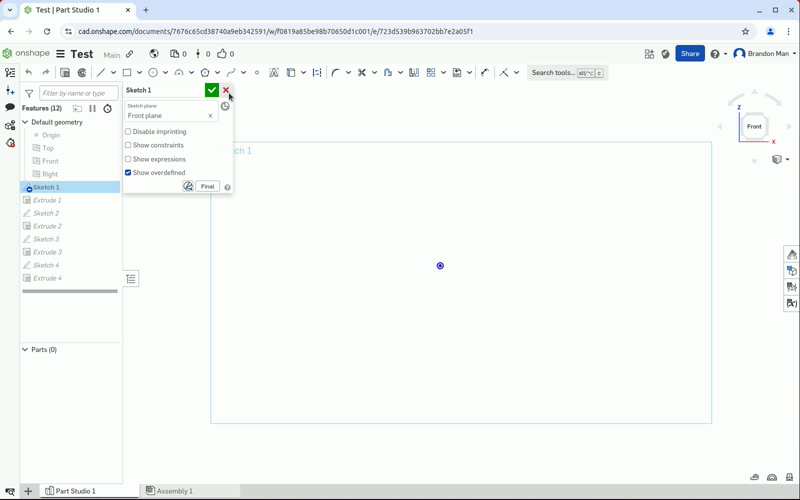
click(229, 92)
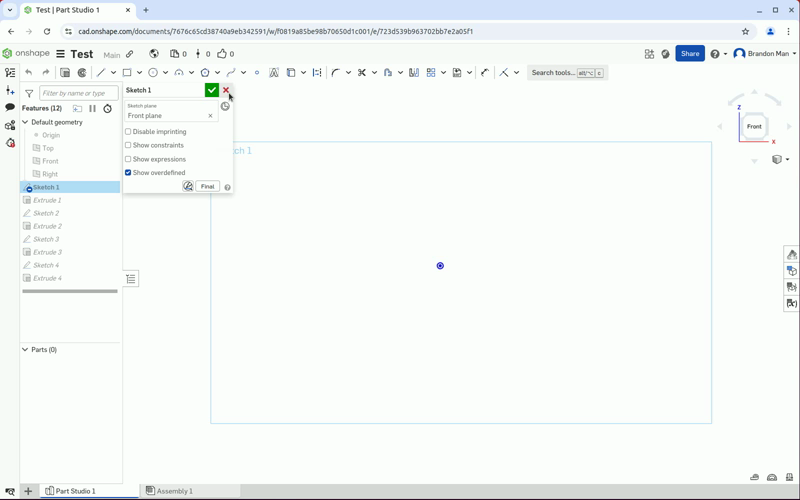
key(shift+s)
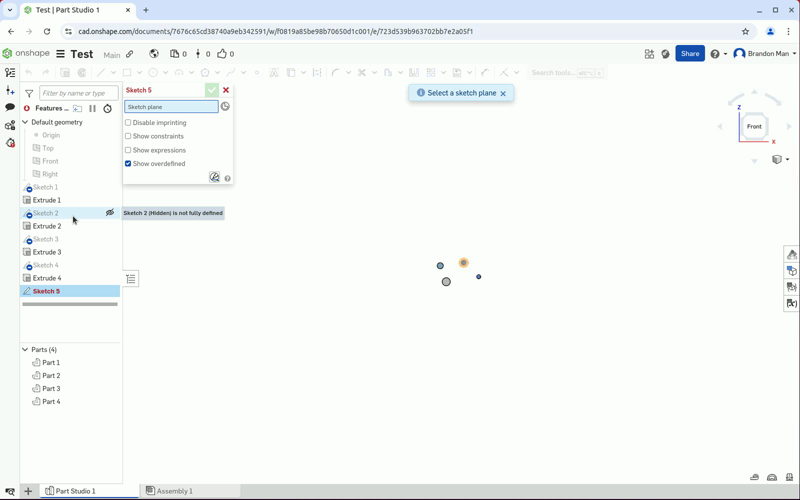
scroll(3)
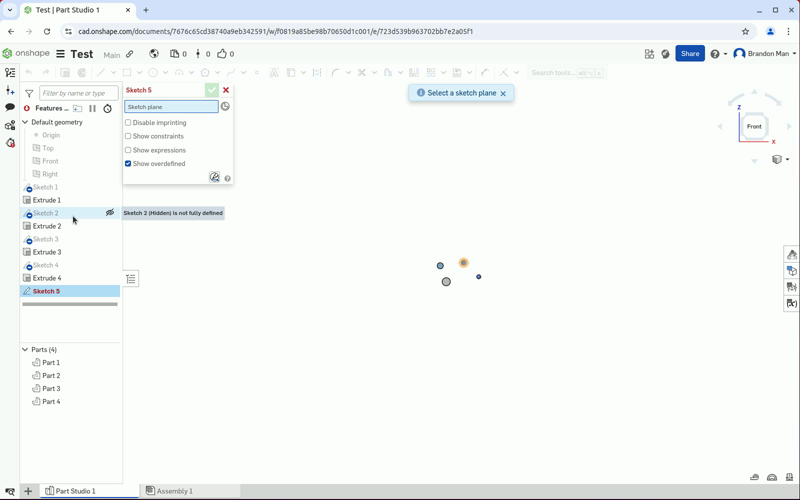
mouse_move(73, 163)
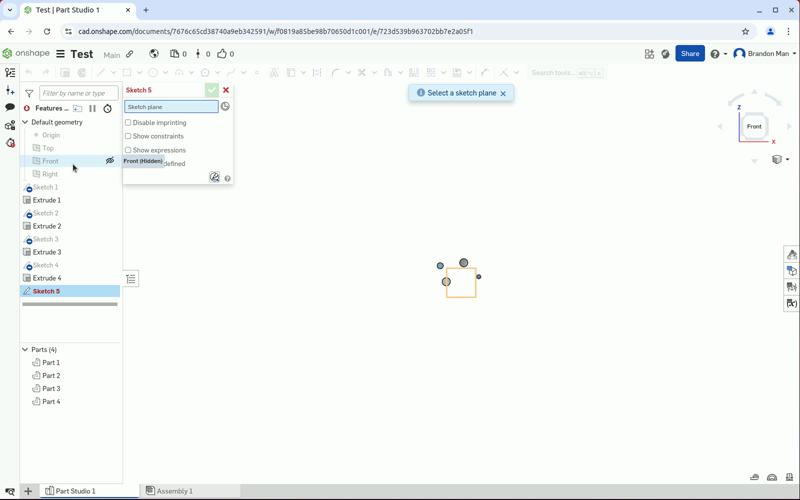
click(73, 163)
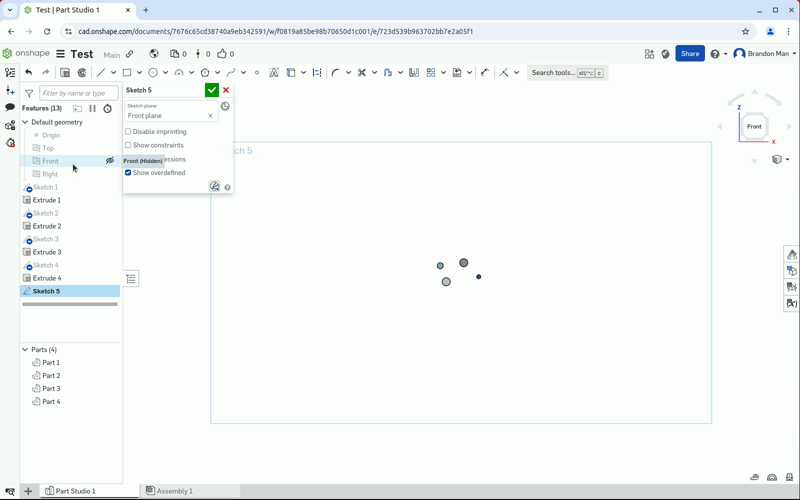
mouse_move(73, 352)
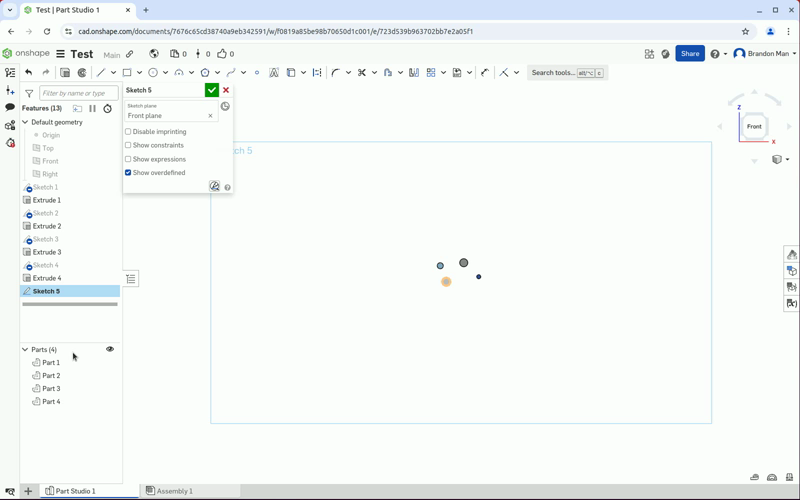
key(y)
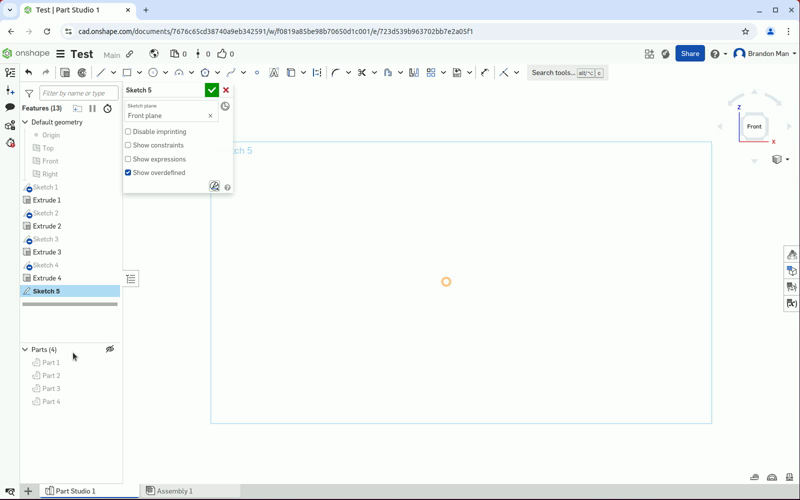
key(c)
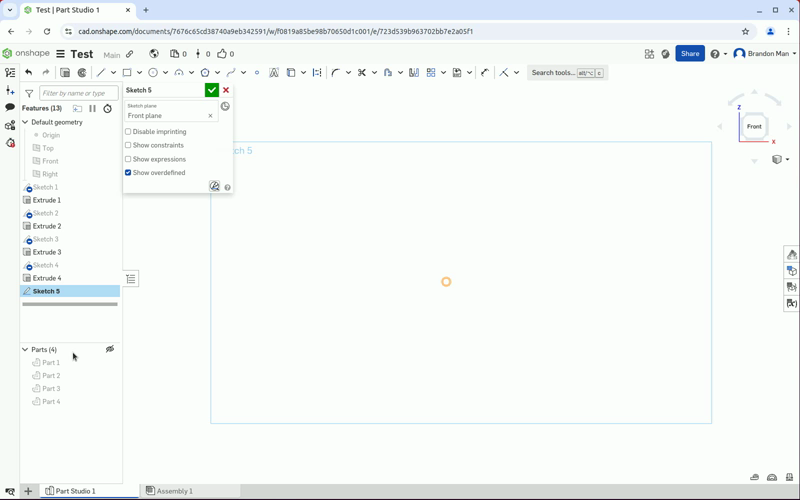
key_down(shift)
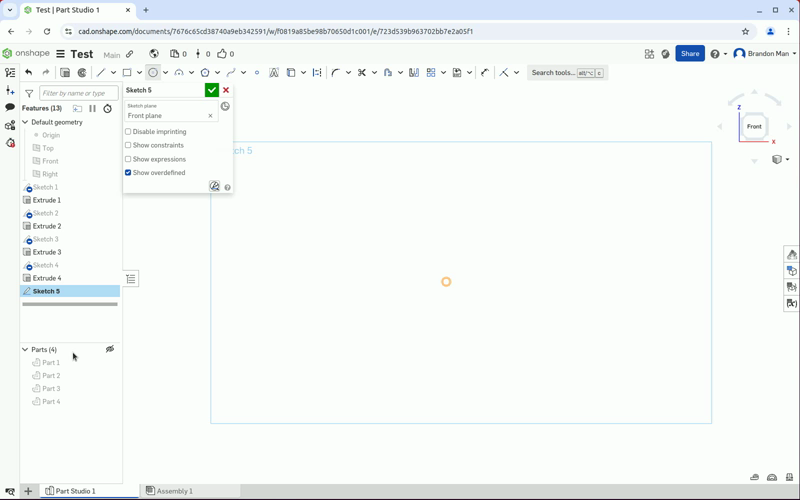
mouse_move(467, 285)
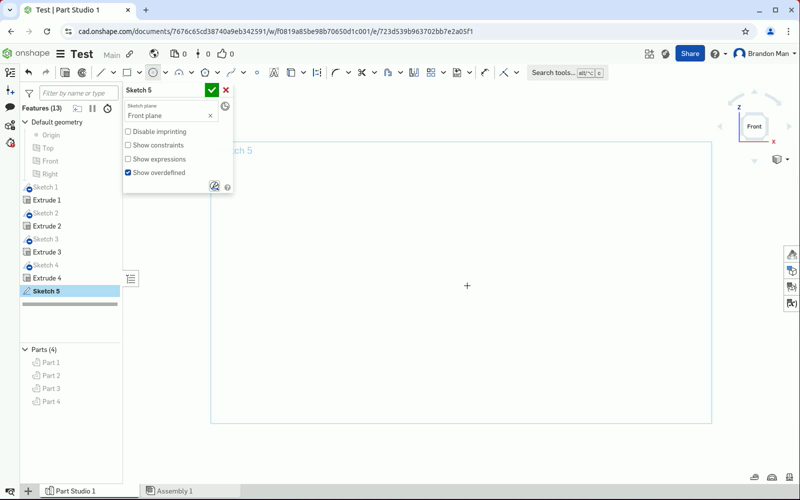
click(467, 285)
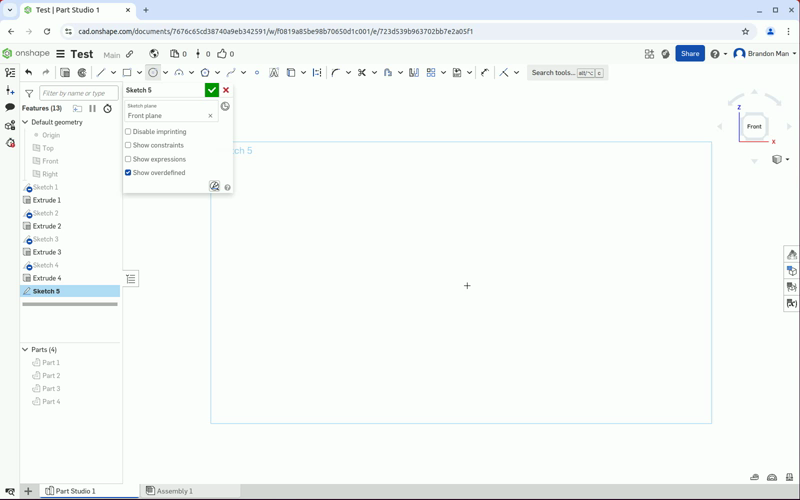
key_up(shift)
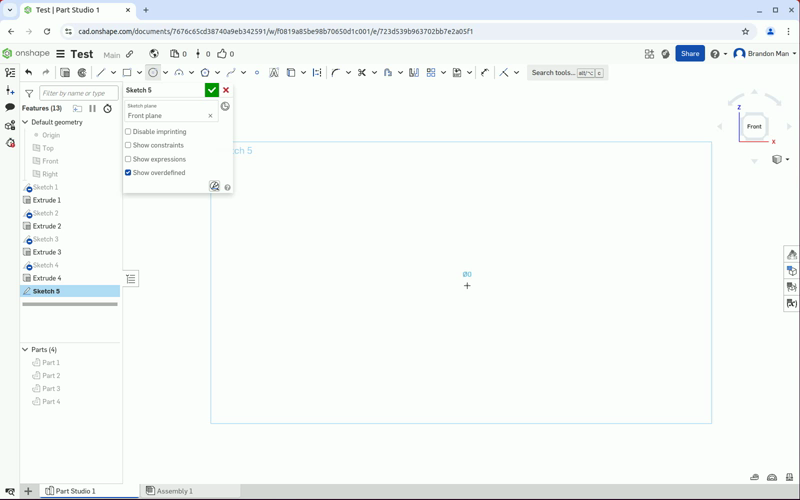
mouse_move(468, 285)
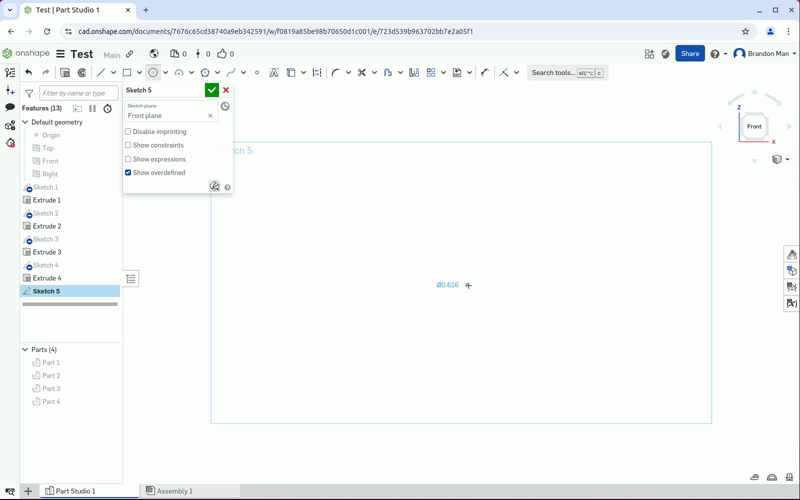
scroll(6)
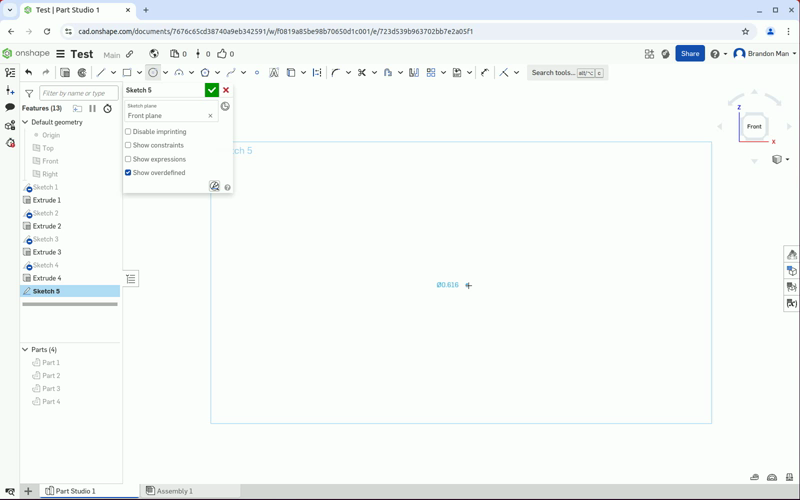
scroll(6)
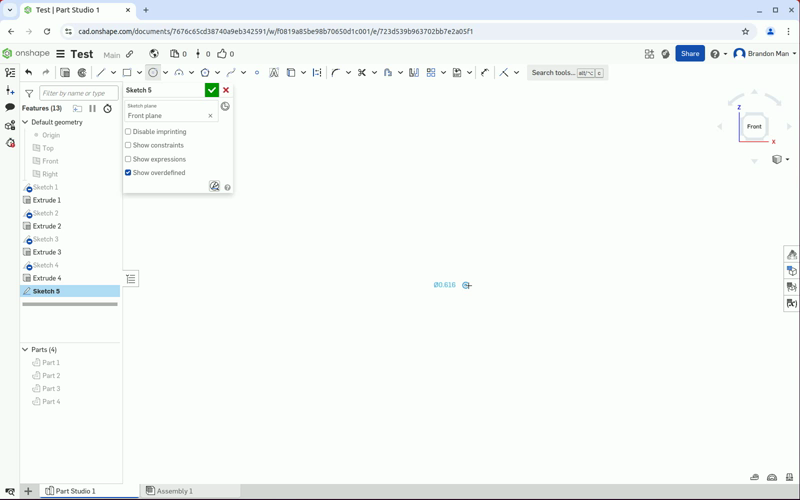
scroll(6)
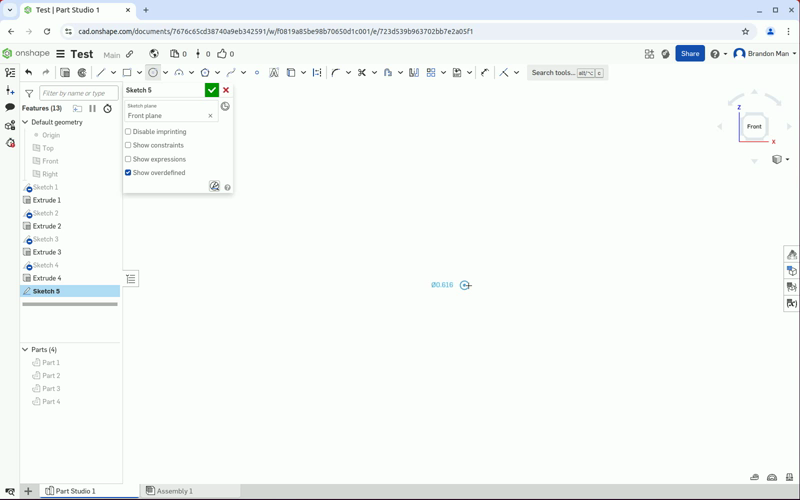
scroll(6)
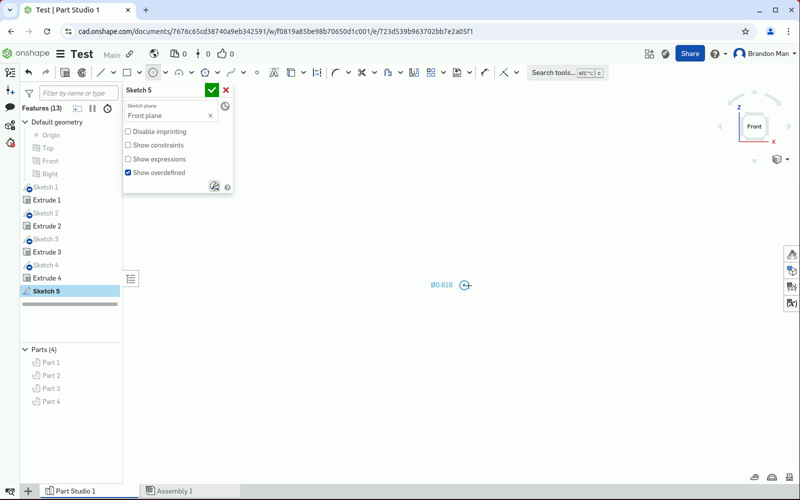
scroll(6)
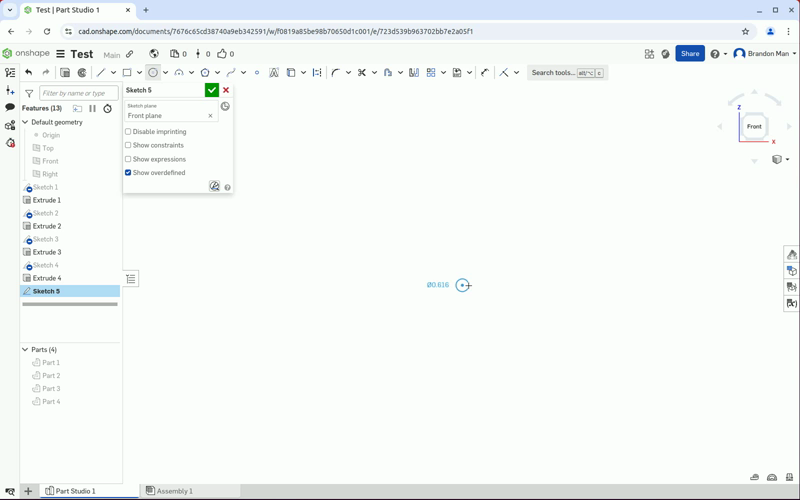
scroll(6)
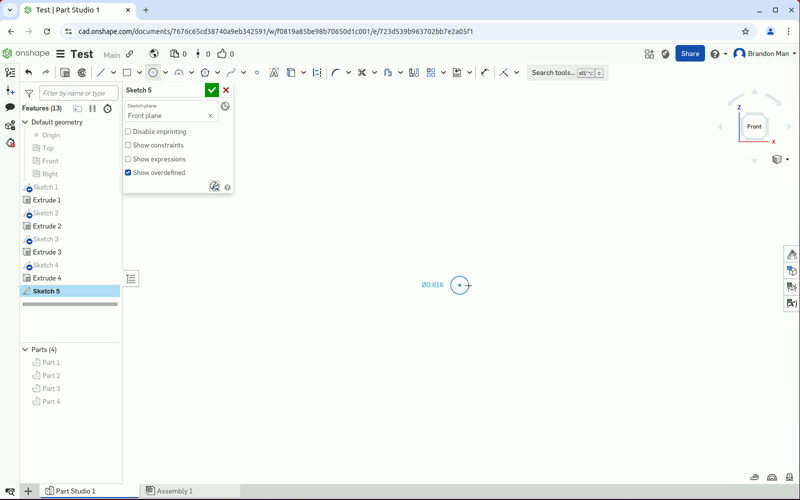
scroll(6)
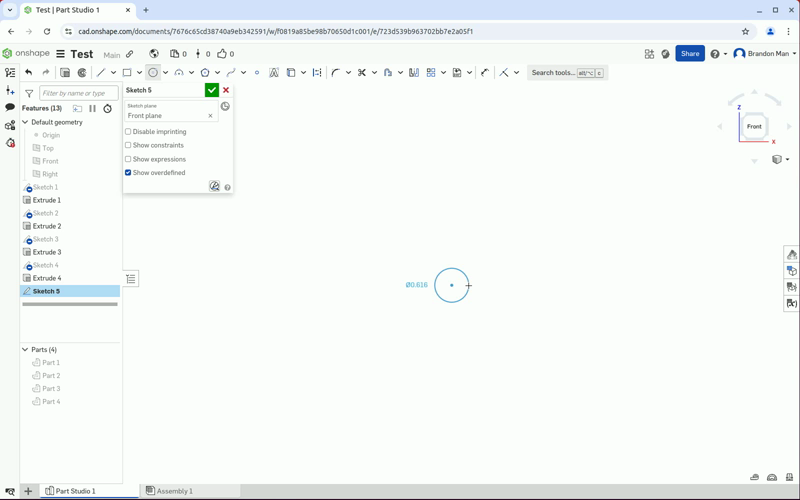
click(468, 285)
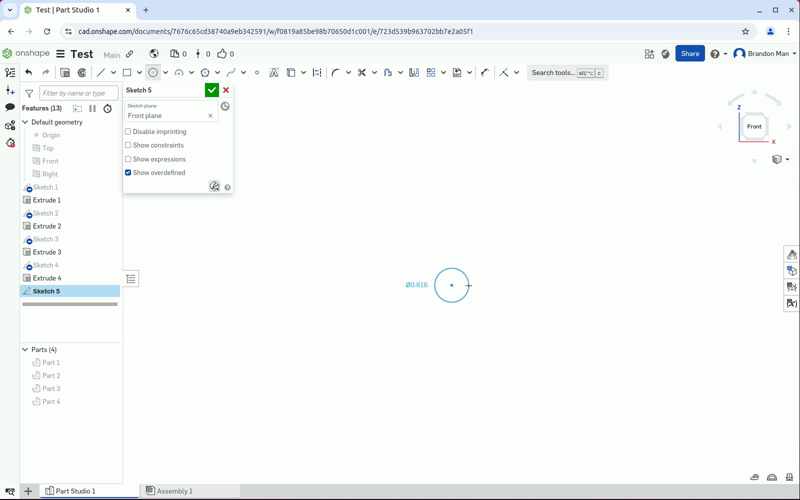
scroll(-6)
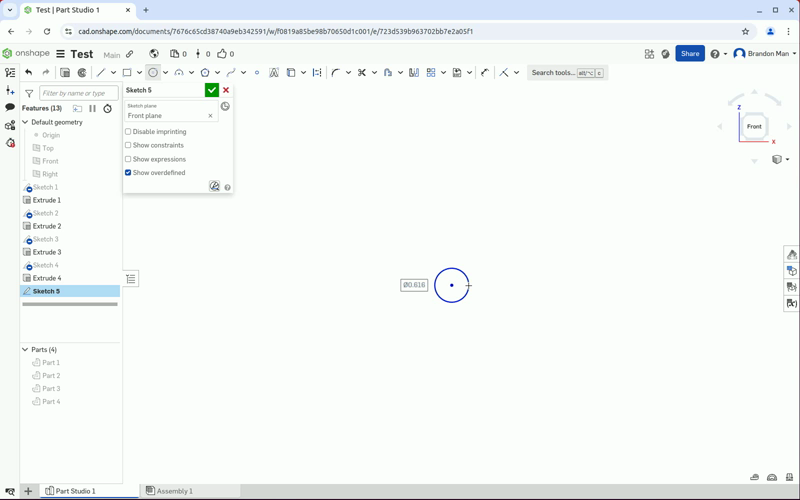
scroll(-6)
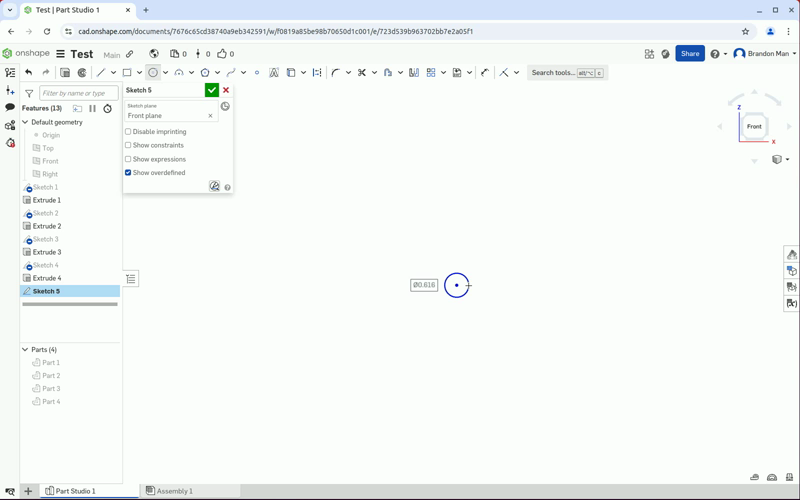
scroll(-6)
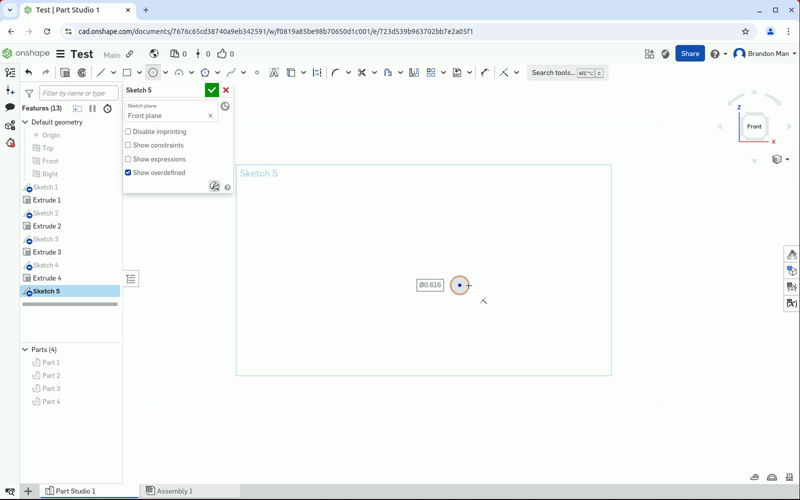
scroll(-6)
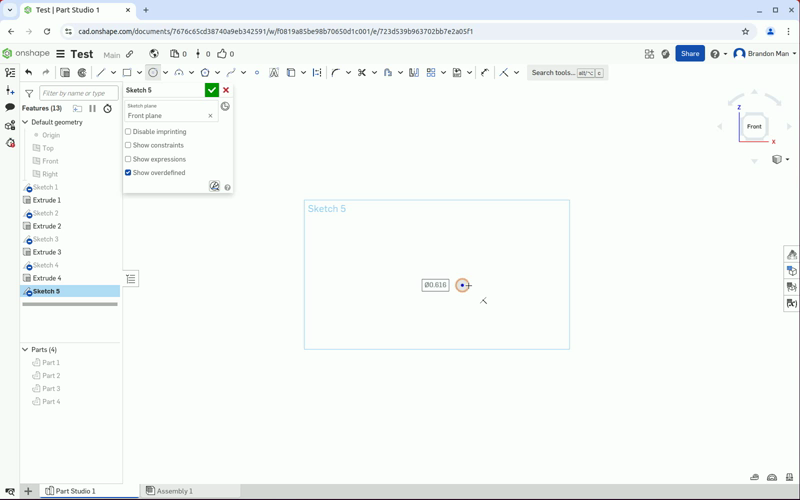
scroll(-6)
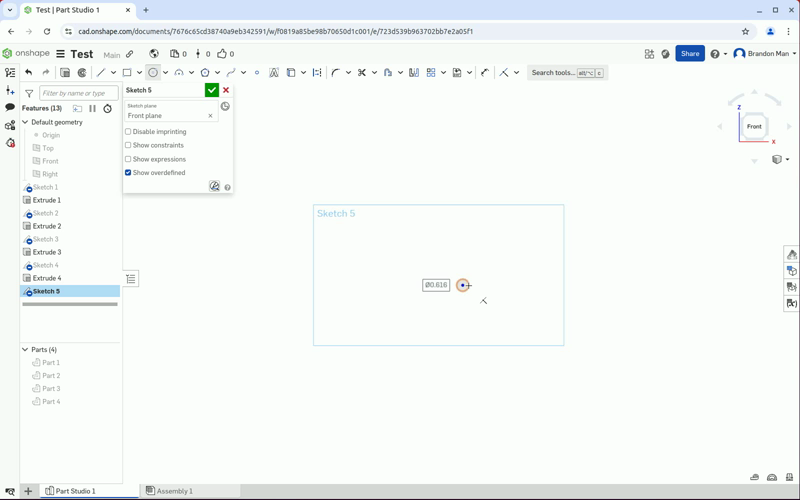
scroll(-6)
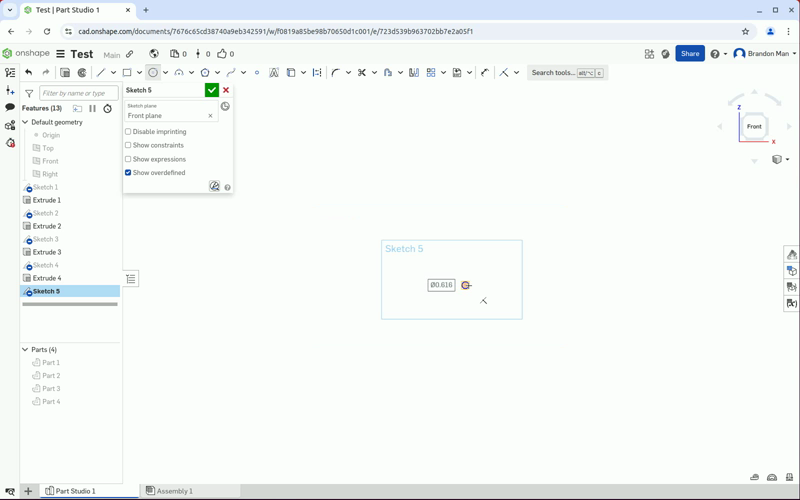
scroll(-6)
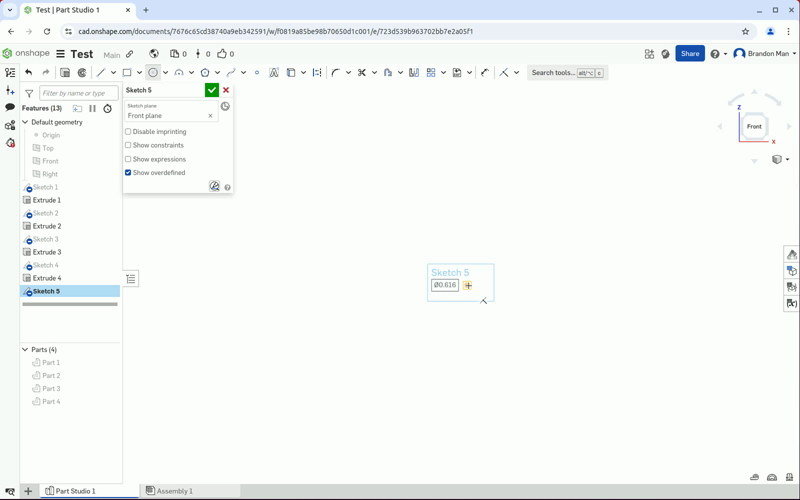
key(esc)
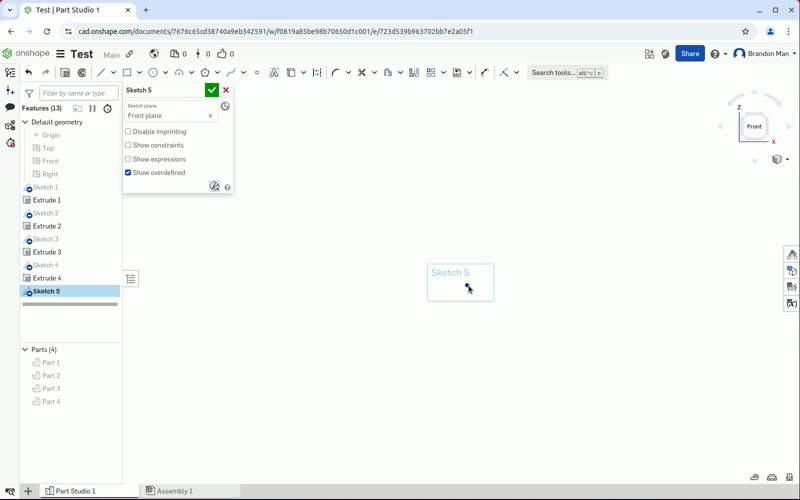
mouse_move(467, 284)
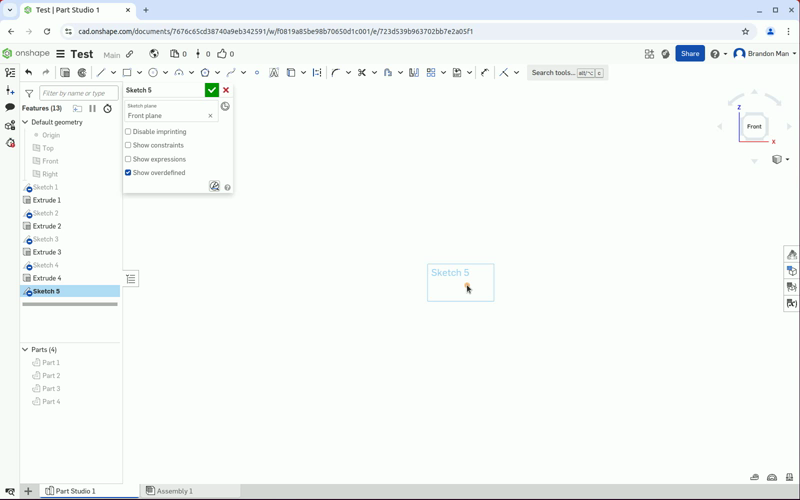
scroll(6)
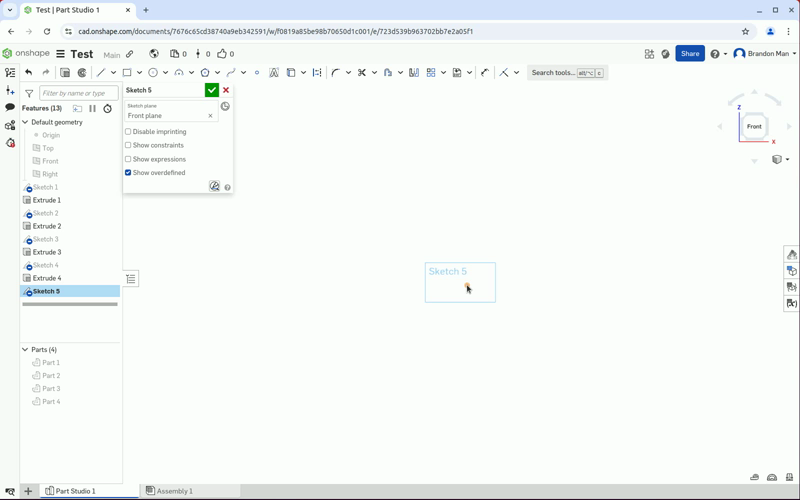
scroll(6)
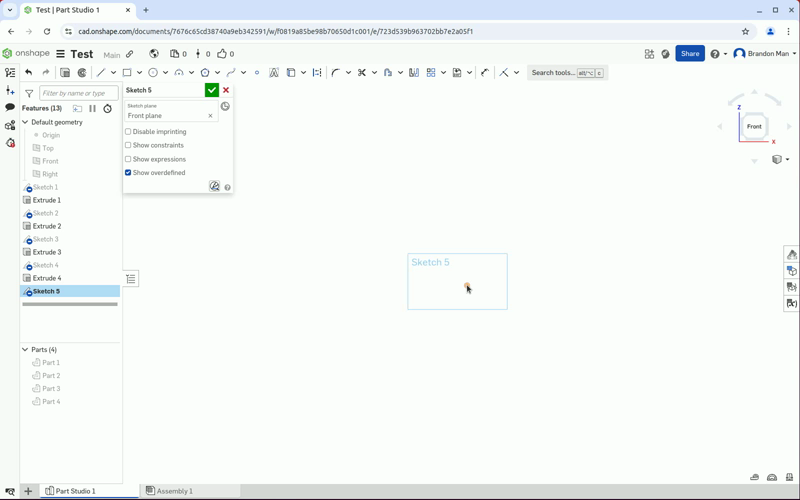
scroll(6)
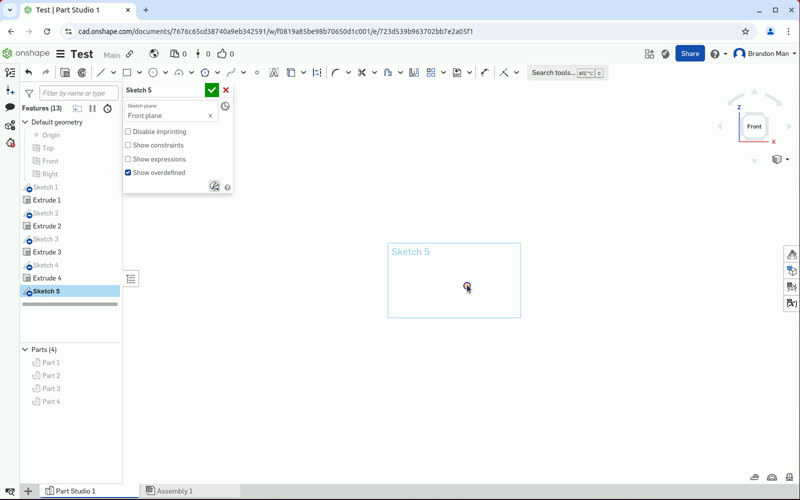
scroll(6)
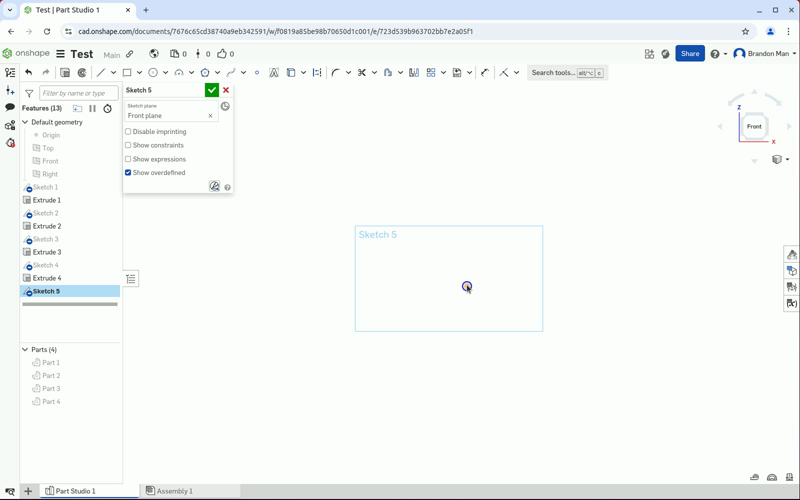
scroll(6)
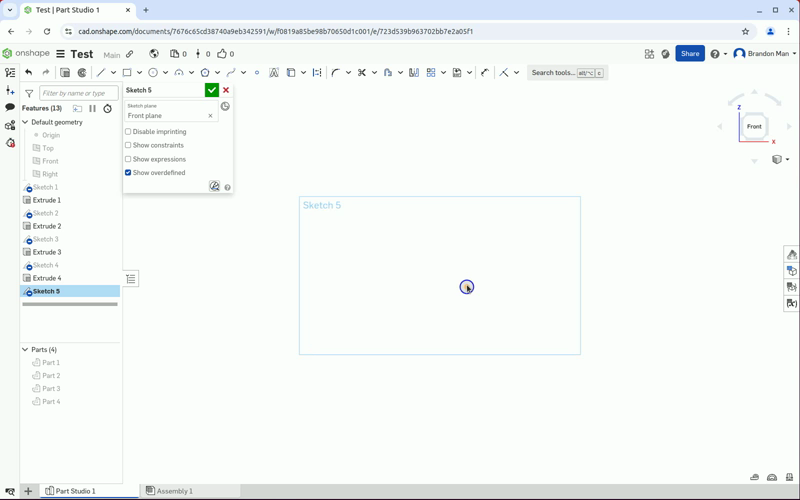
scroll(6)
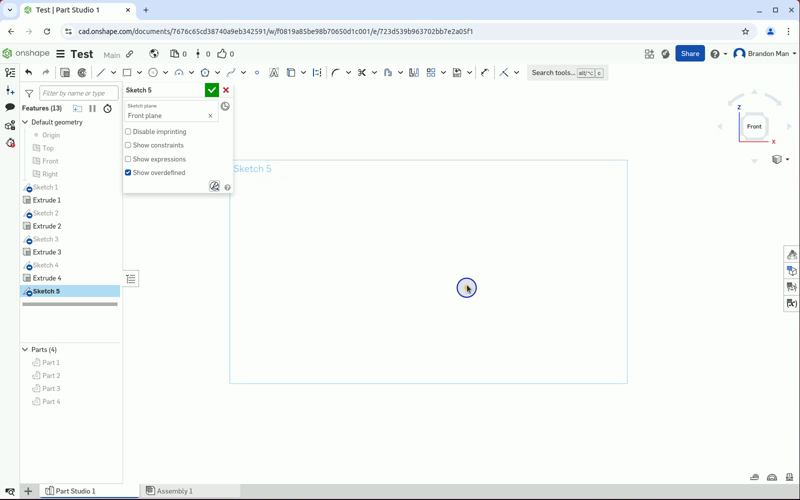
scroll(6)
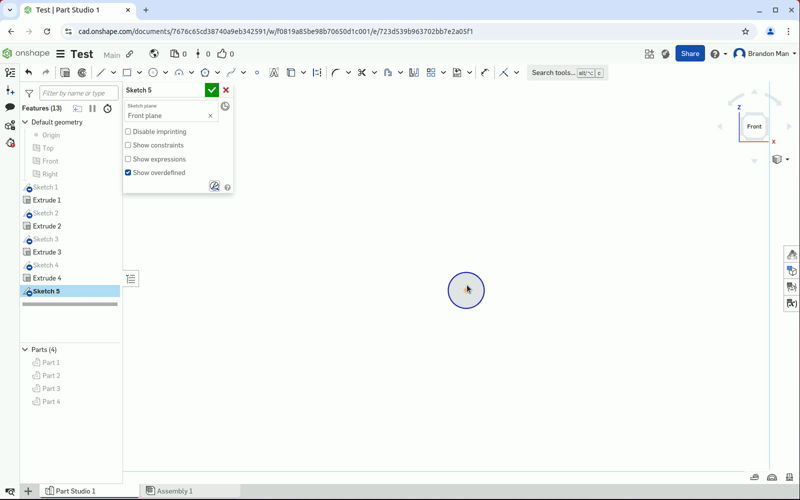
click(467, 284)
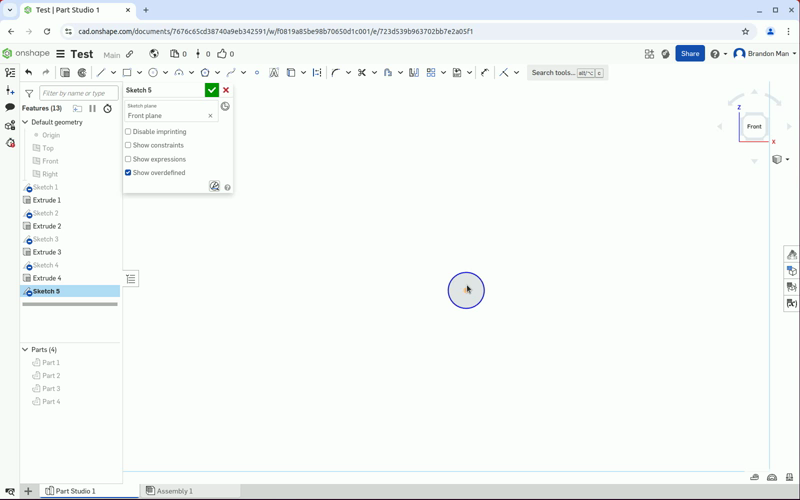
scroll(-6)
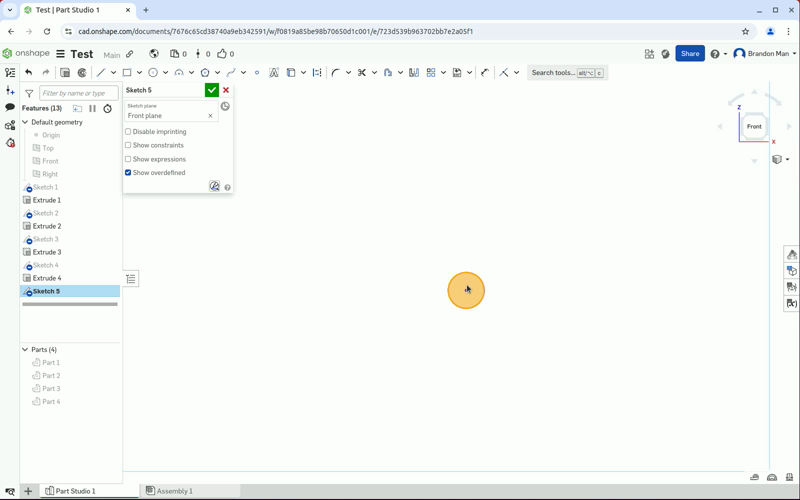
scroll(-6)
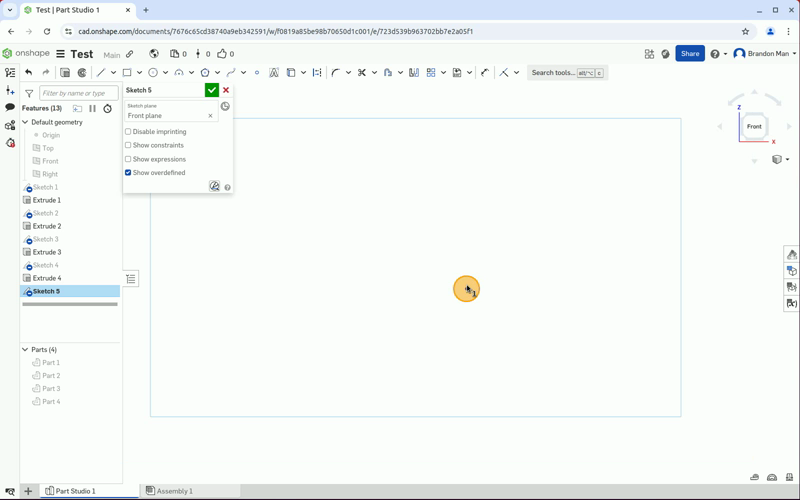
scroll(-6)
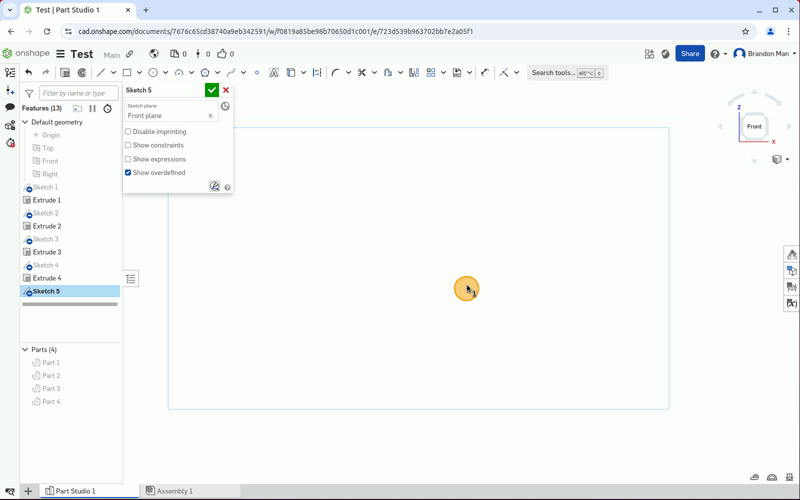
scroll(-6)
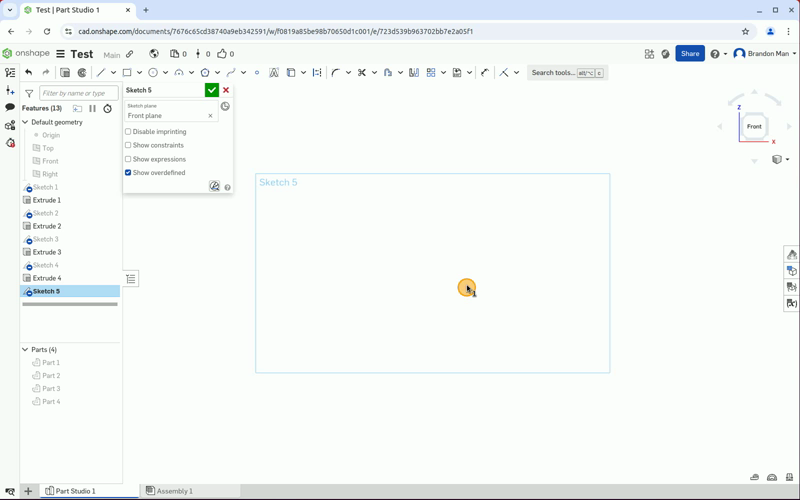
scroll(-6)
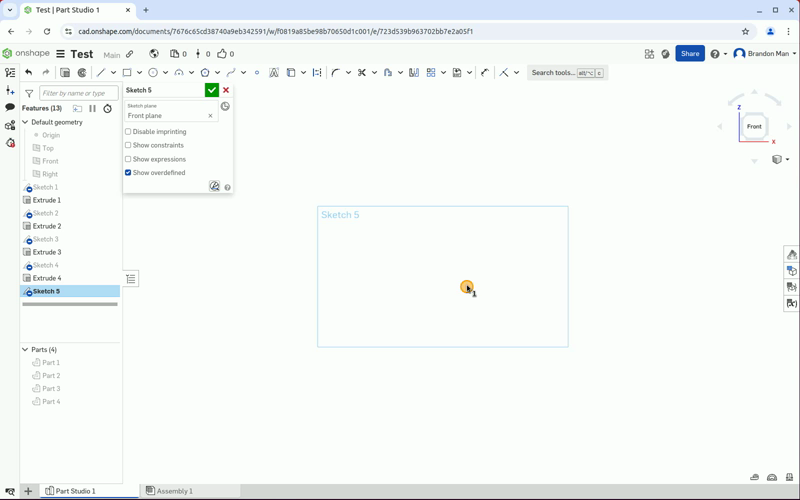
scroll(-6)
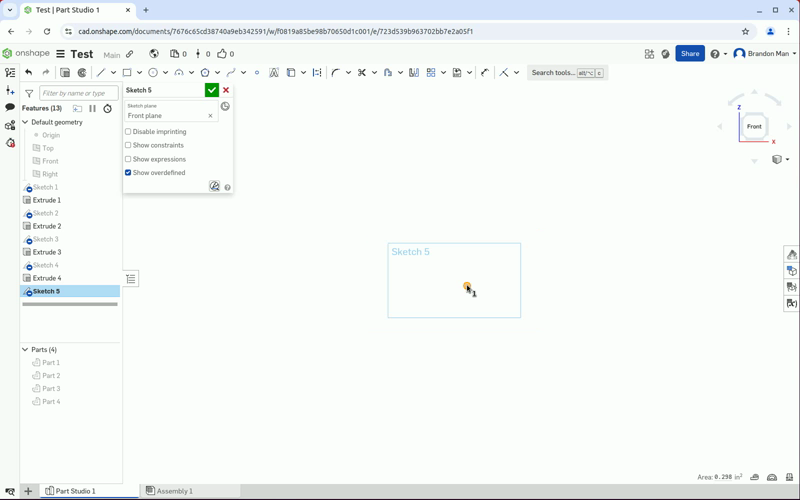
scroll(-6)
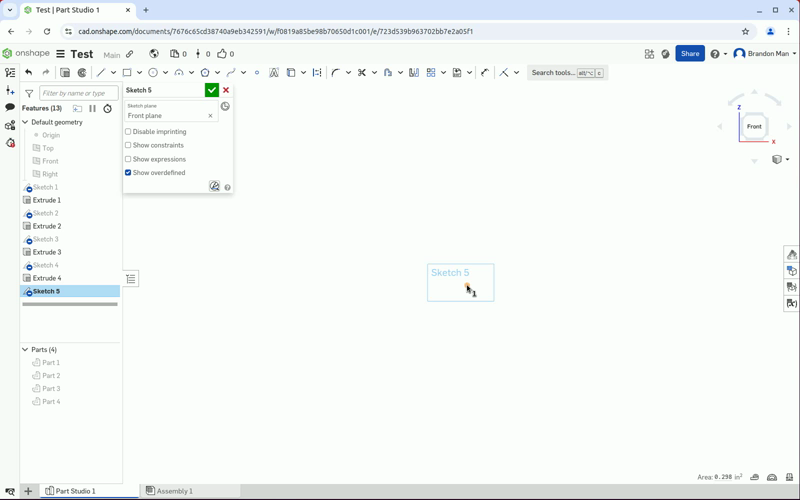
mouse_move(73, 352)
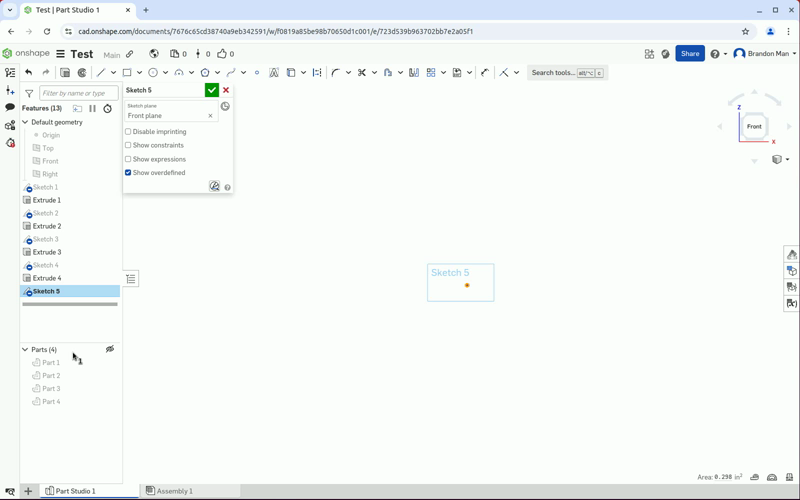
key(shift+y)
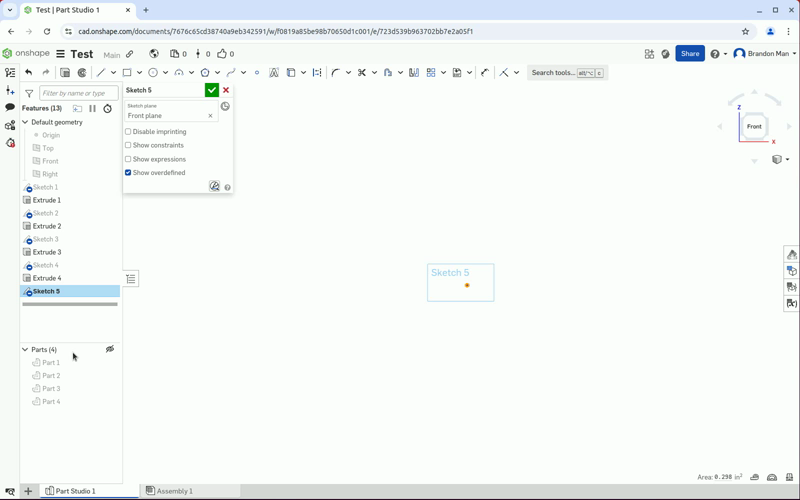
key(shift+e)
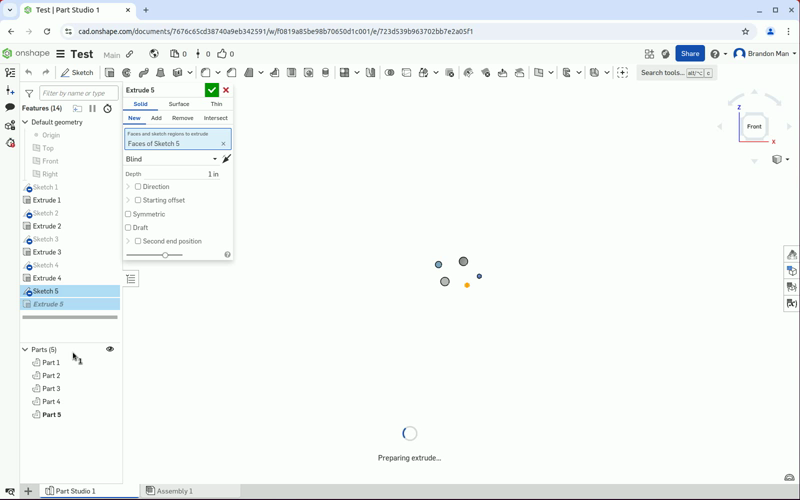
mouse_move(143, 106)
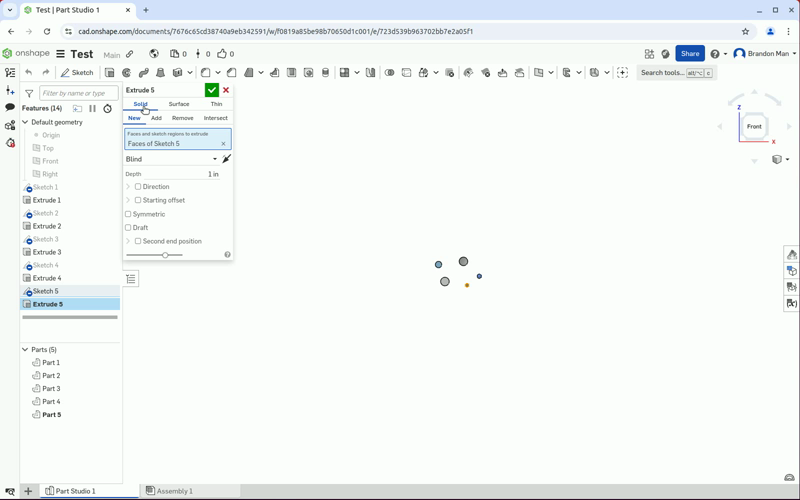
click(143, 106)
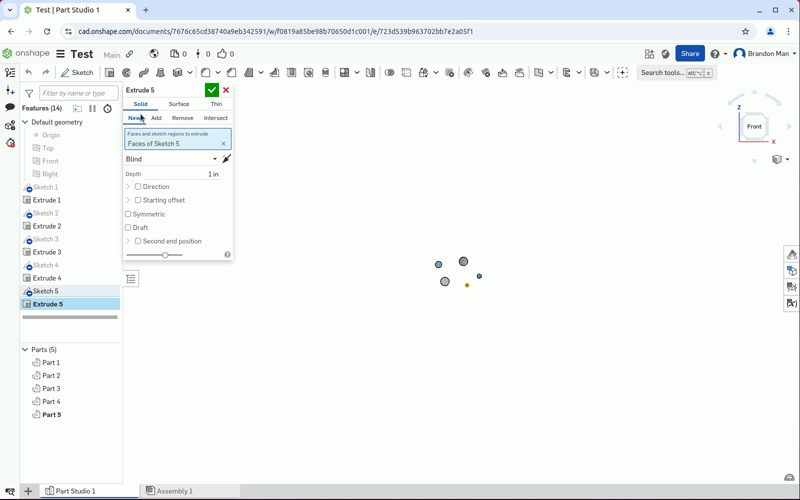
mouse_move(137, 120)
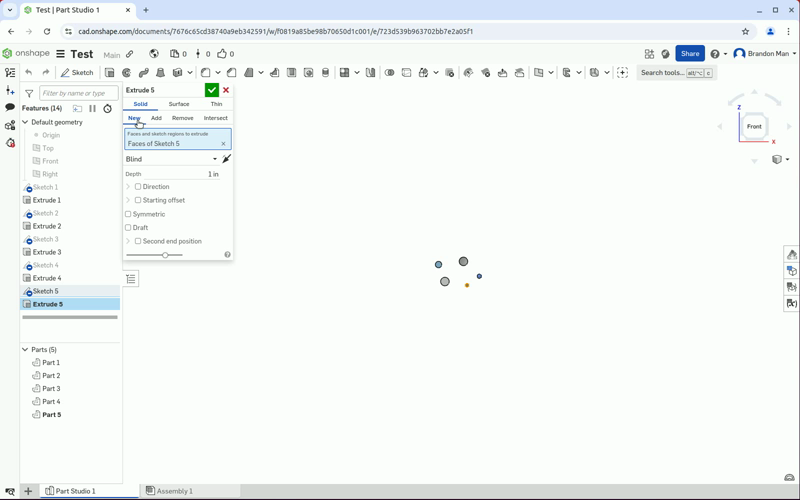
click(137, 120)
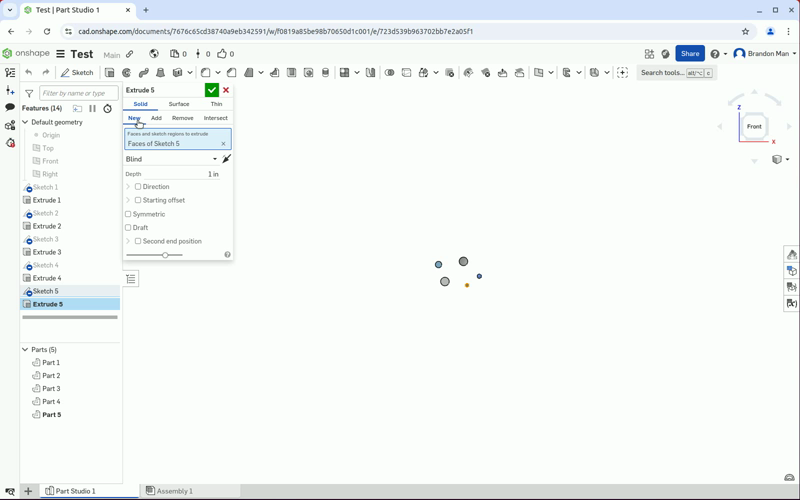
key(tab, 4)
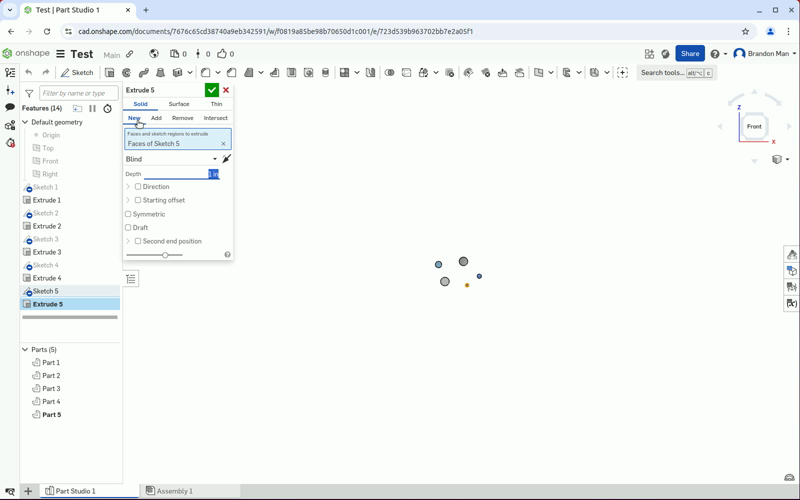
text(-1.444)
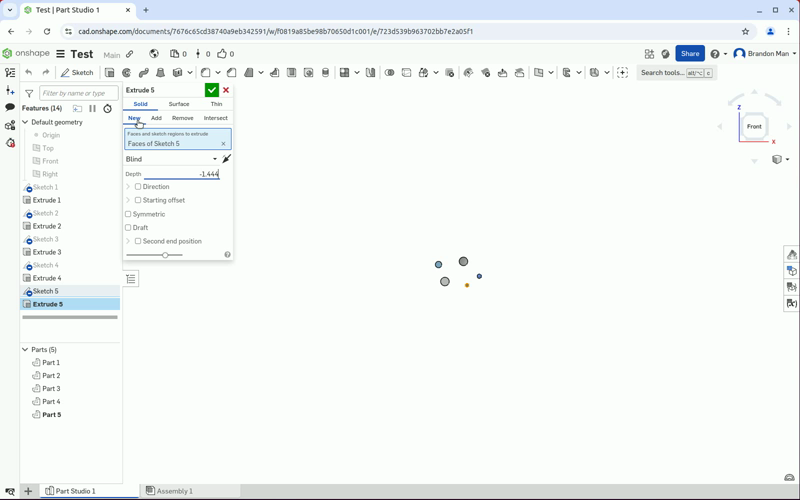
key(enter)
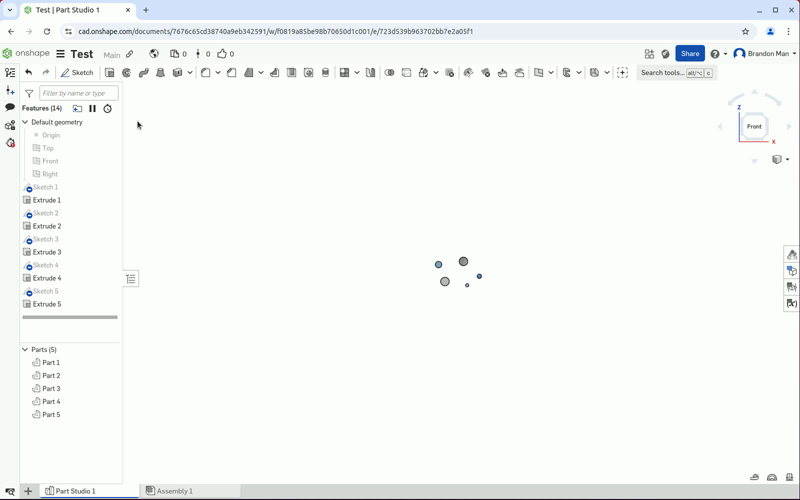
key(shift+h)
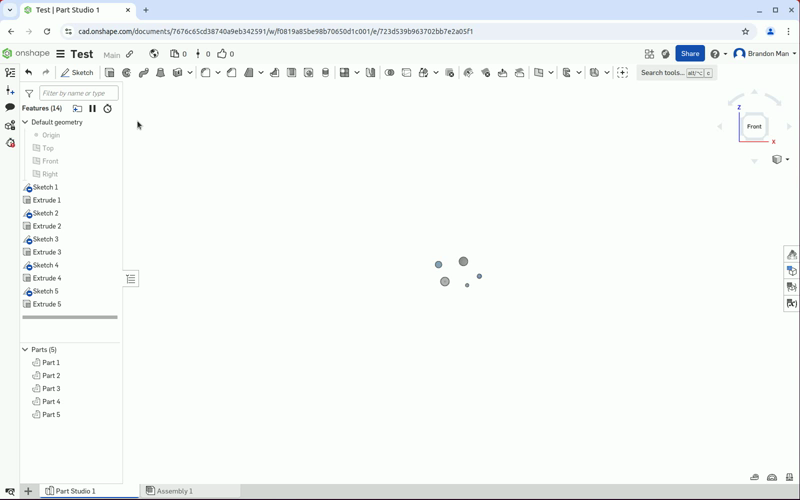
key(shift+h)
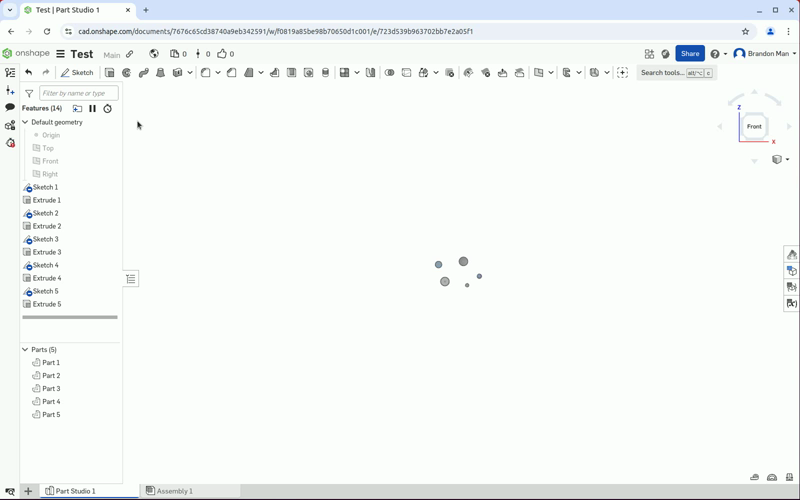
key(shift+7)
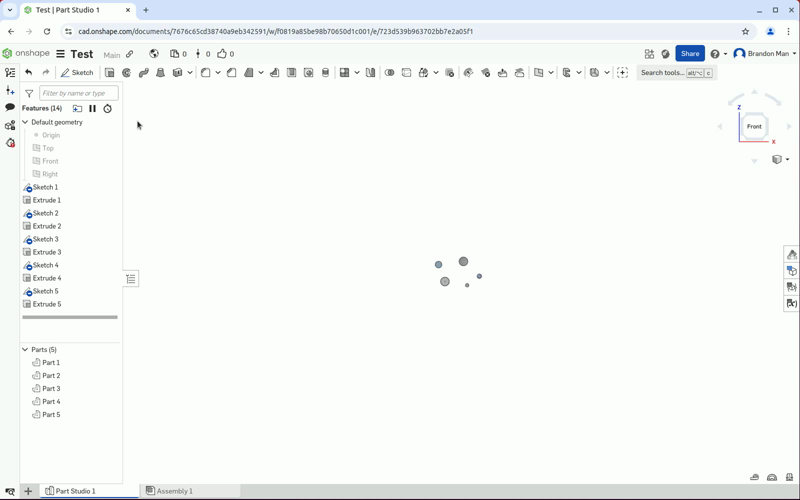
key(left, 2)
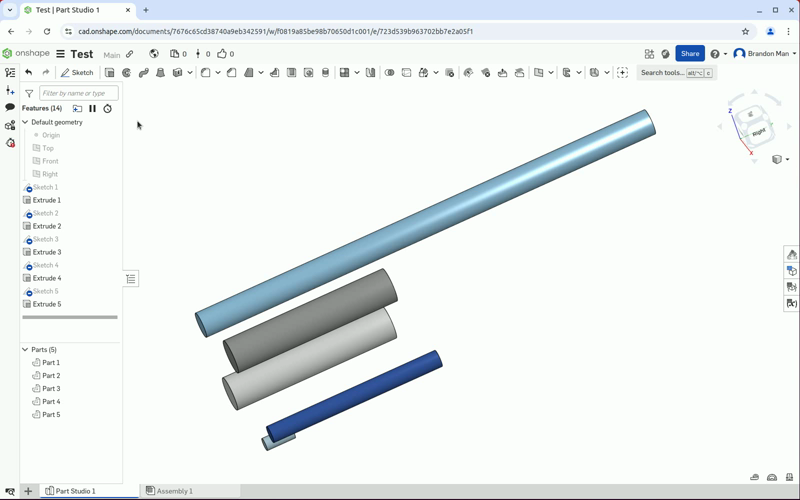
key(down, 2)
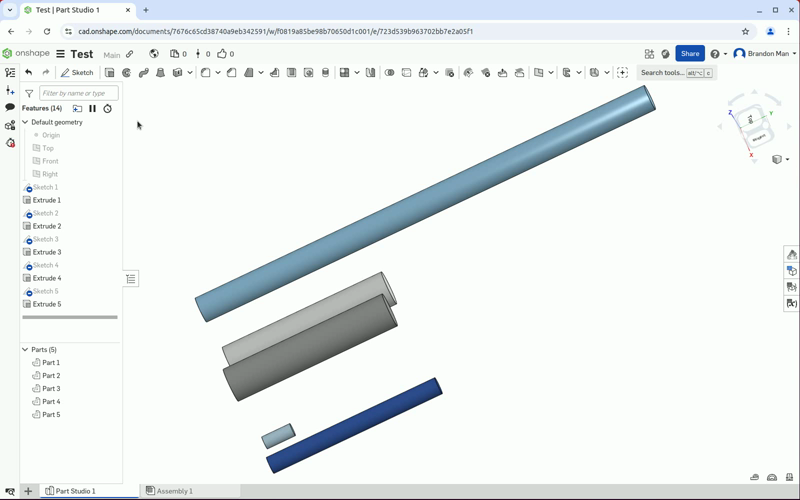
key(up, 2)
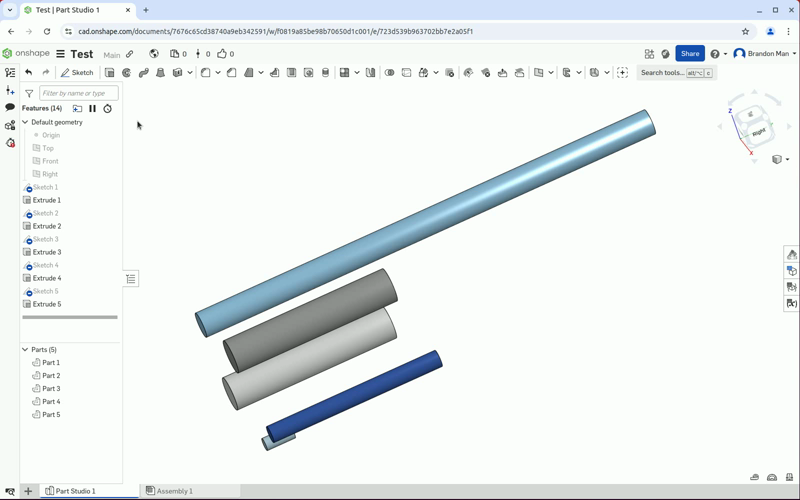
key(right, 2)
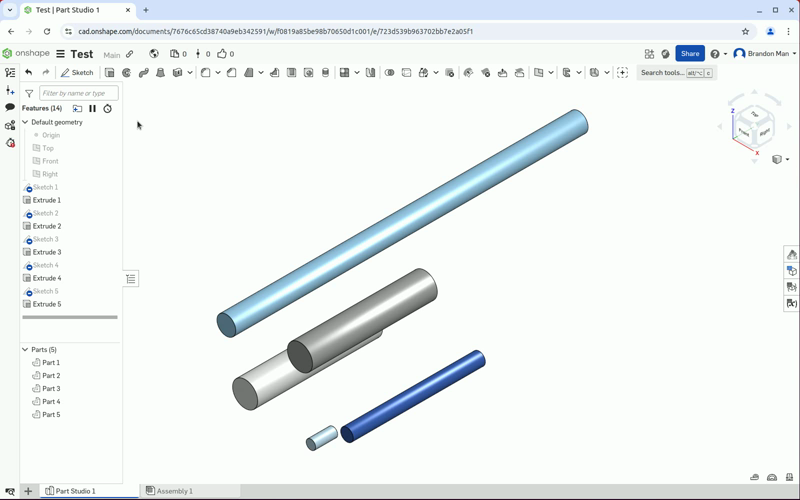
mouse_move(73, 189)
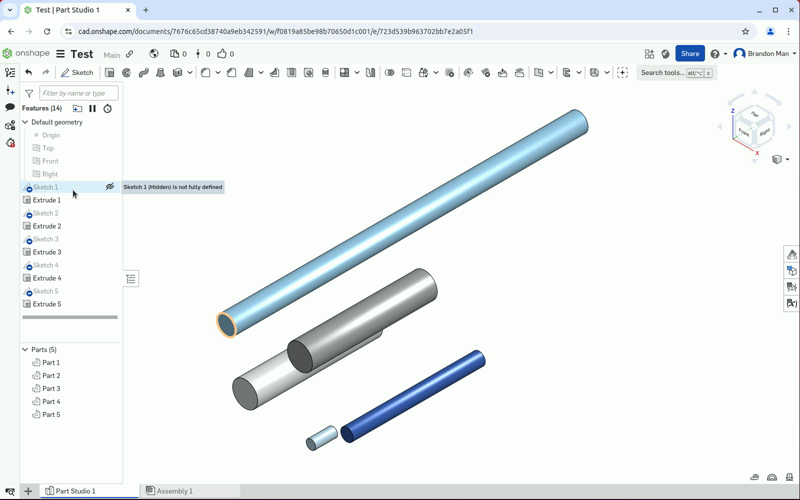
click(73, 189)